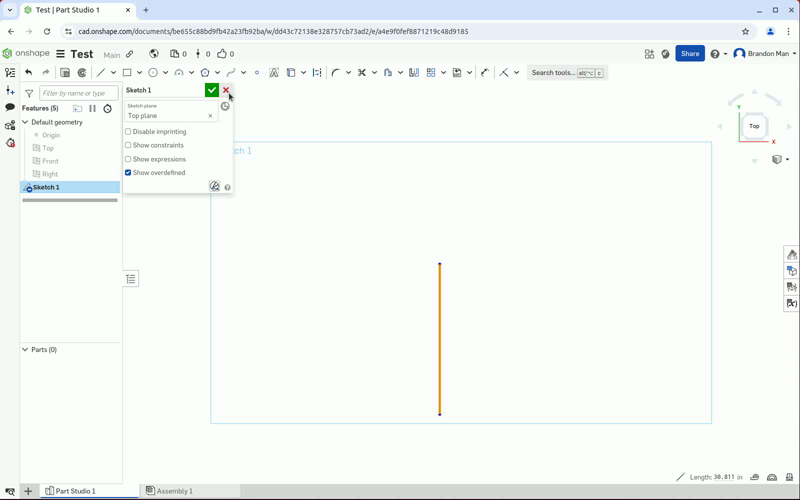
key(shift+h)
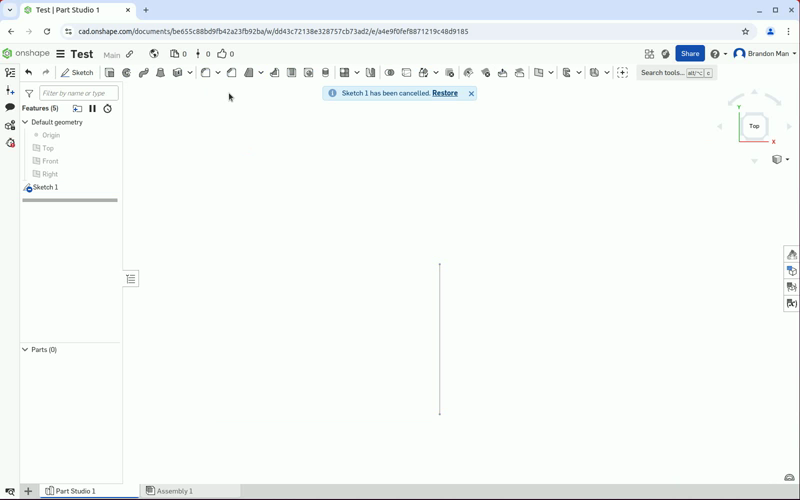
key(shift+s)
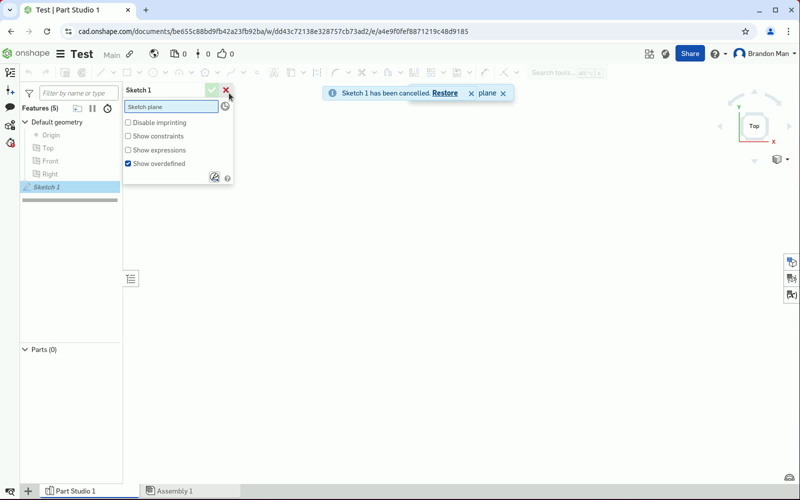
mouse_move(73, 150)
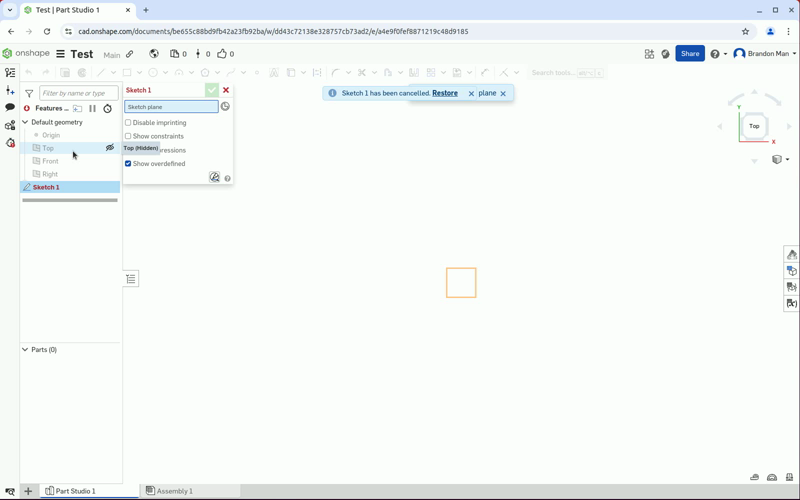
click(73, 150)
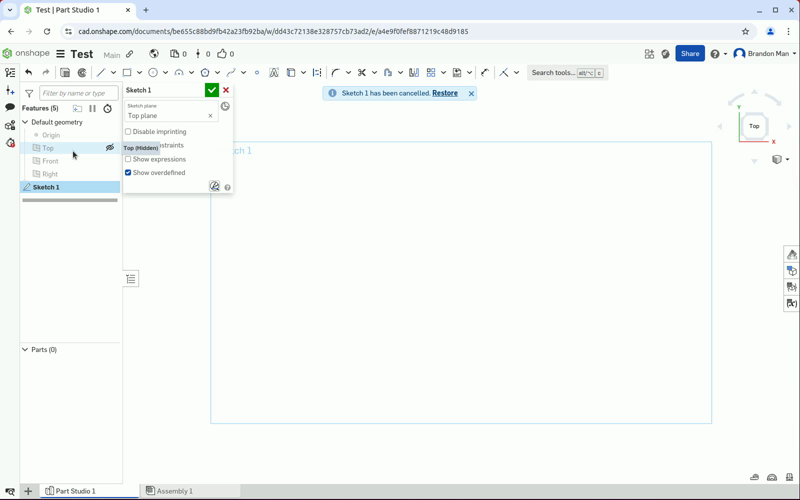
mouse_move(73, 352)
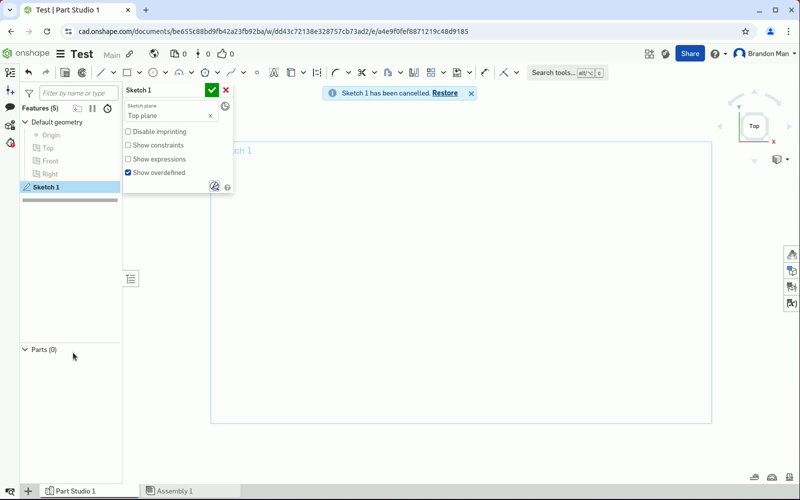
key(y)
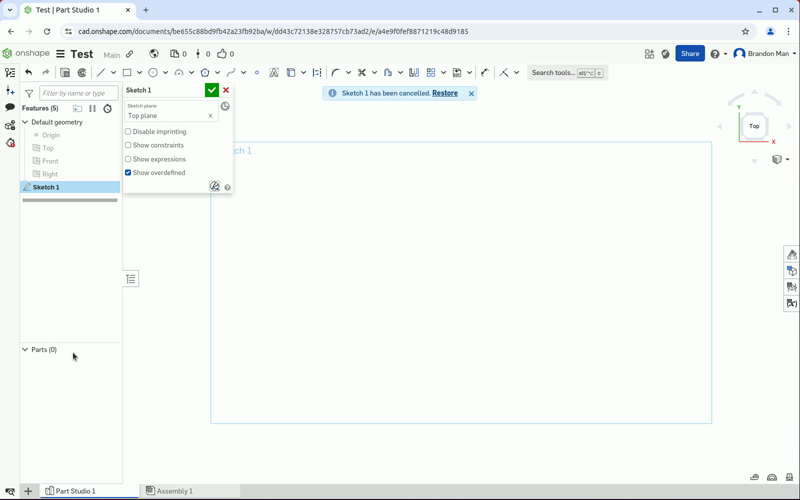
key(c)
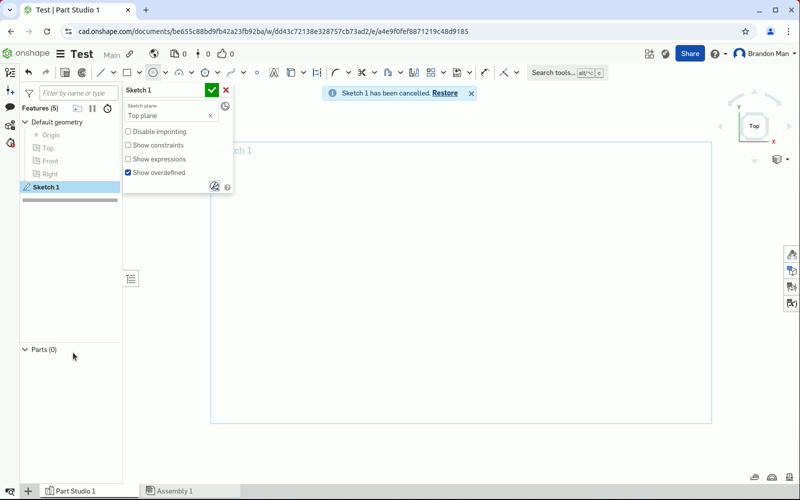
key_down(shift)
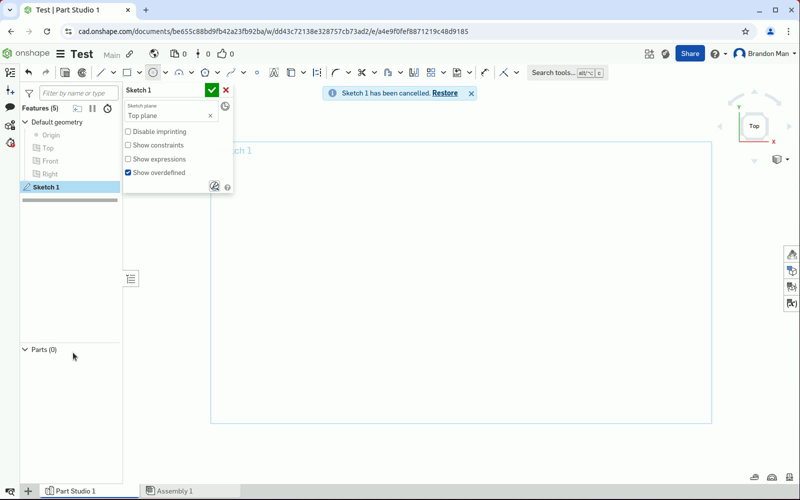
mouse_move(446, 272)
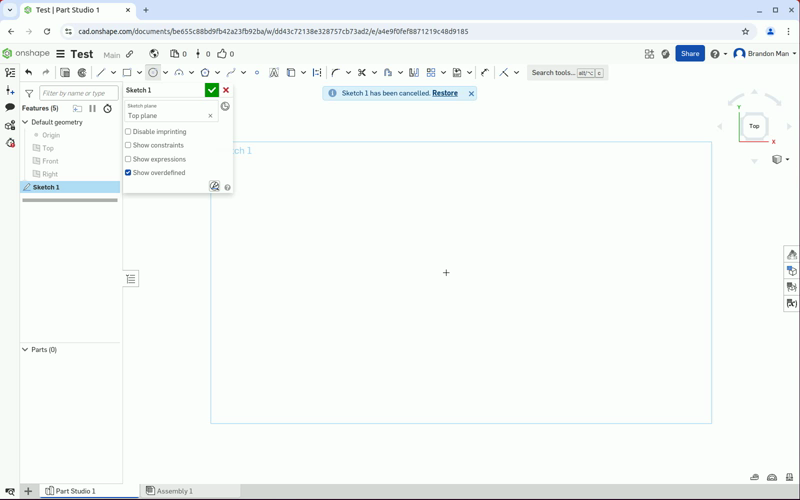
click(446, 272)
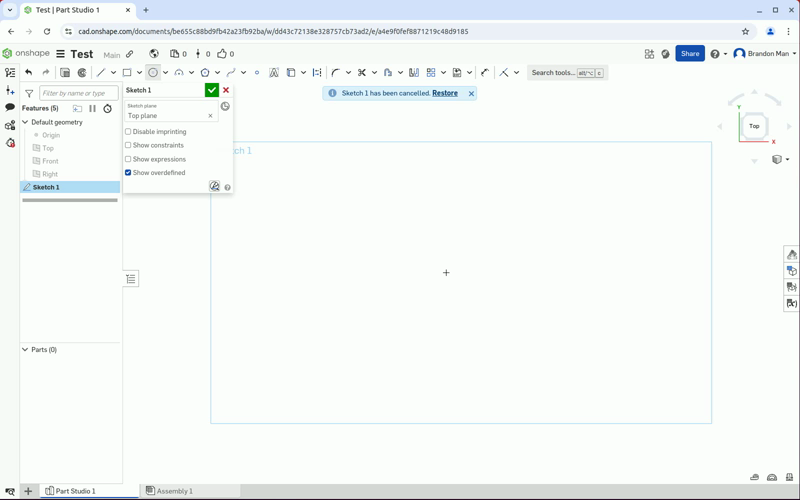
key_up(shift)
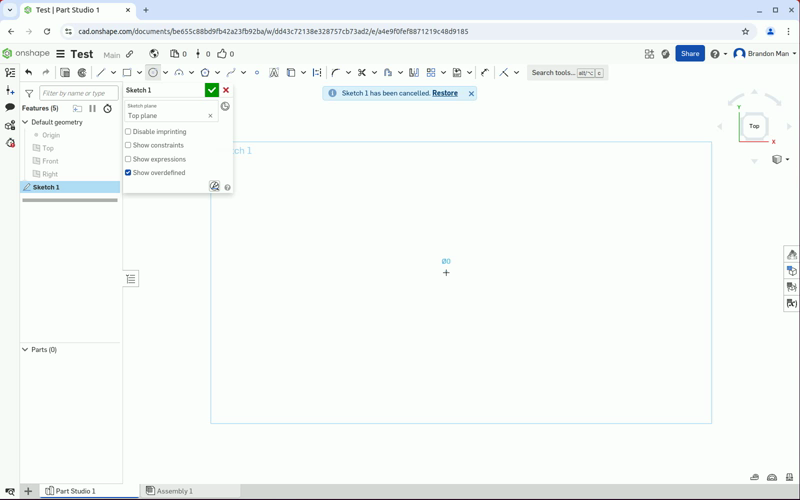
mouse_move(449, 272)
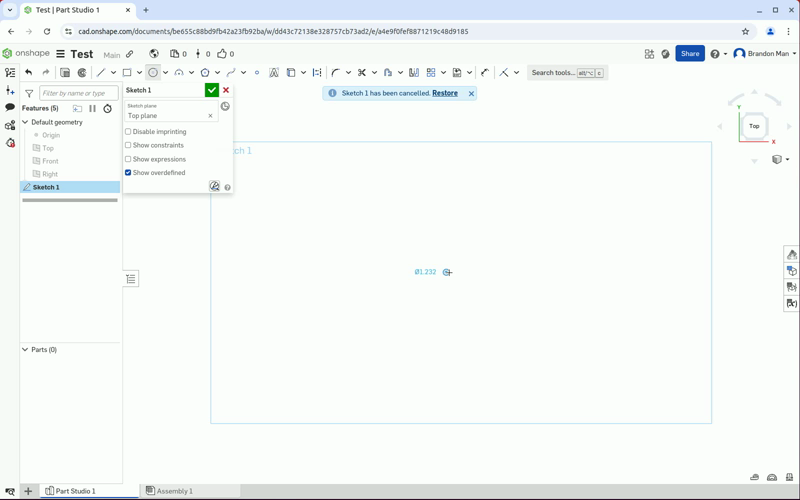
click(449, 272)
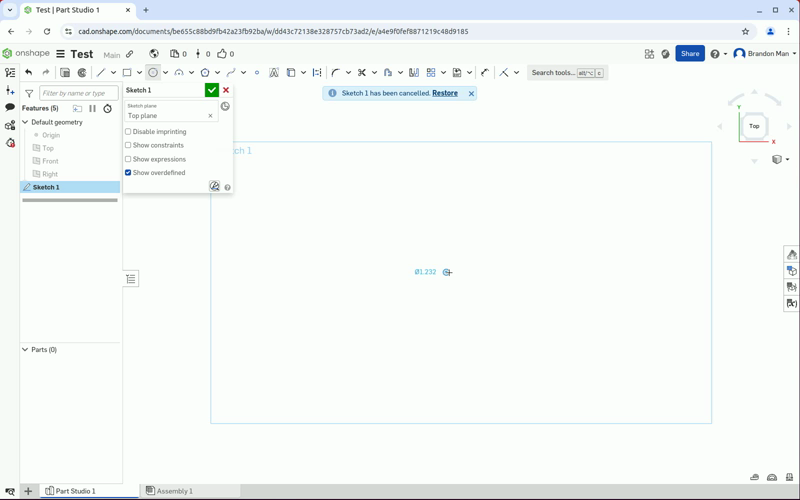
key(esc)
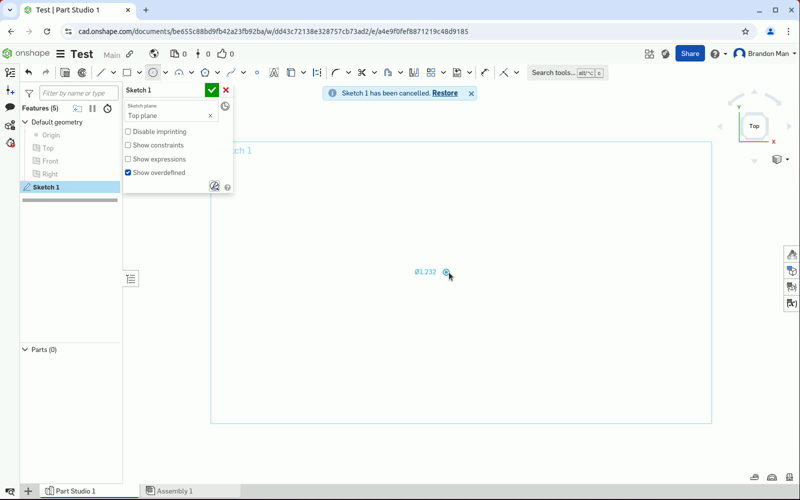
key(c)
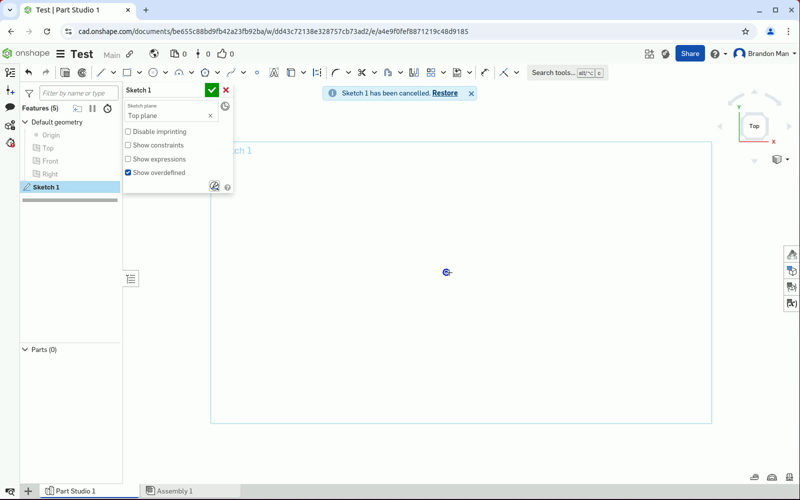
key_down(shift)
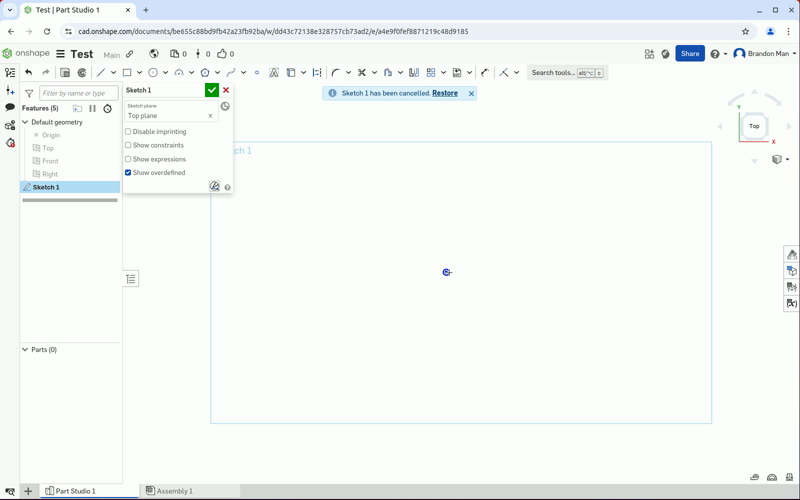
mouse_move(446, 272)
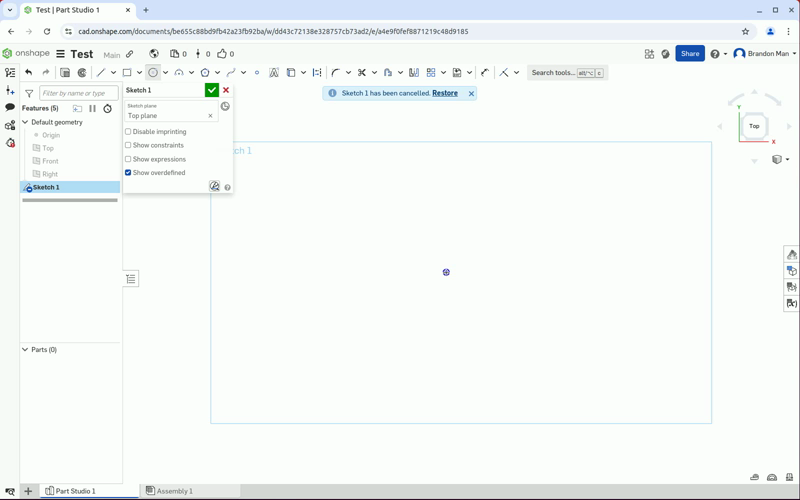
scroll(6)
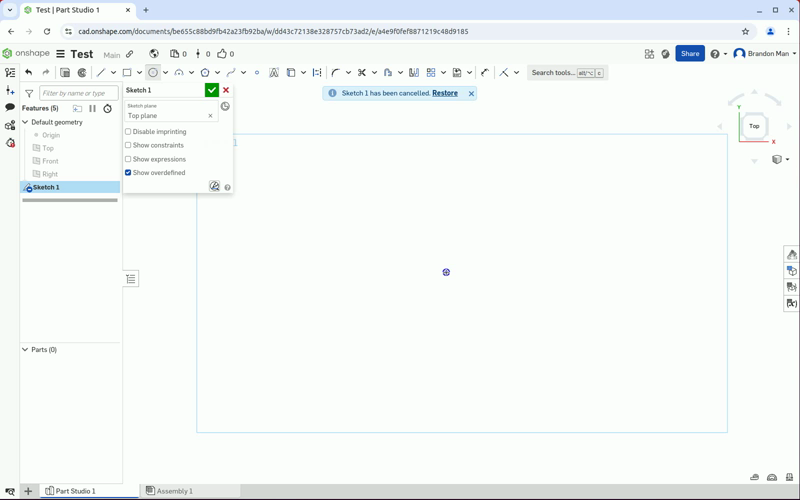
scroll(6)
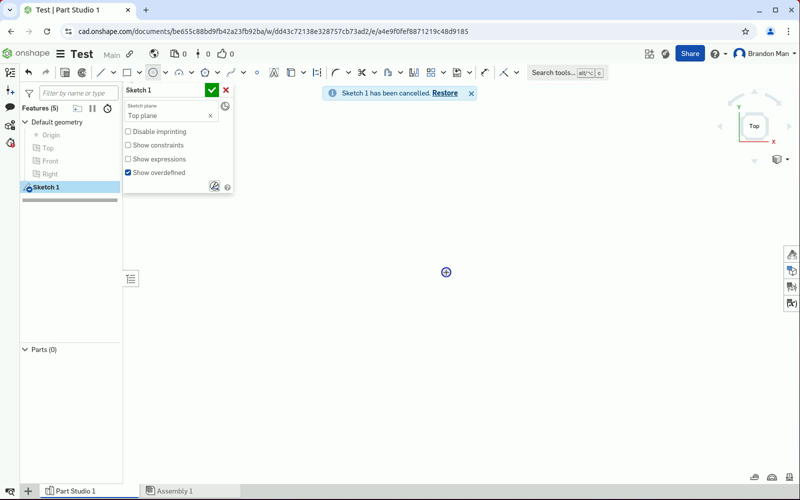
scroll(6)
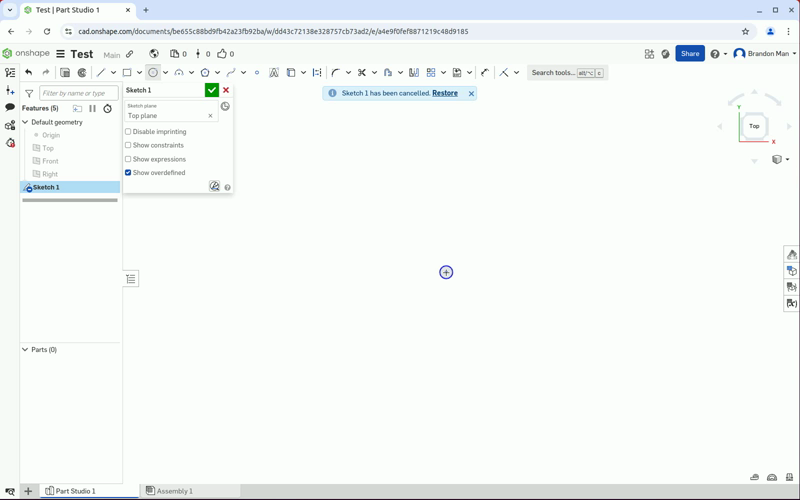
scroll(6)
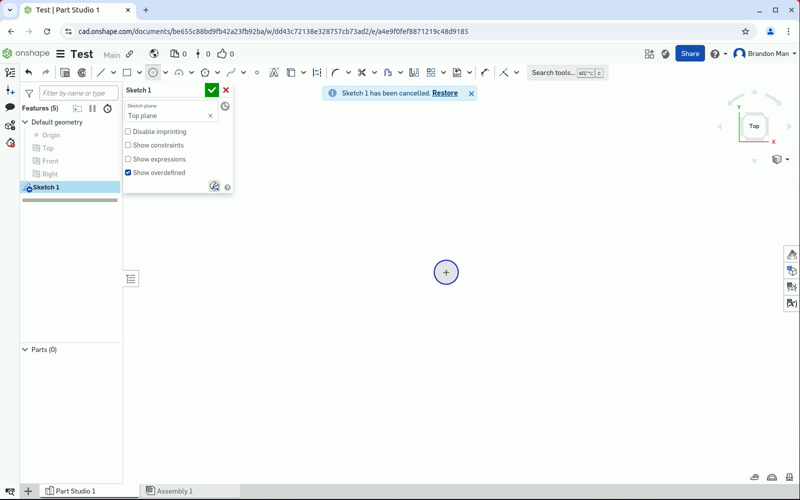
scroll(6)
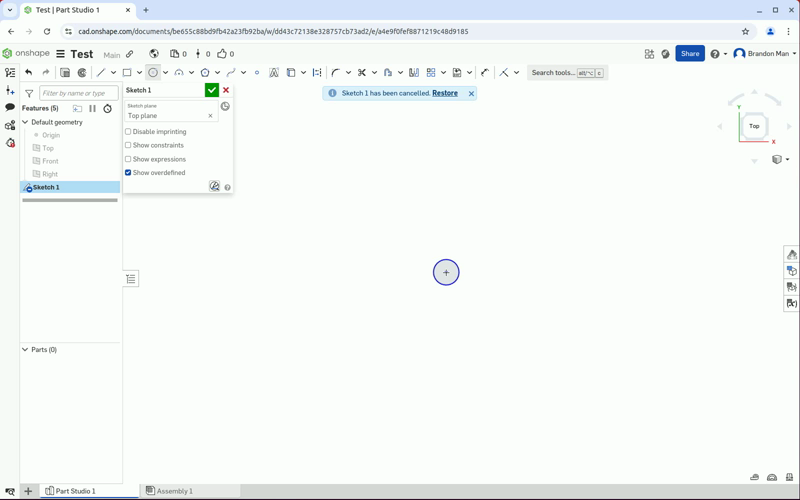
scroll(6)
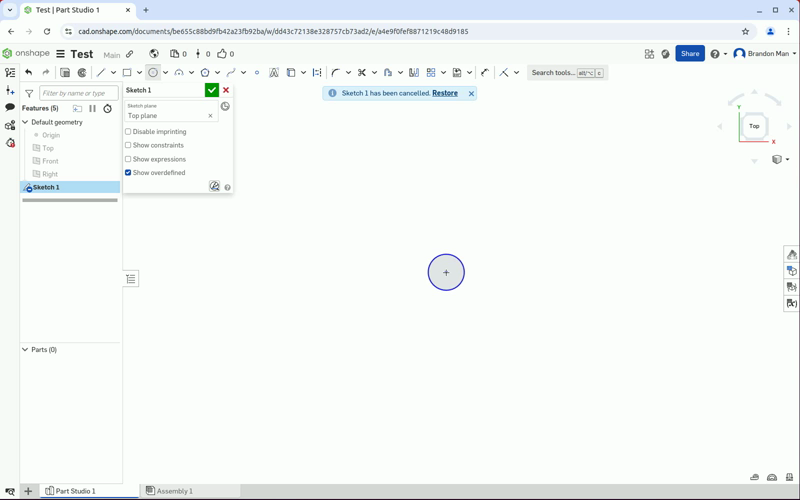
scroll(6)
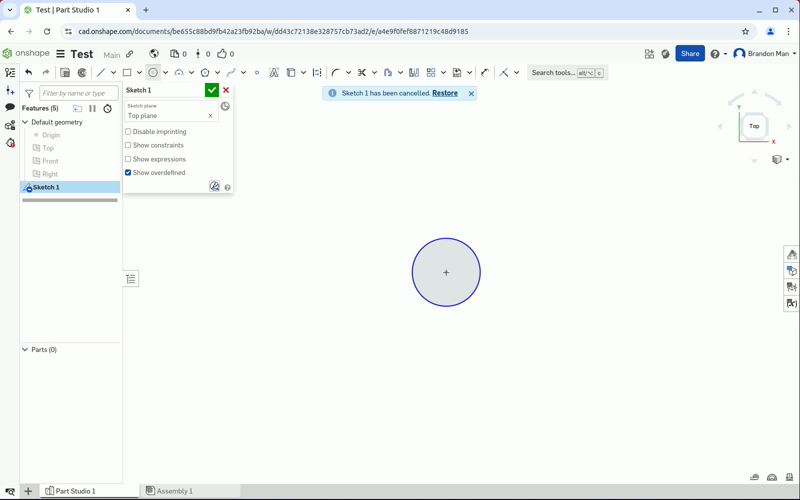
click(446, 272)
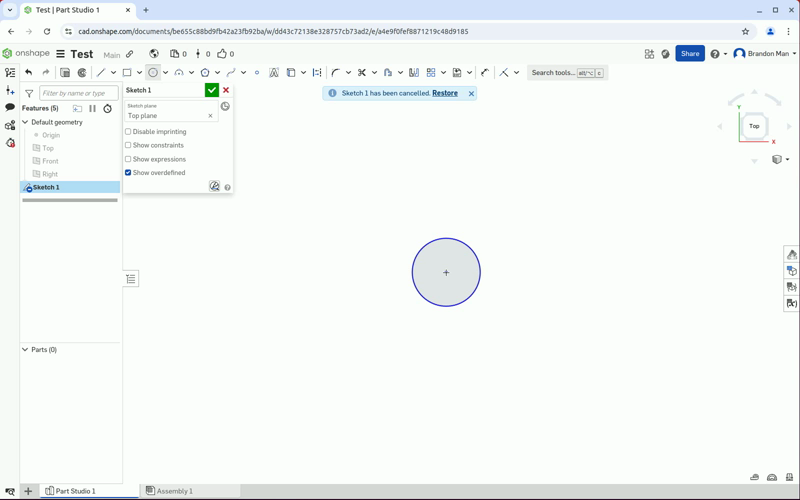
scroll(-6)
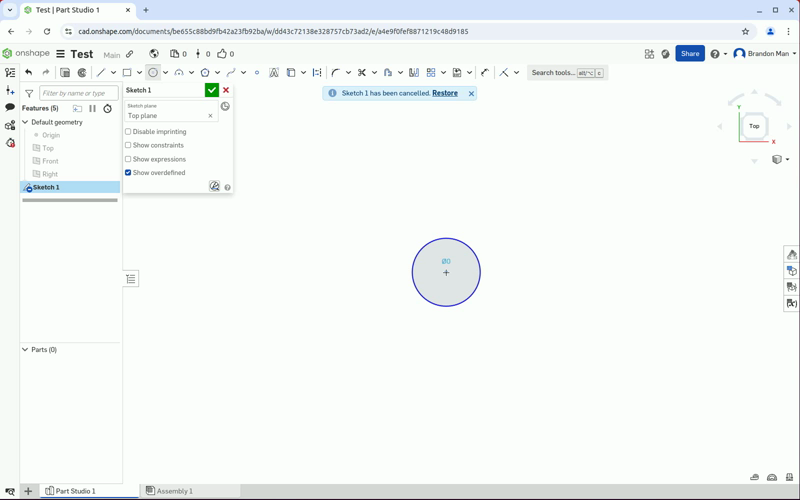
scroll(-6)
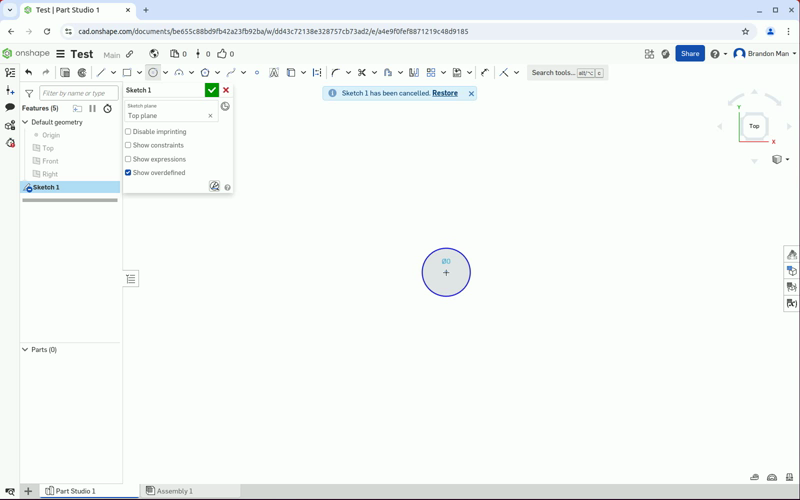
scroll(-6)
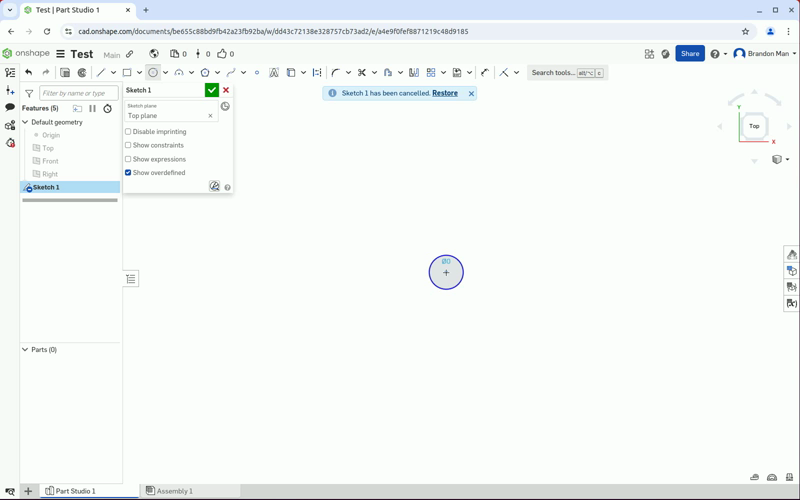
scroll(-6)
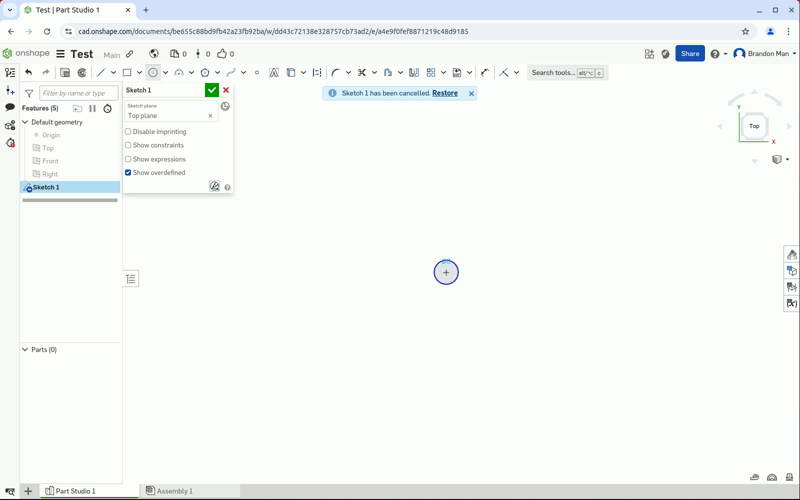
scroll(-6)
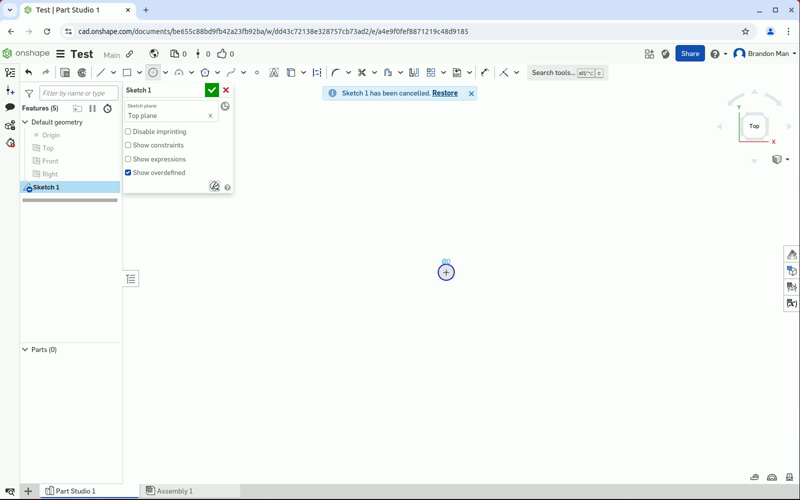
scroll(-6)
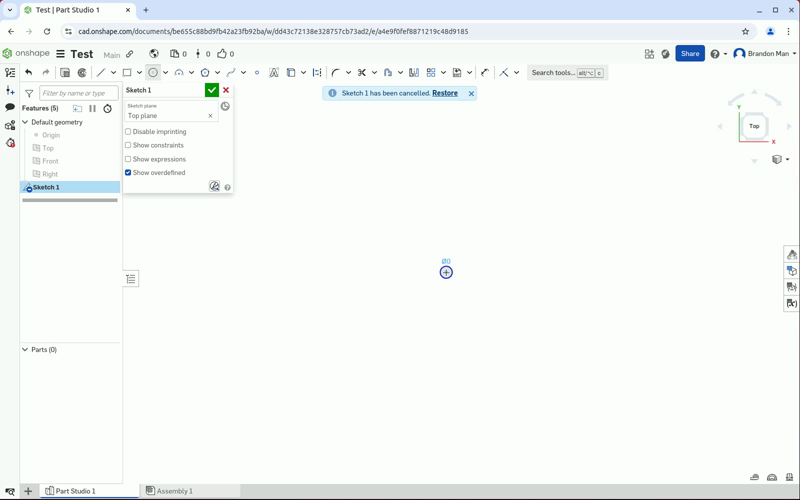
scroll(-6)
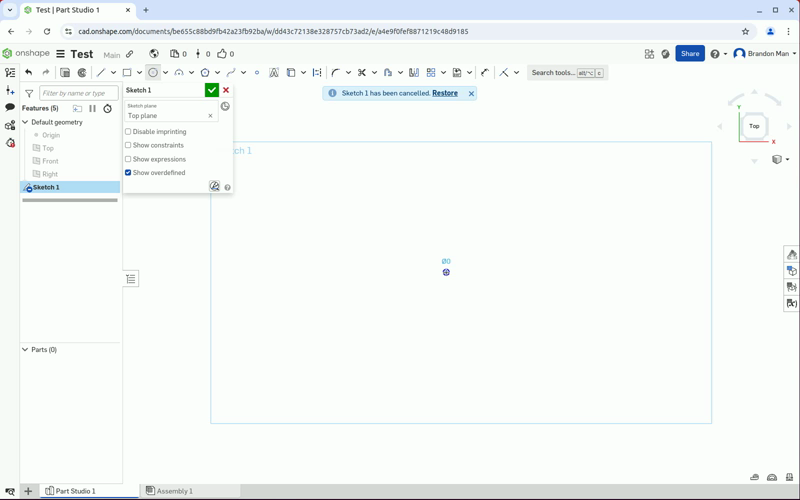
key_up(shift)
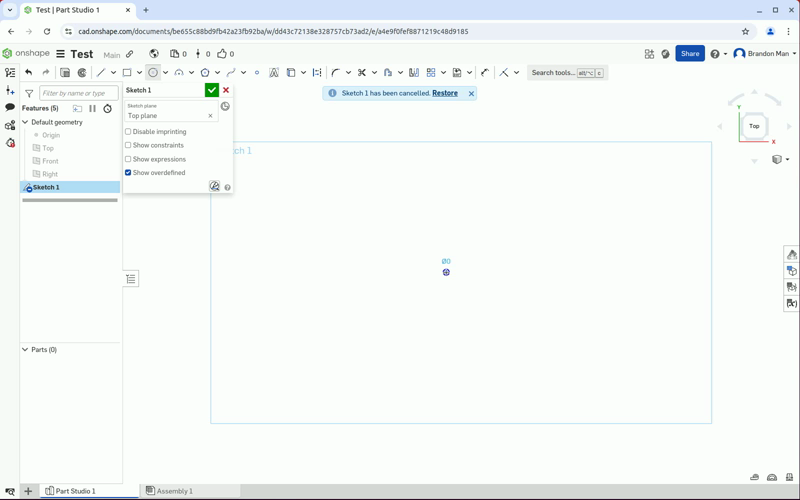
mouse_move(447, 272)
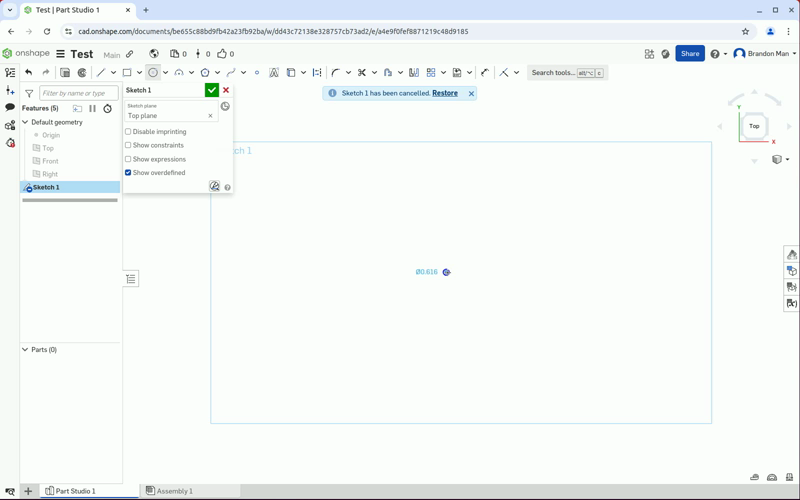
scroll(6)
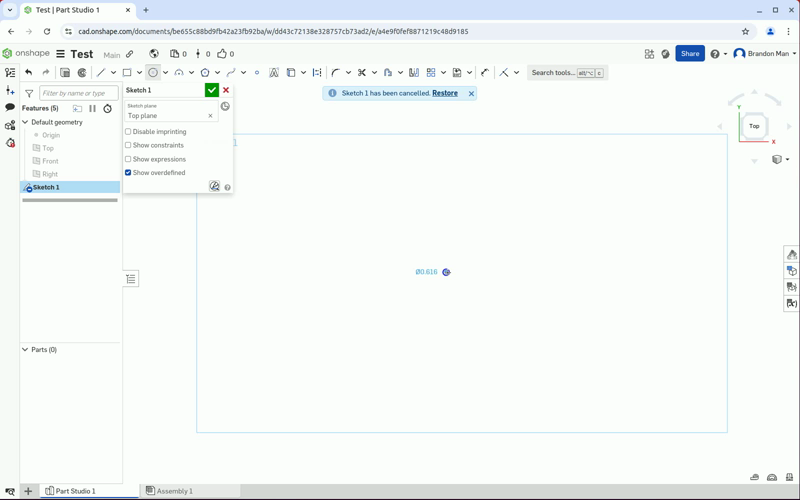
scroll(6)
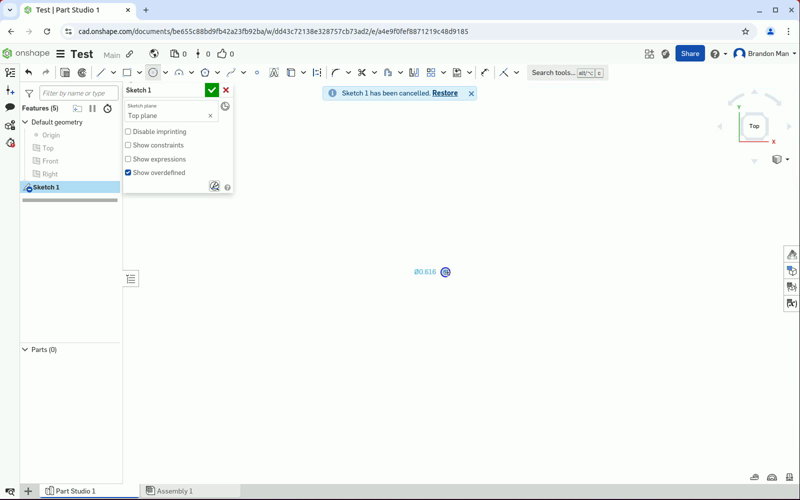
scroll(6)
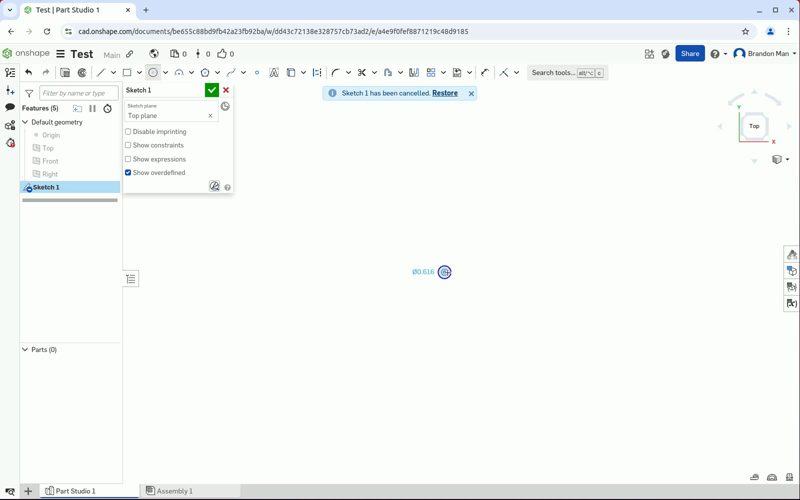
scroll(6)
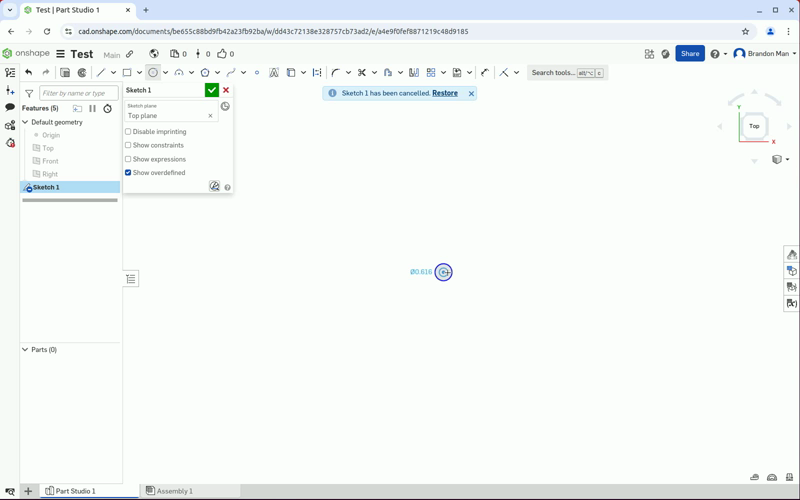
scroll(6)
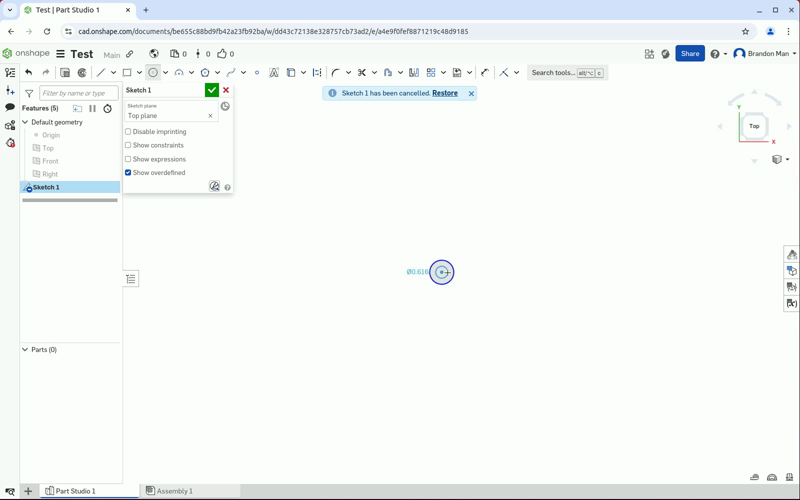
scroll(6)
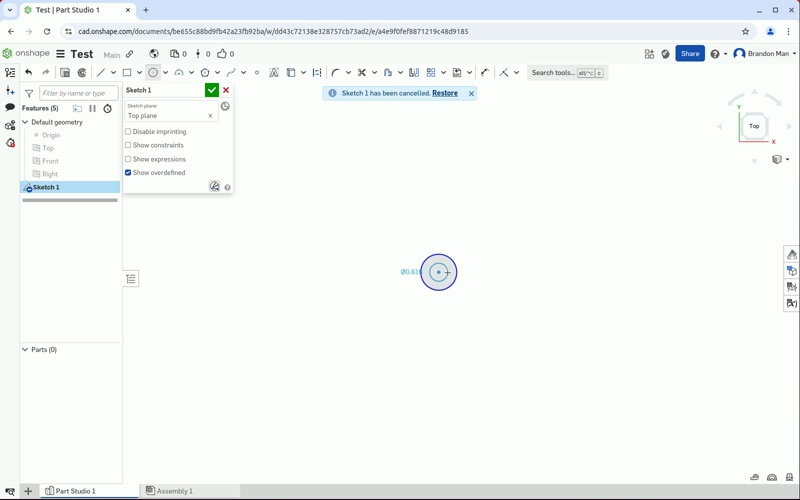
scroll(6)
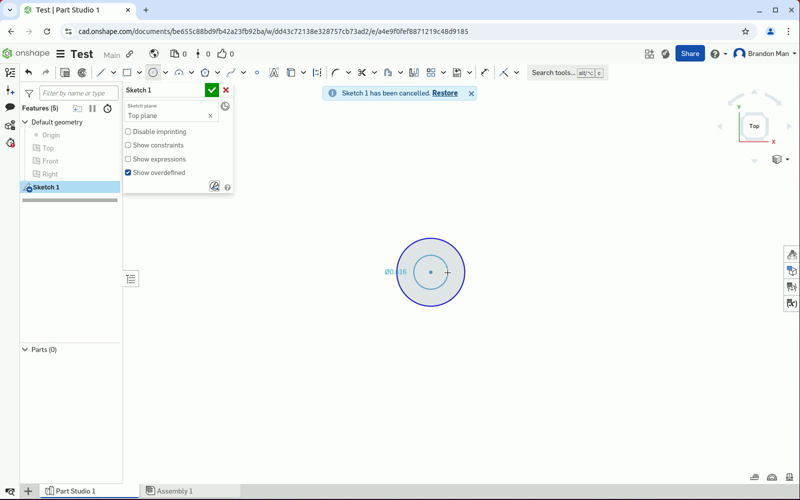
click(447, 272)
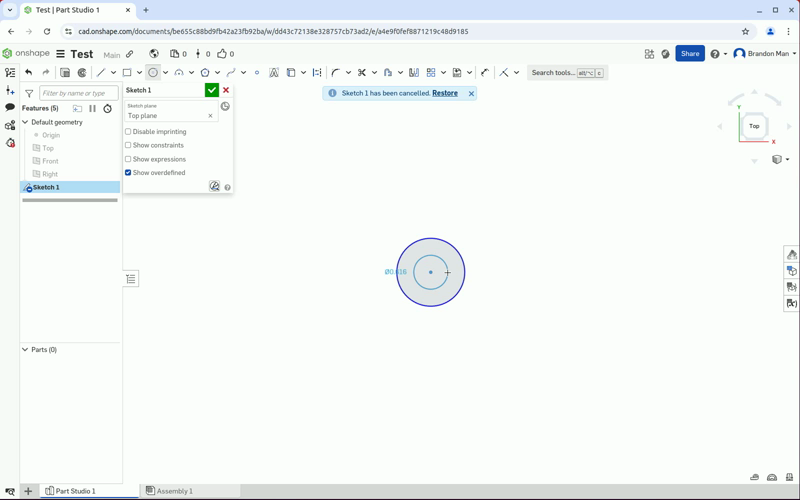
scroll(-6)
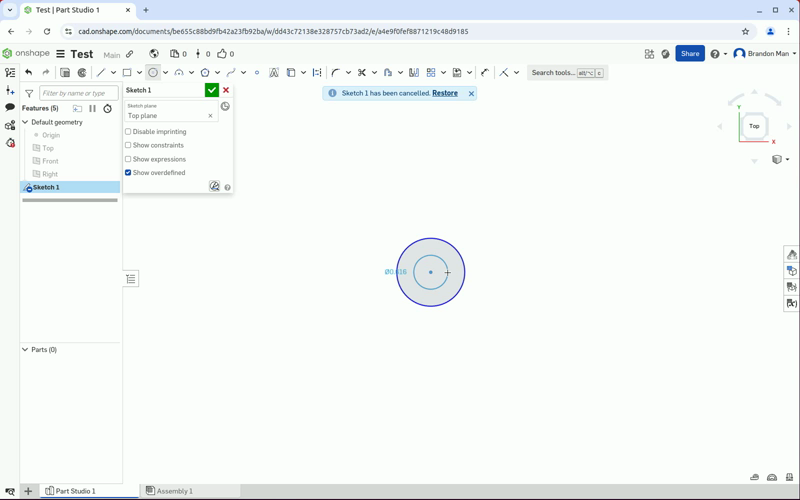
scroll(-6)
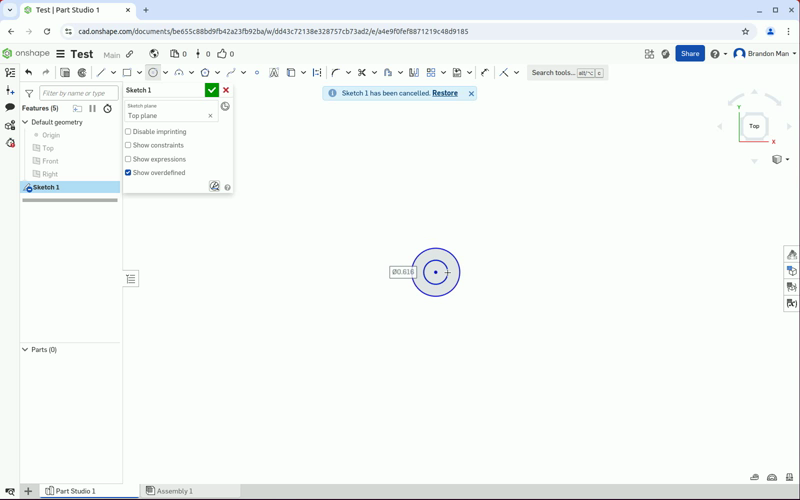
scroll(-6)
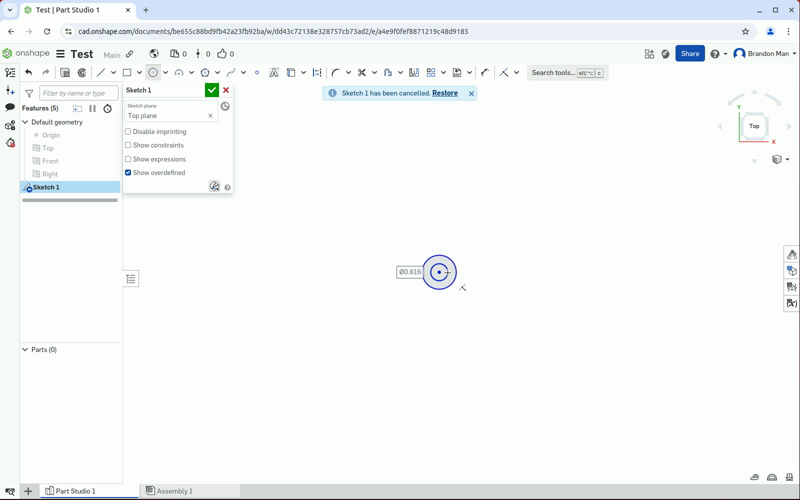
scroll(-6)
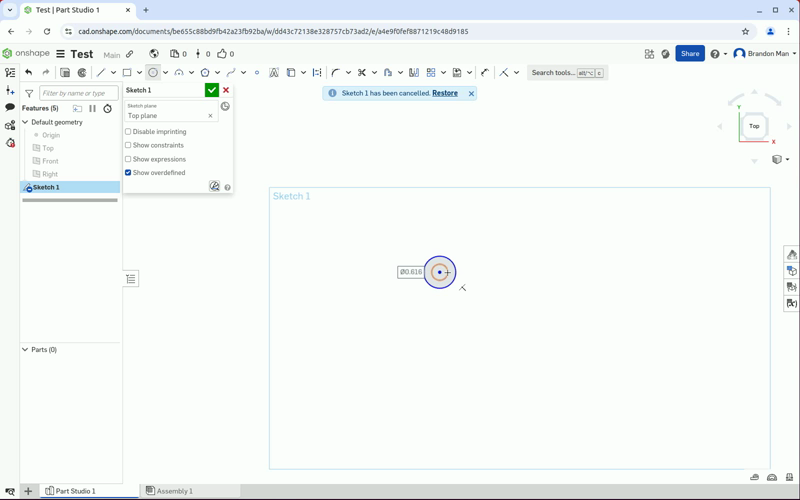
scroll(-6)
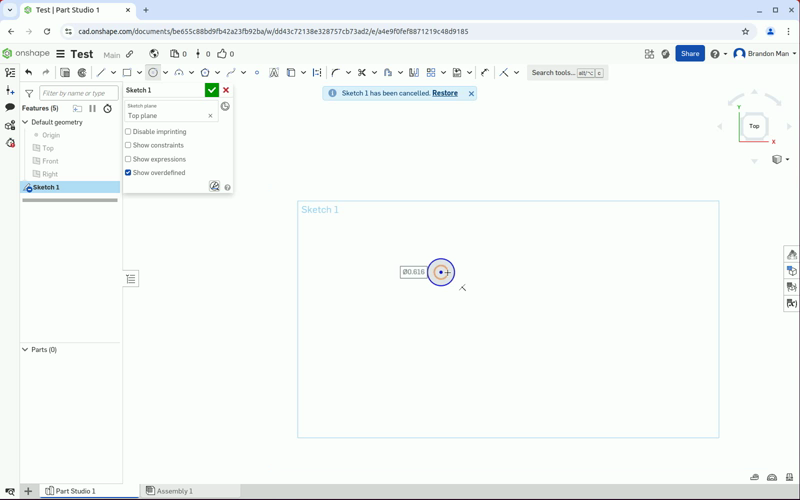
scroll(-6)
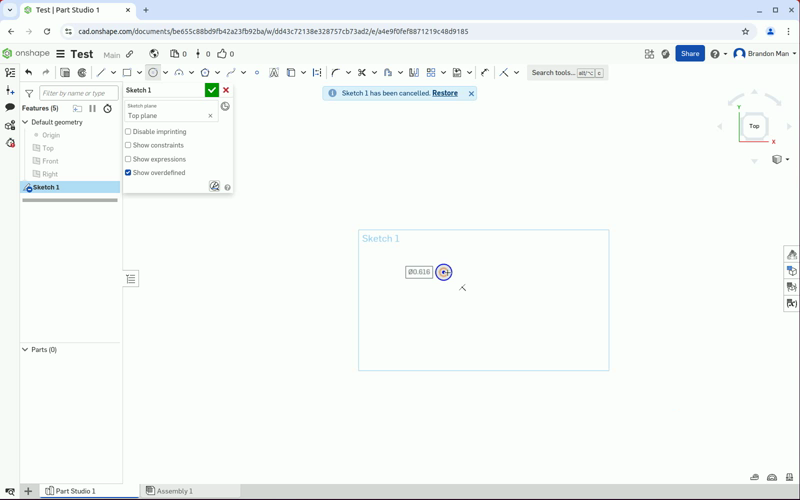
scroll(-6)
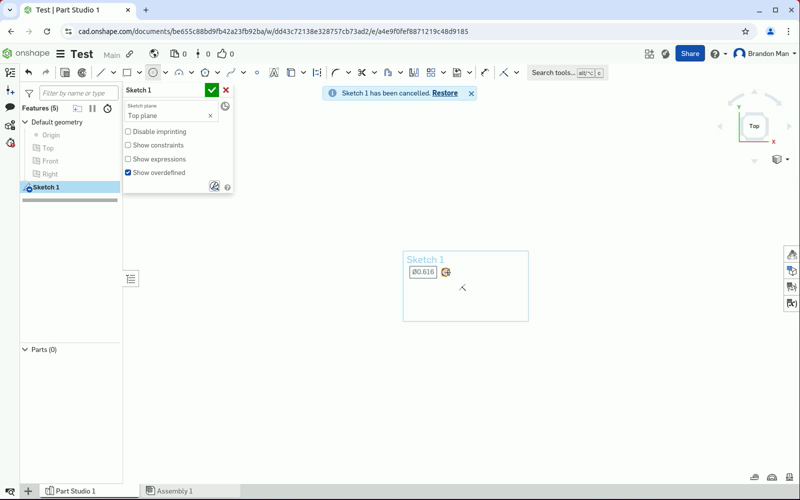
key(esc)
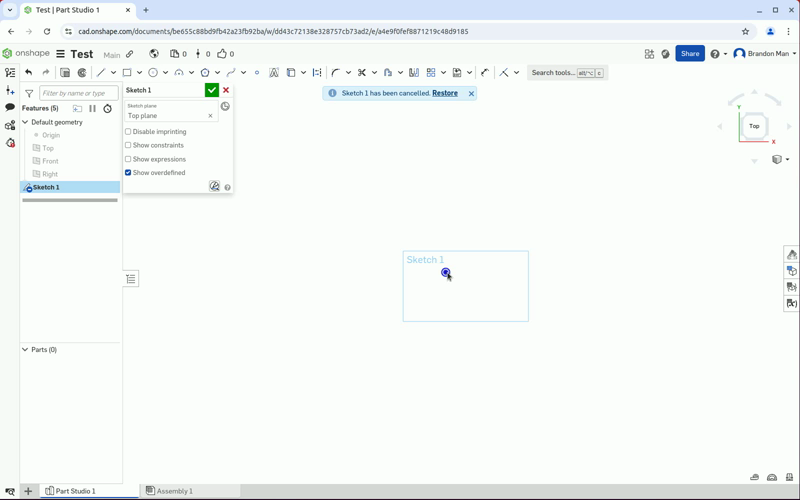
mouse_move(443, 271)
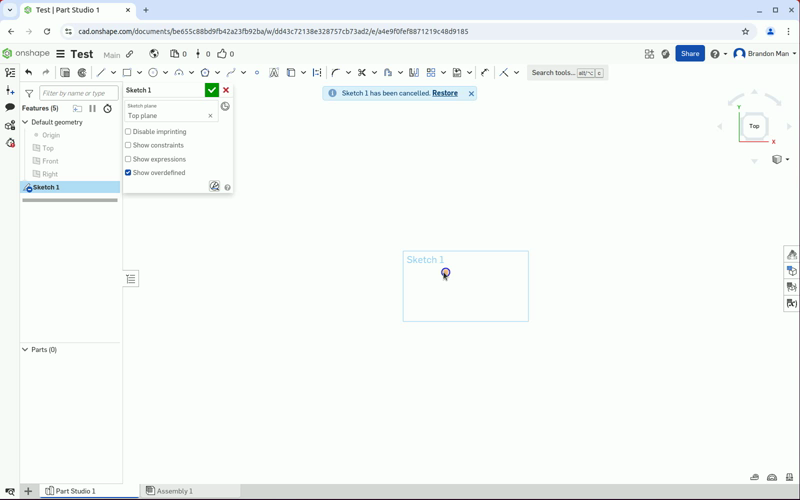
scroll(6)
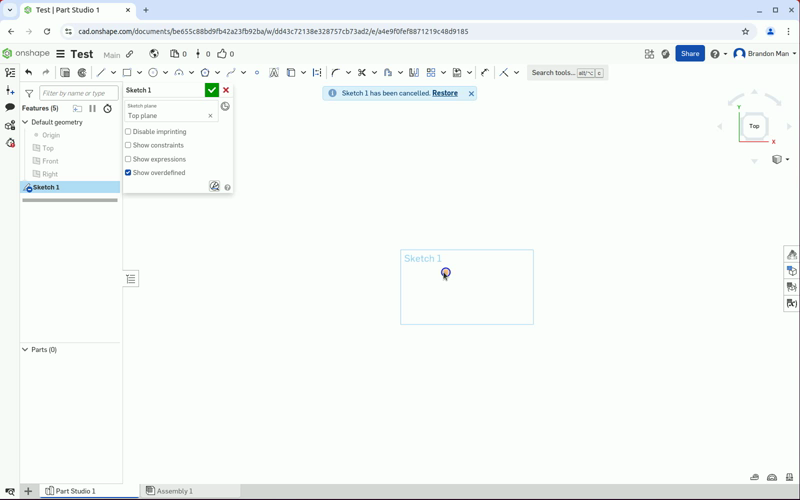
scroll(6)
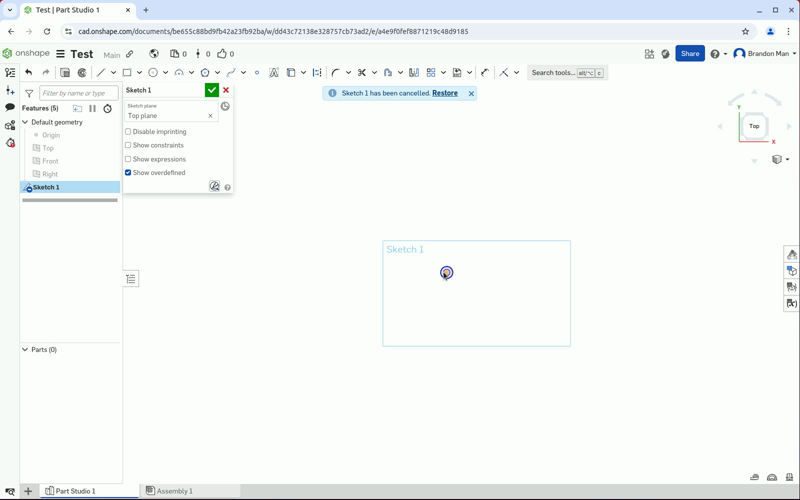
scroll(6)
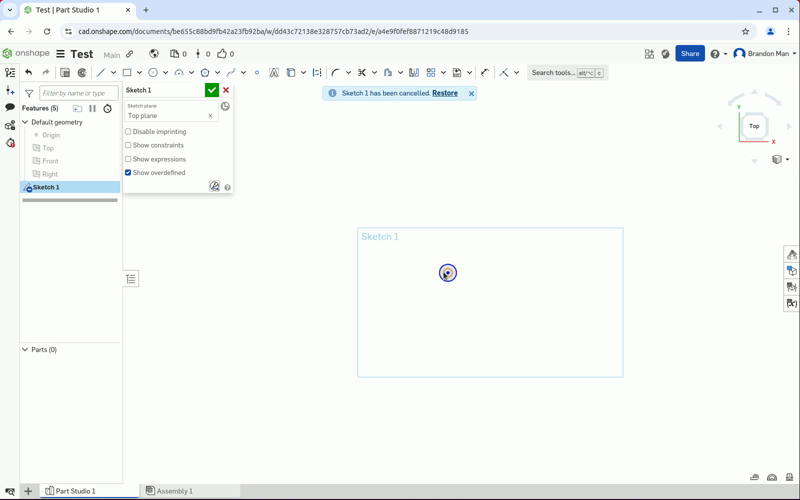
scroll(6)
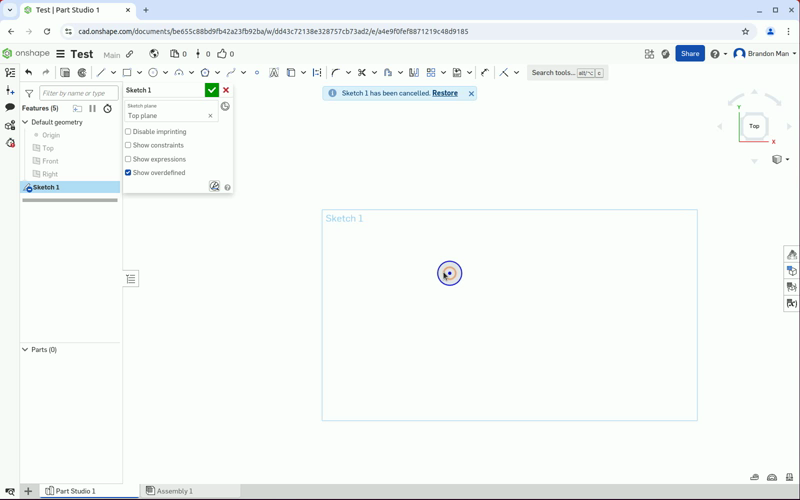
scroll(6)
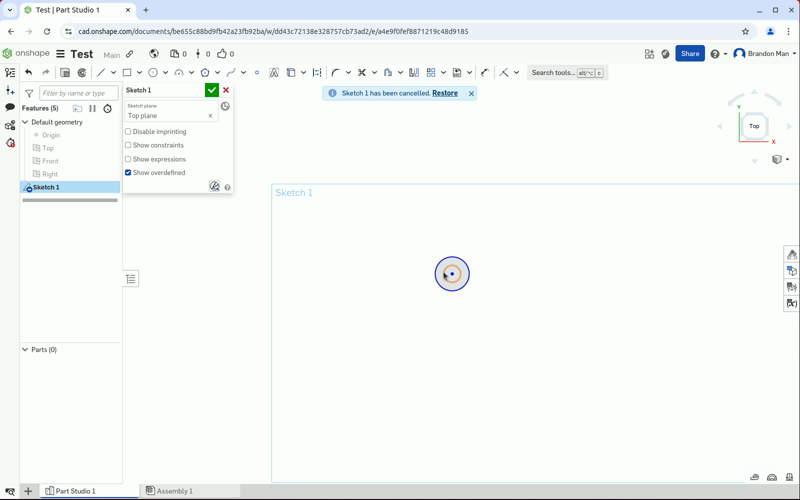
scroll(6)
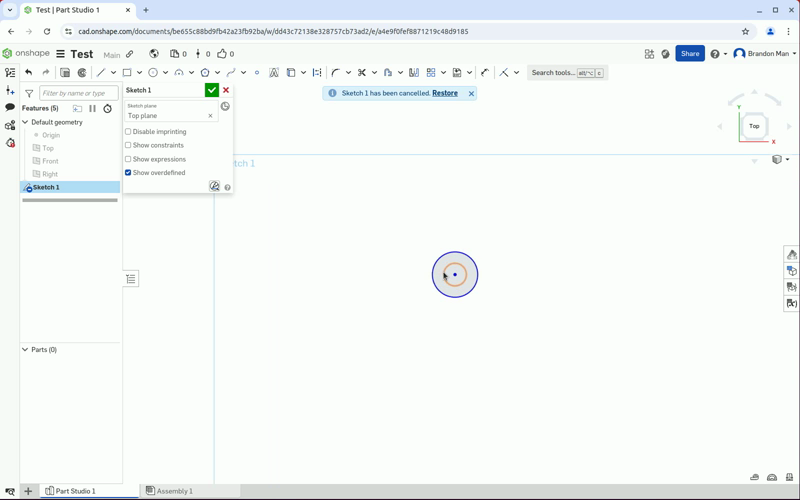
scroll(6)
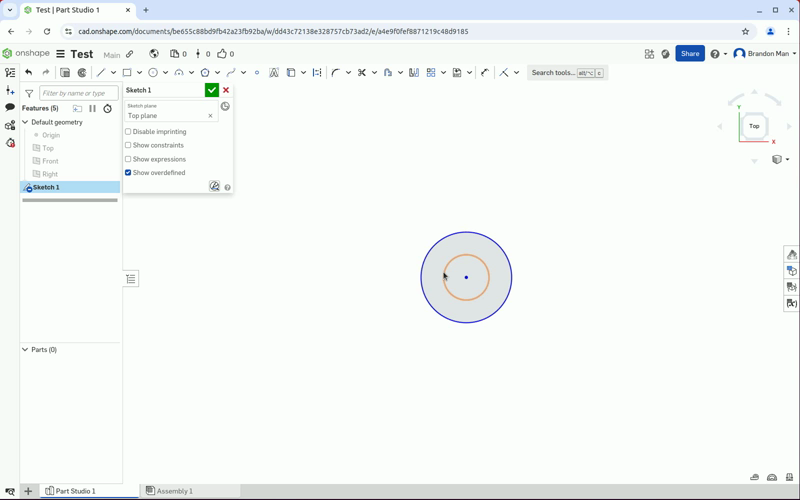
click(443, 271)
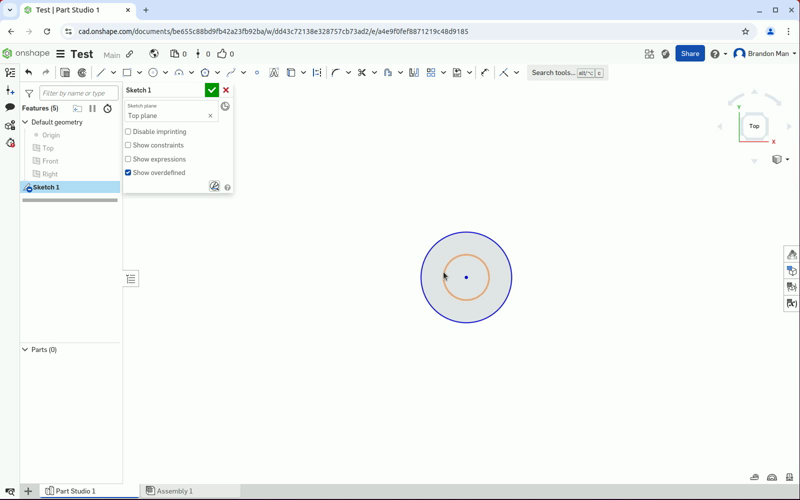
scroll(-6)
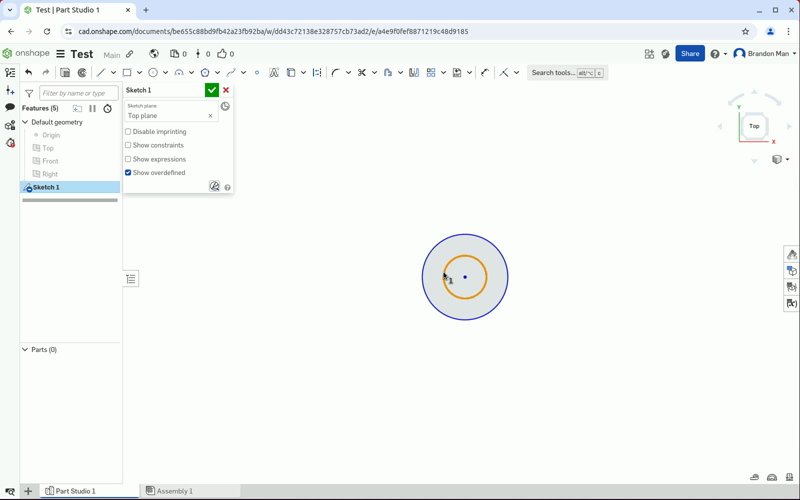
scroll(-6)
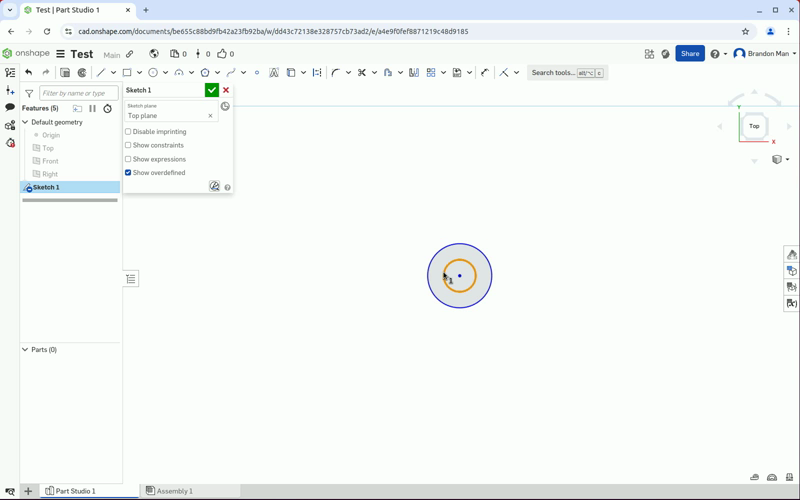
scroll(-6)
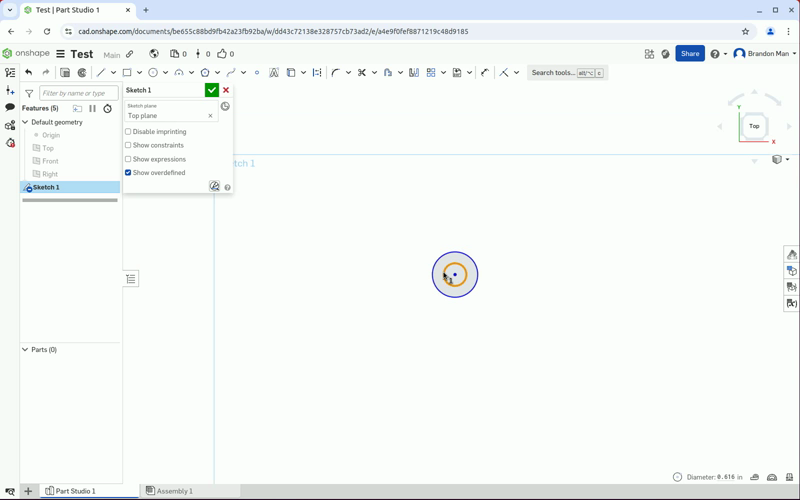
scroll(-6)
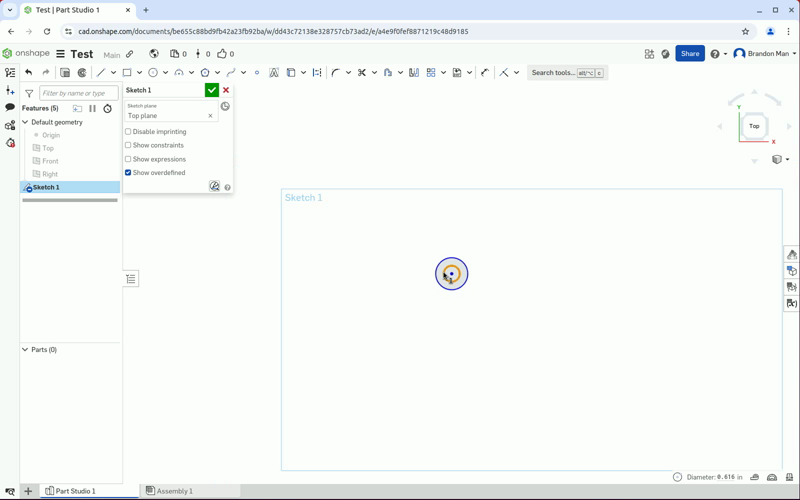
scroll(-6)
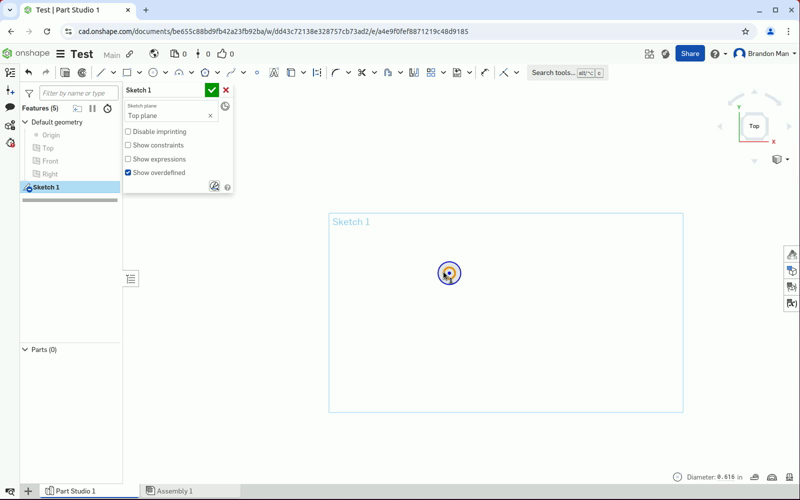
scroll(-6)
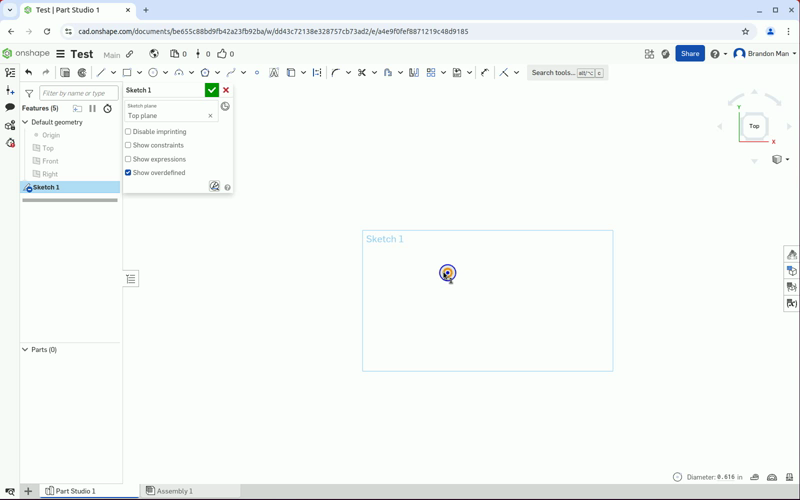
scroll(-6)
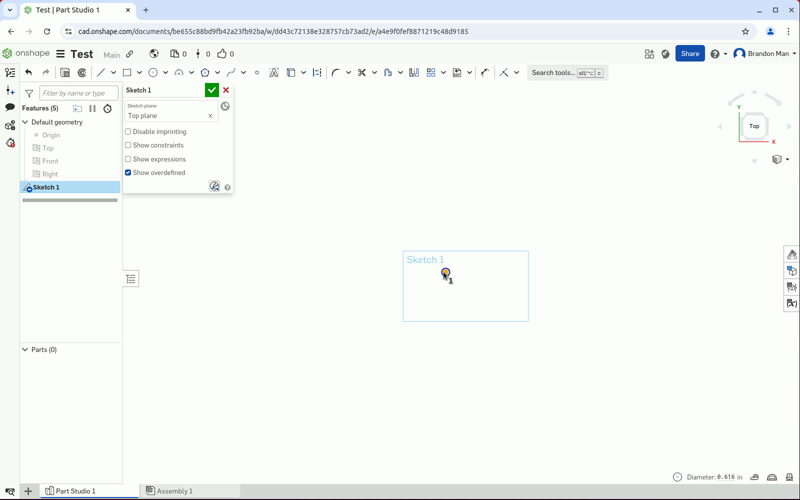
mouse_move(73, 352)
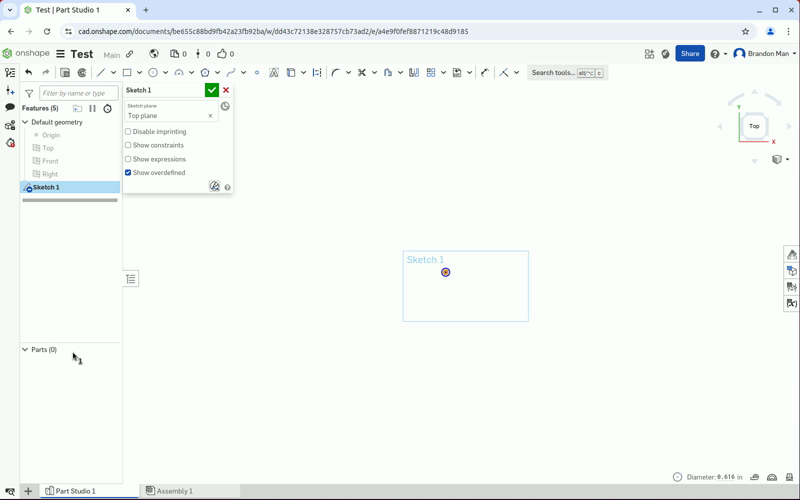
key(shift+y)
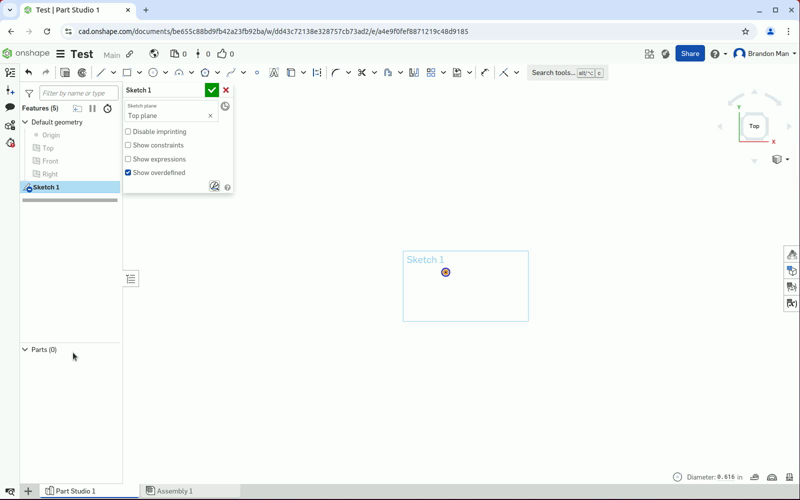
key(shift+e)
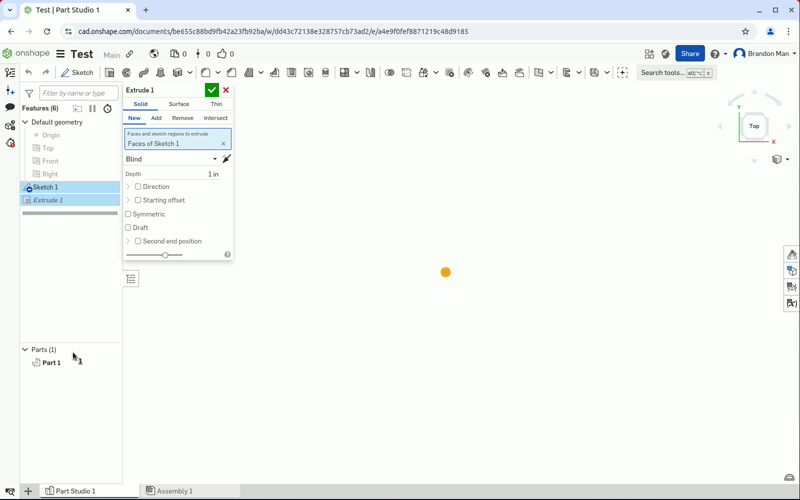
mouse_move(143, 106)
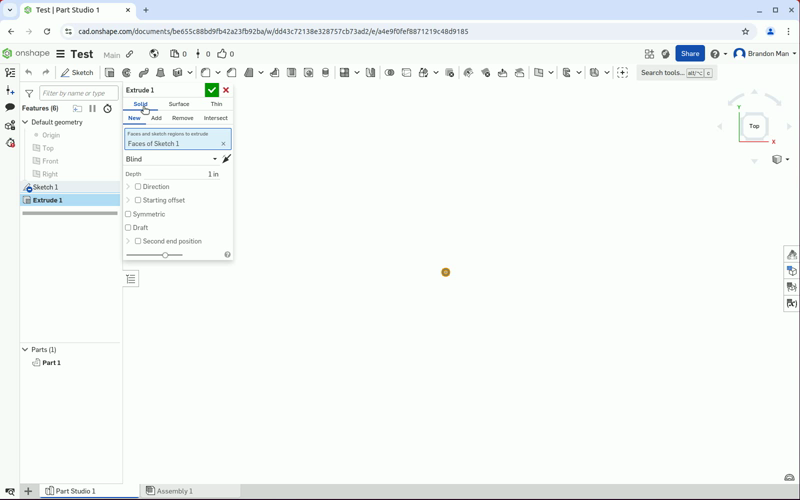
click(143, 106)
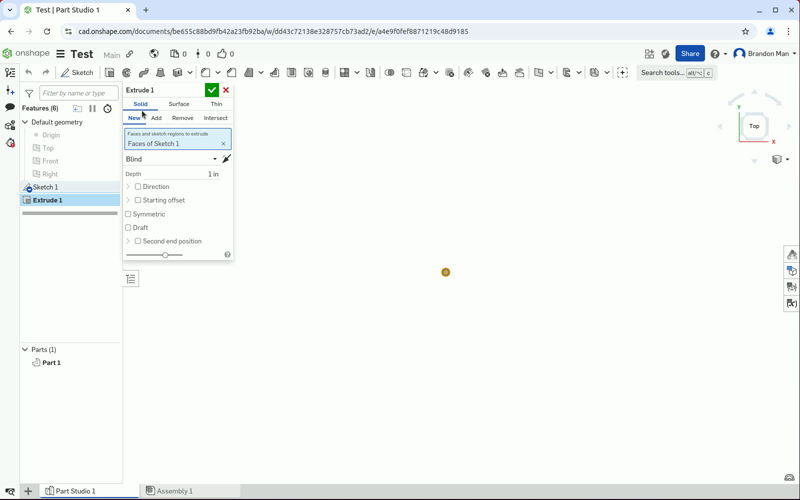
mouse_move(137, 120)
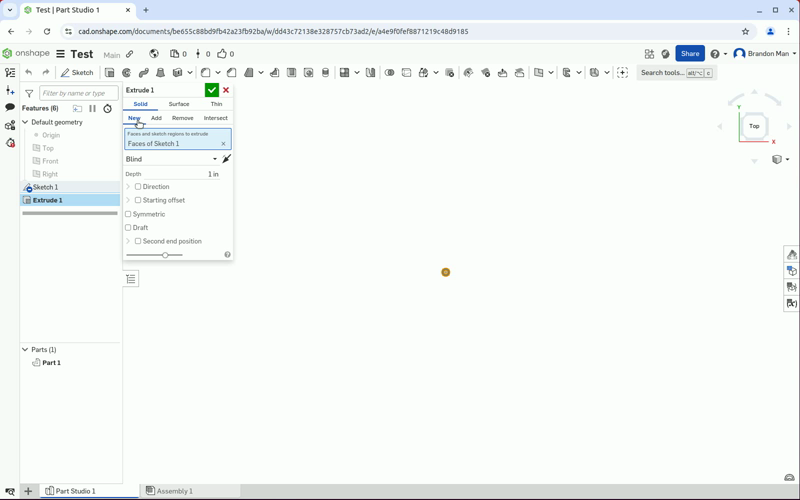
click(137, 120)
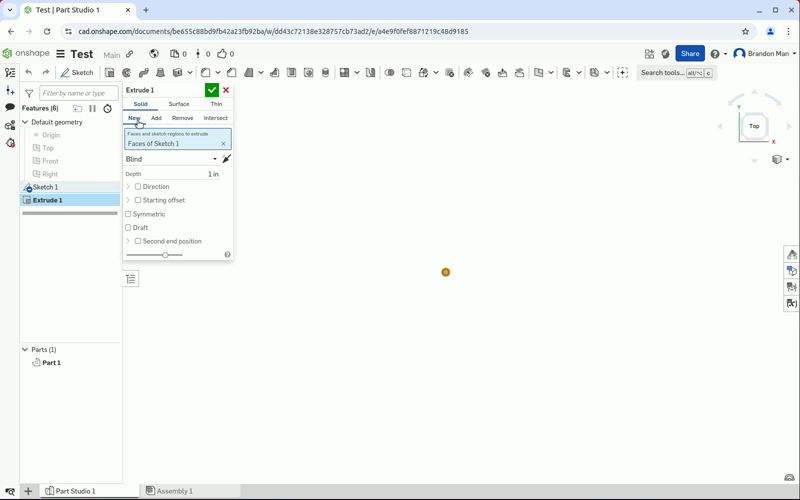
key(tab, 4)
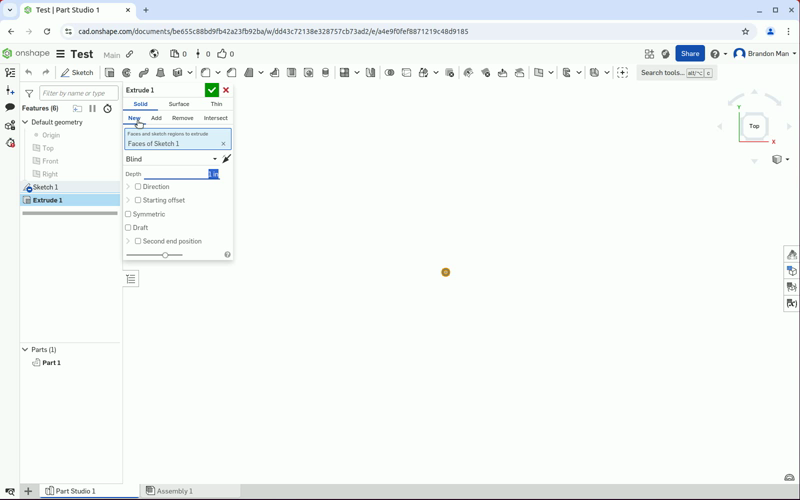
text(1.685)
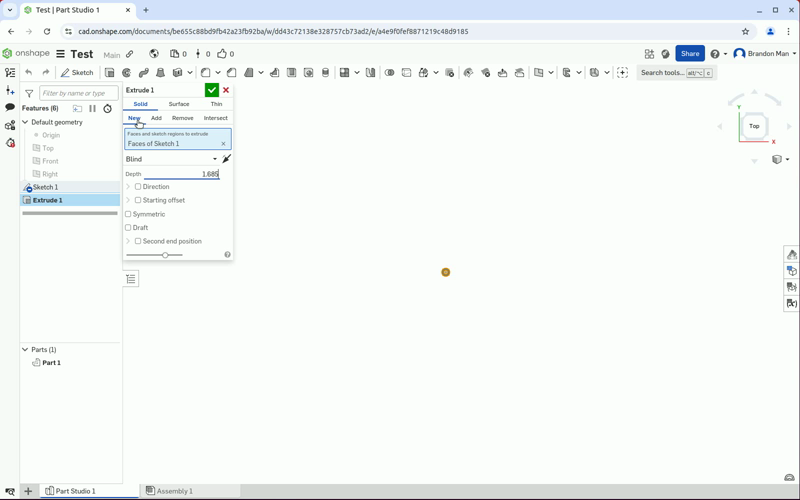
key(enter)
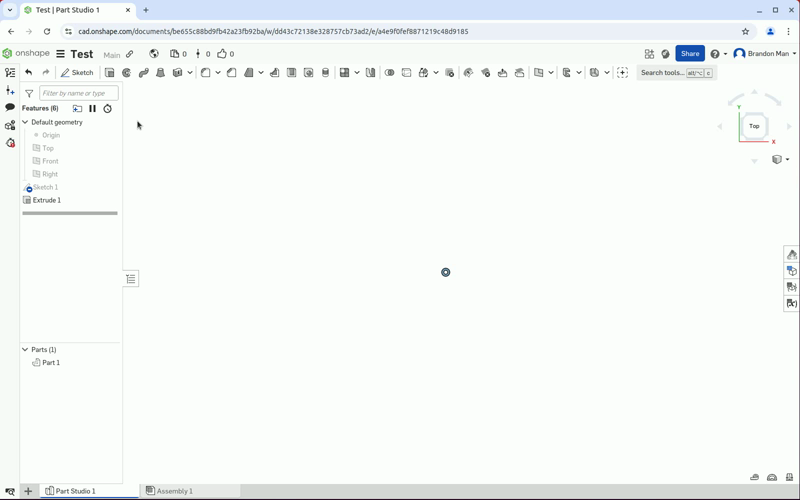
key(shift+h)
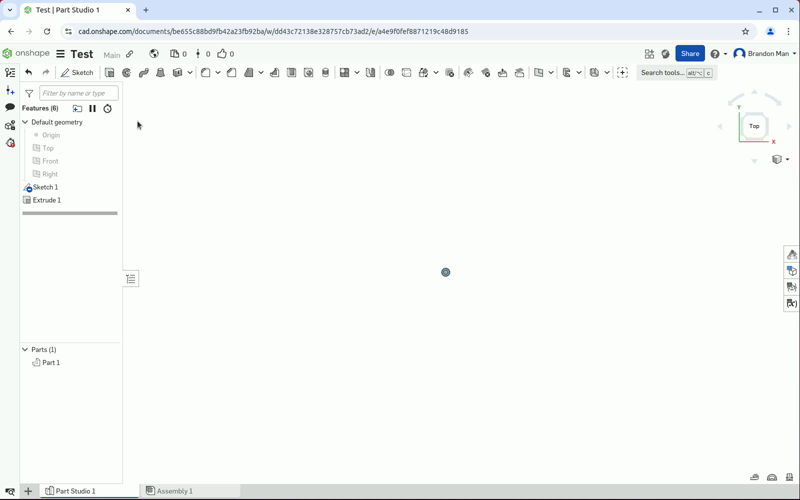
key(shift+h)
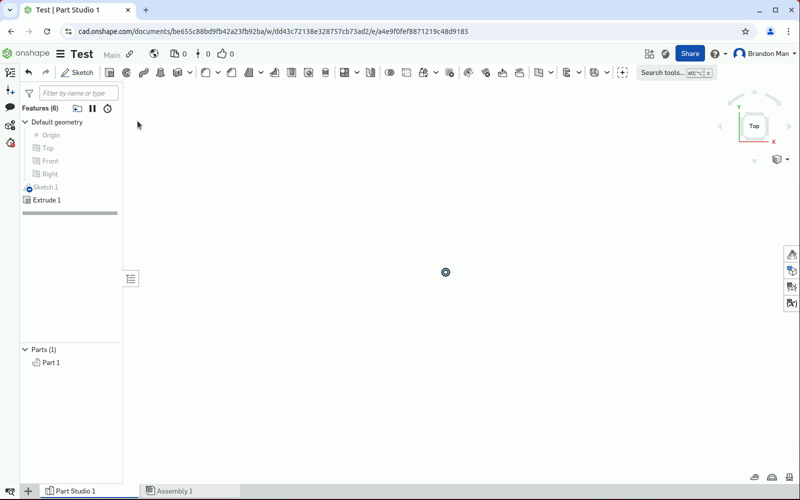
mouse_move(73, 189)
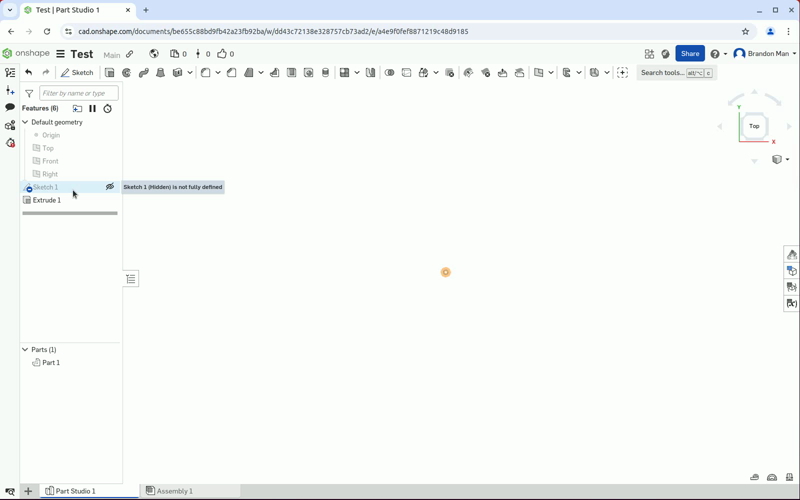
click(73, 189)
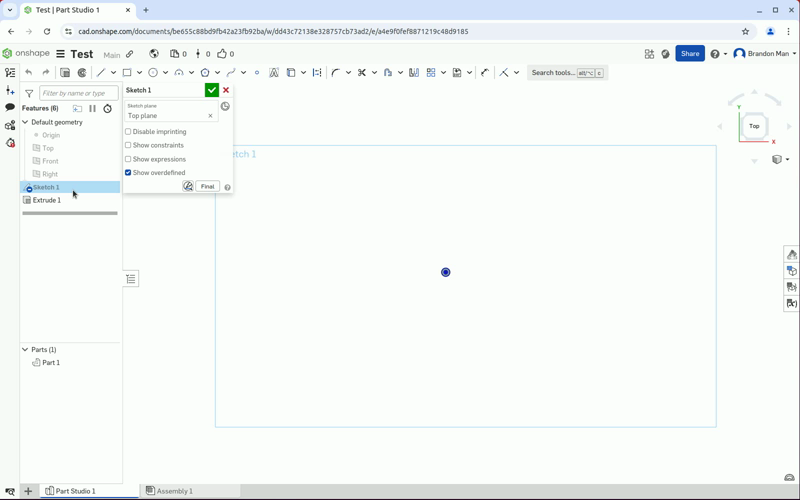
mouse_move(229, 92)
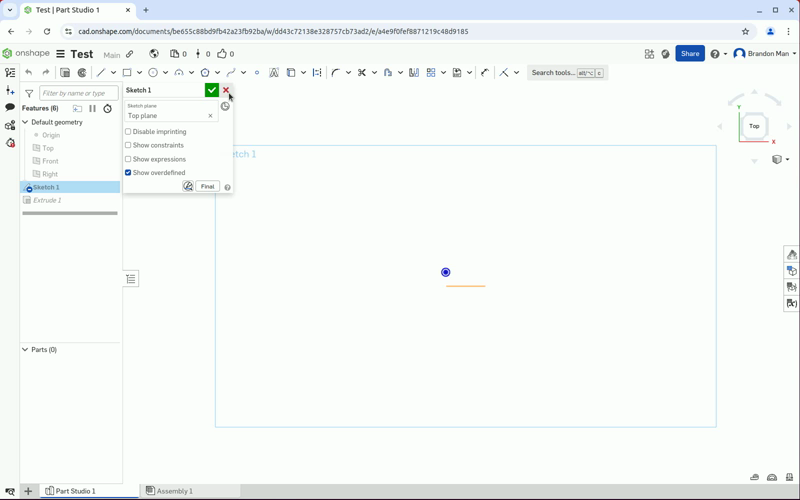
click(229, 92)
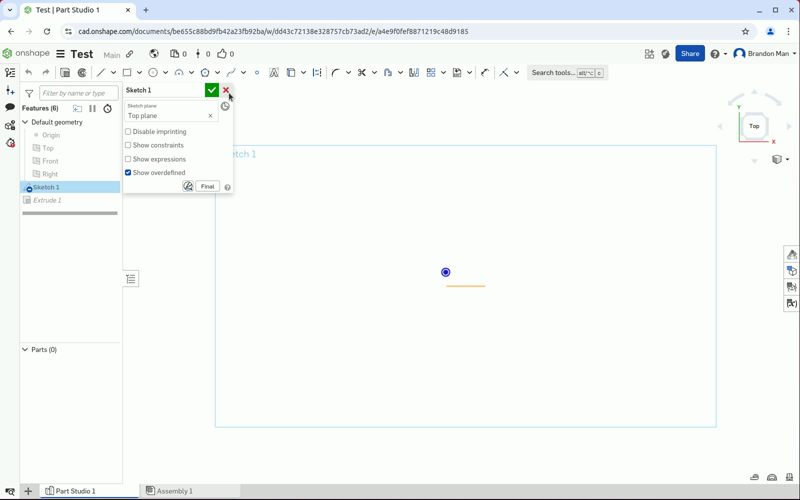
key(shift+s)
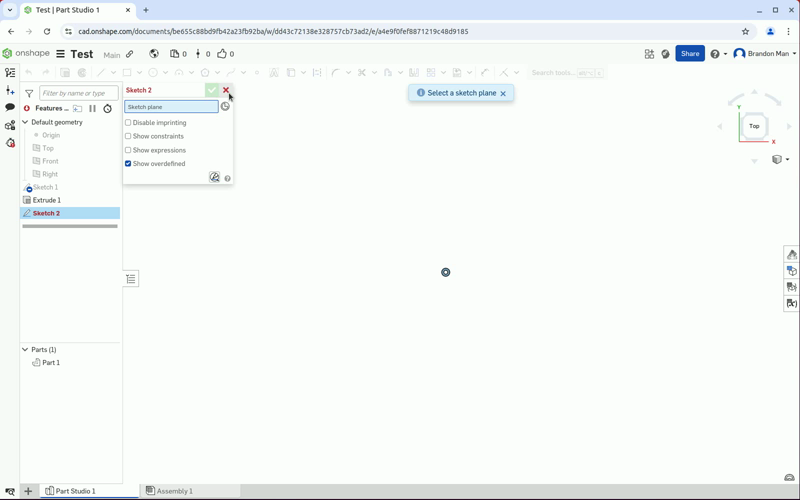
mouse_move(73, 150)
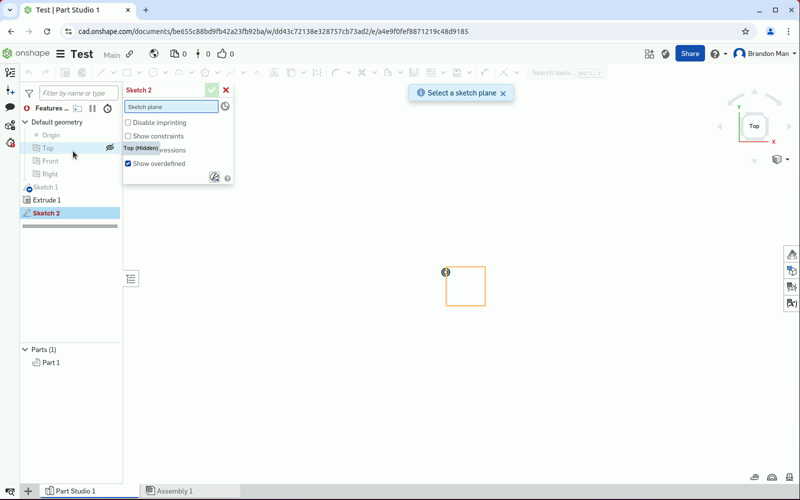
click(73, 150)
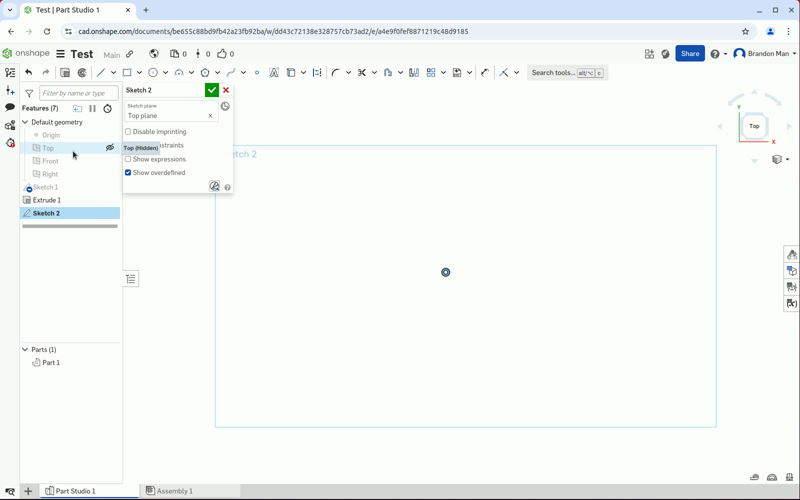
mouse_move(73, 352)
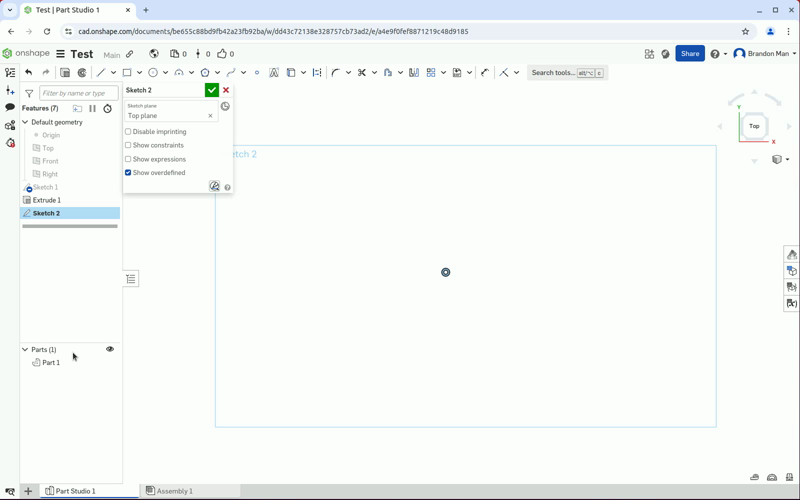
key(y)
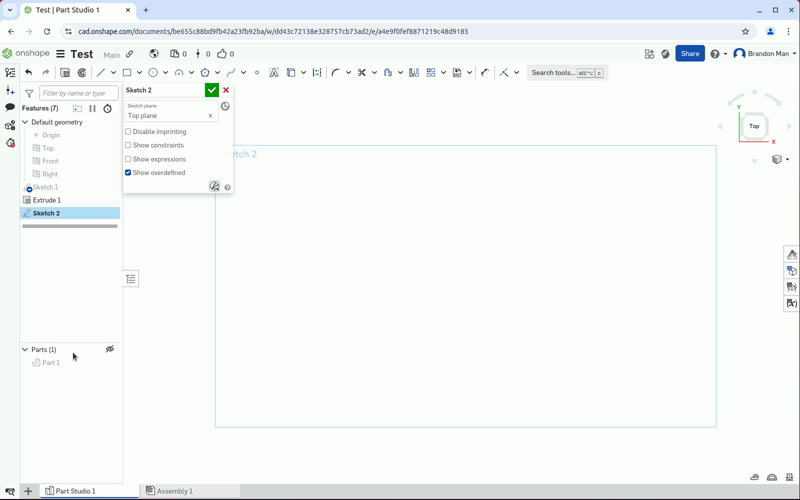
key(c)
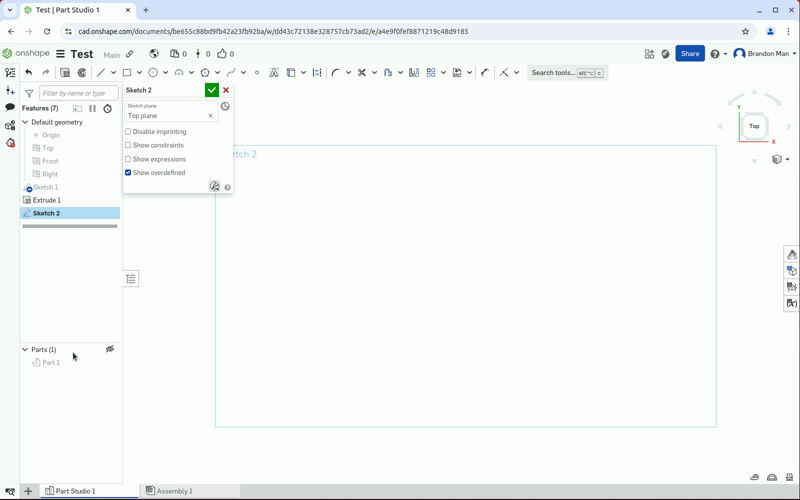
key_down(shift)
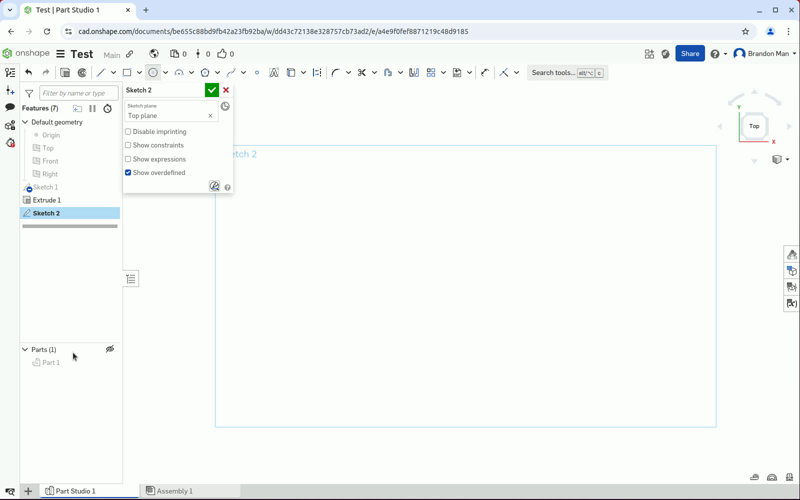
mouse_move(469, 281)
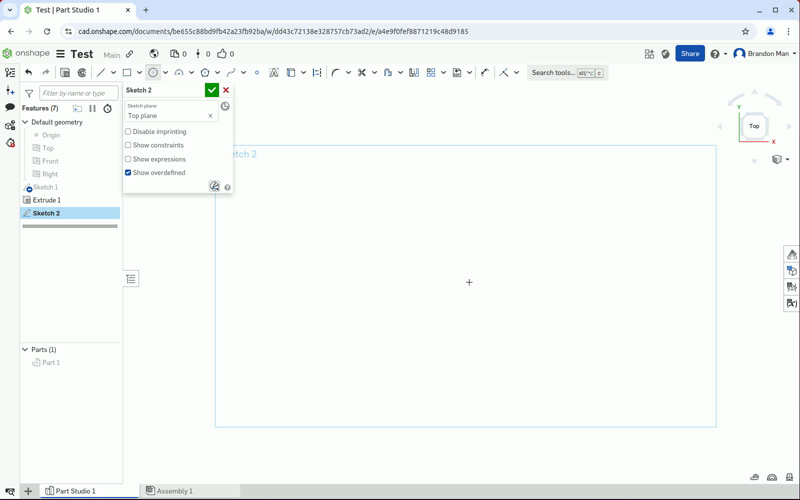
click(469, 281)
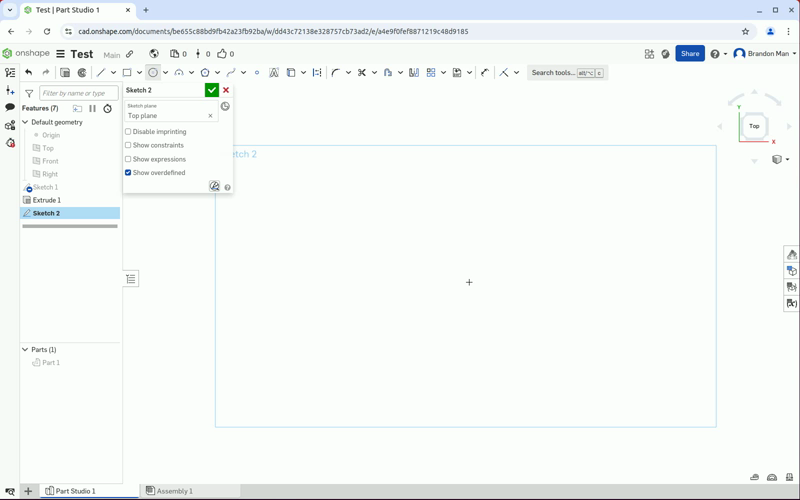
key_up(shift)
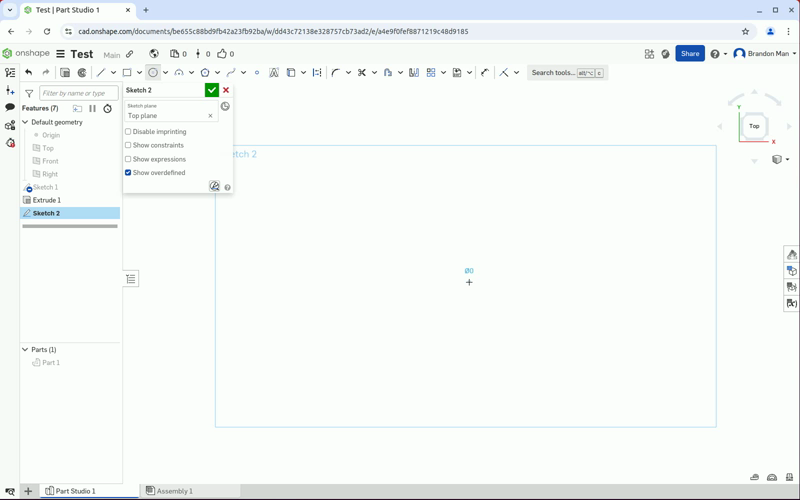
mouse_move(471, 281)
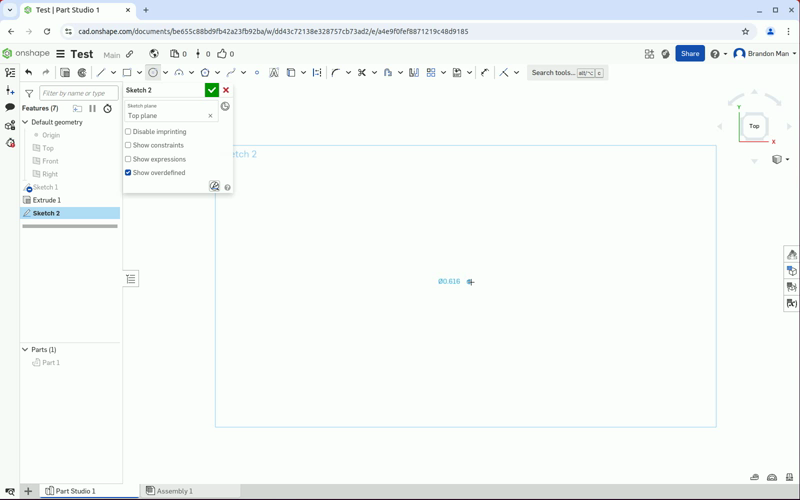
scroll(6)
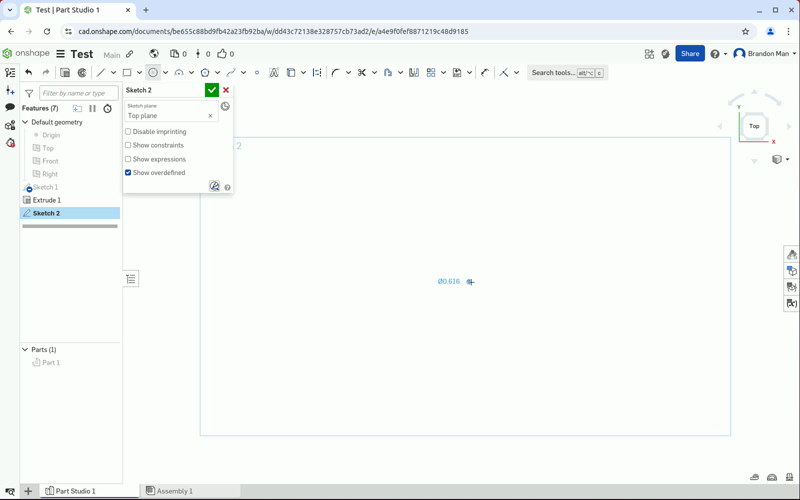
scroll(6)
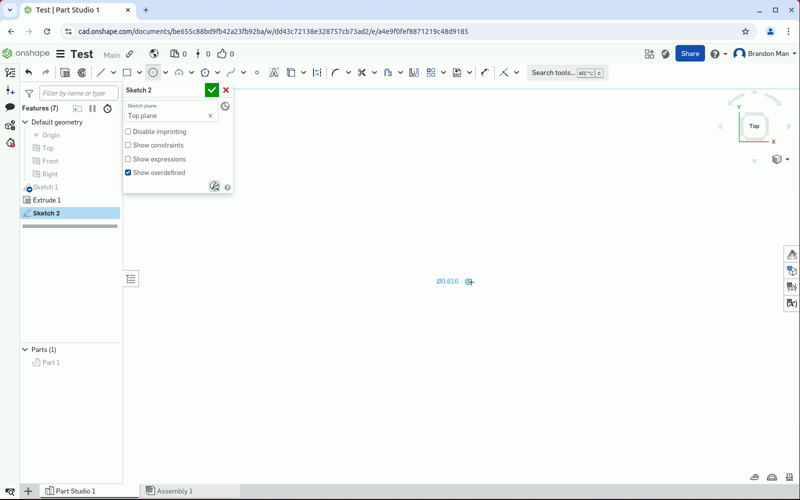
scroll(6)
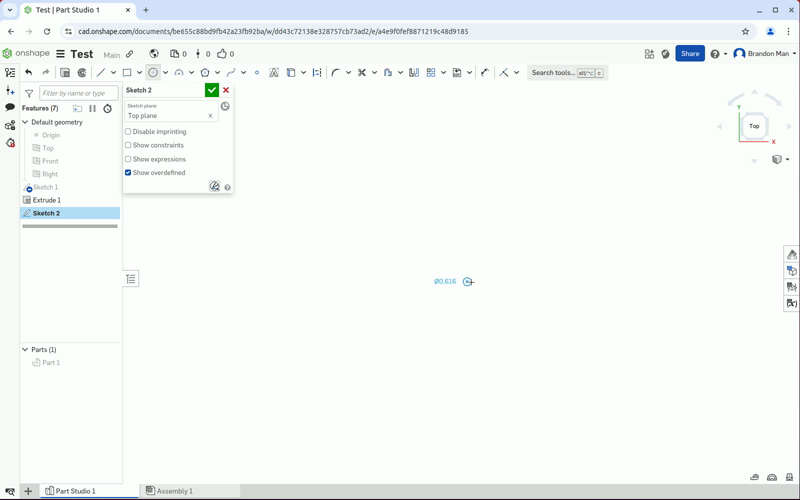
scroll(6)
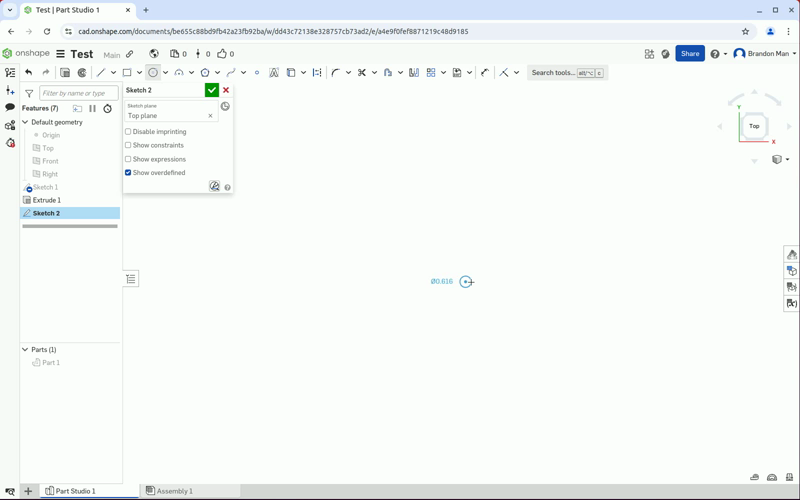
scroll(6)
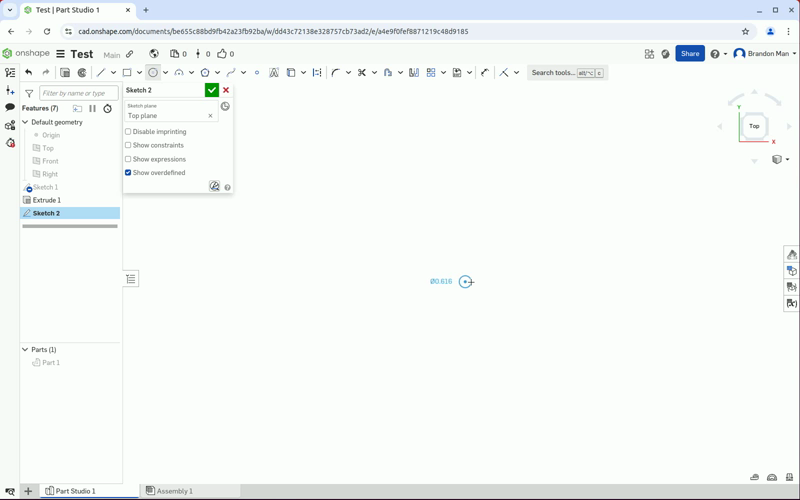
scroll(6)
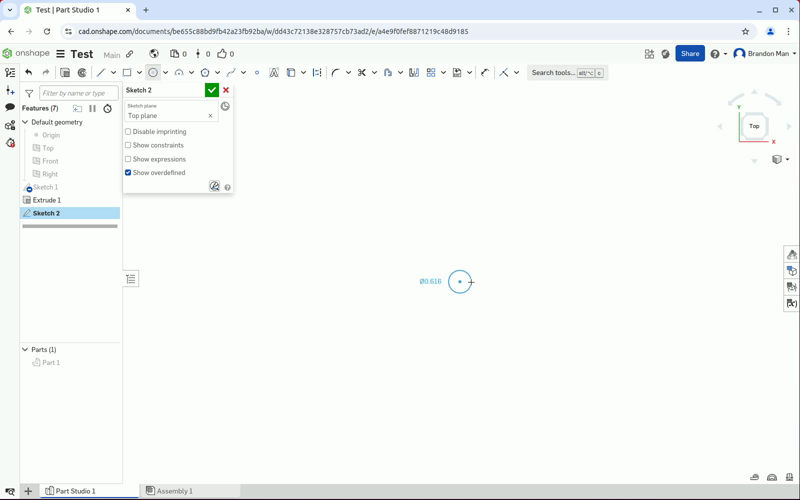
scroll(6)
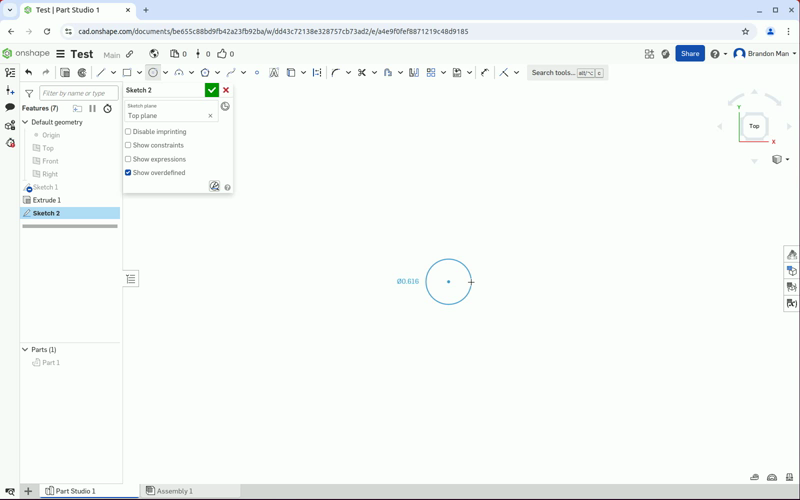
click(471, 281)
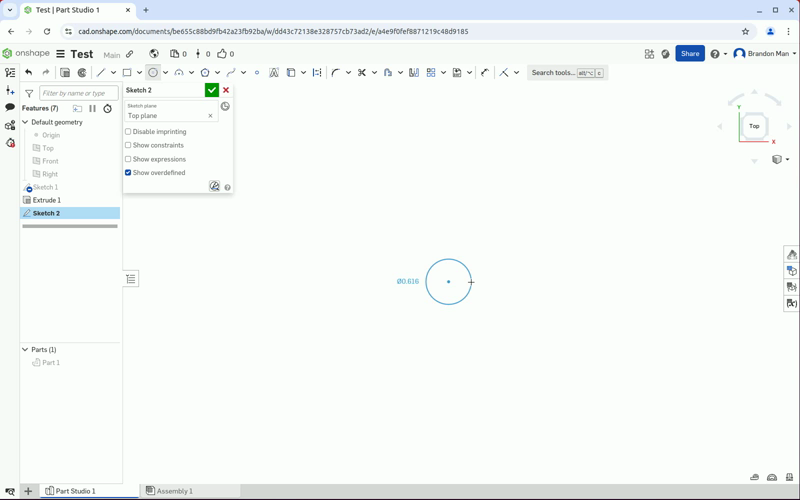
scroll(-6)
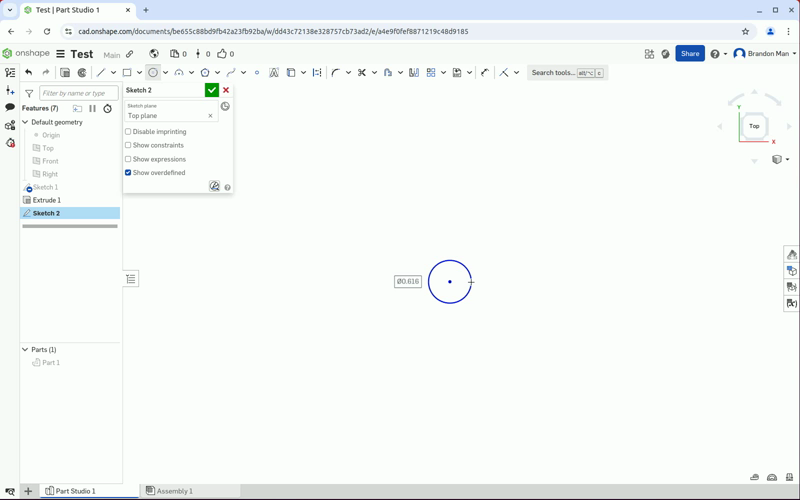
scroll(-6)
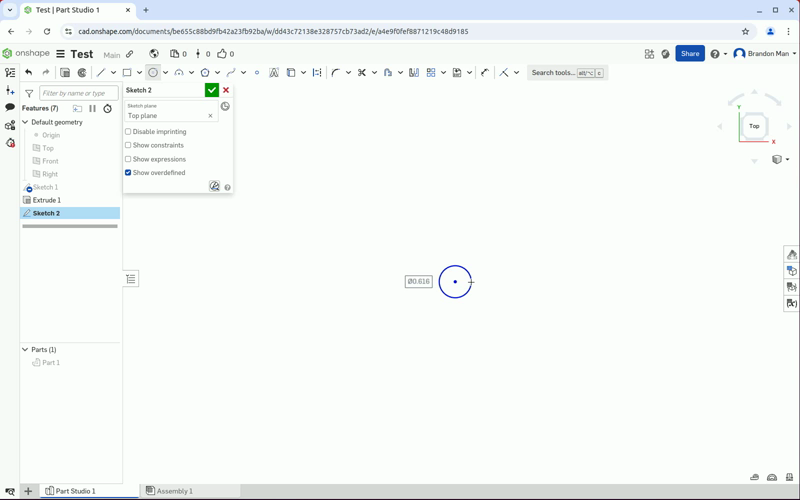
scroll(-6)
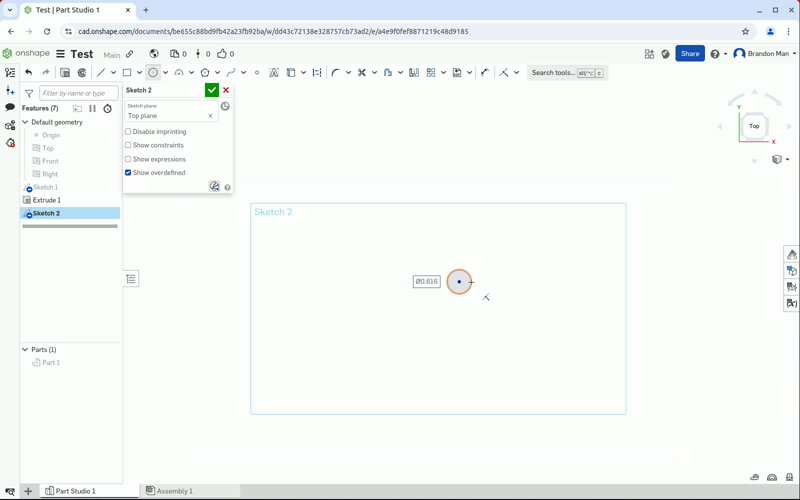
scroll(-6)
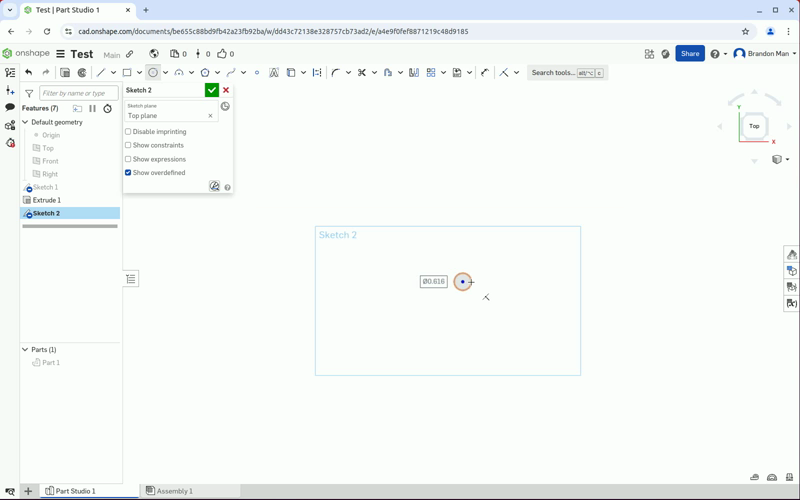
scroll(-6)
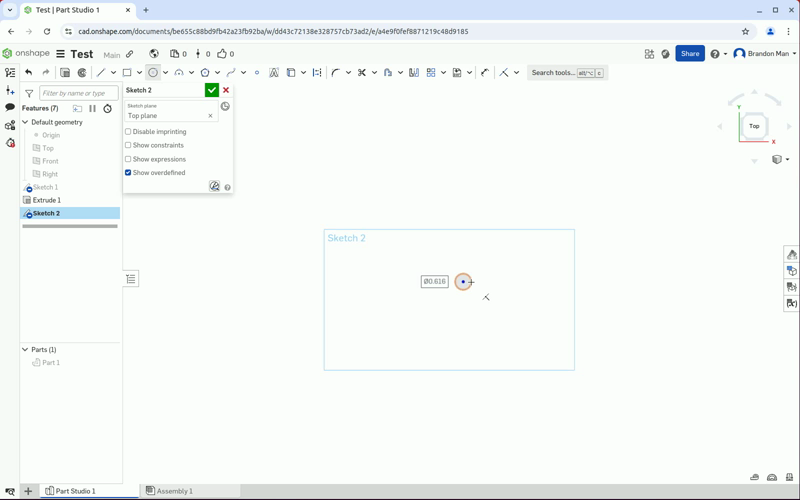
scroll(-6)
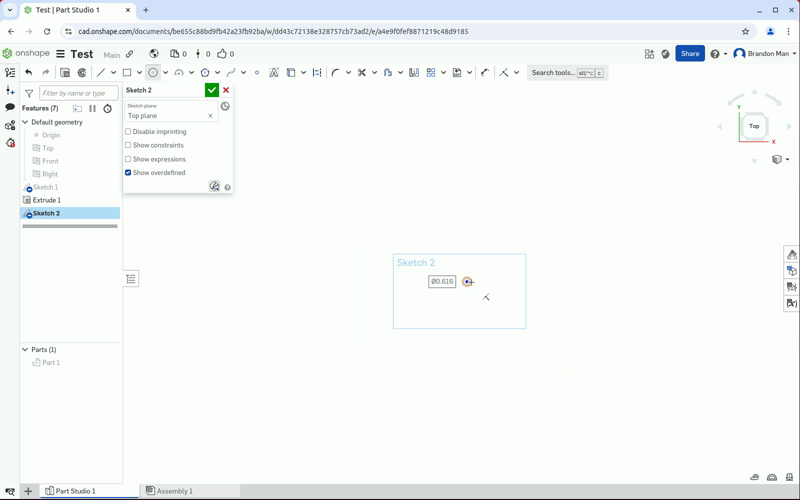
scroll(-6)
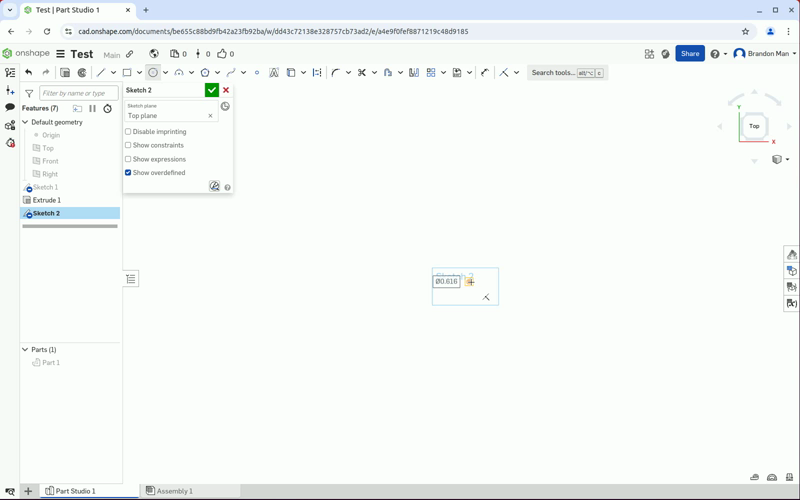
key(esc)
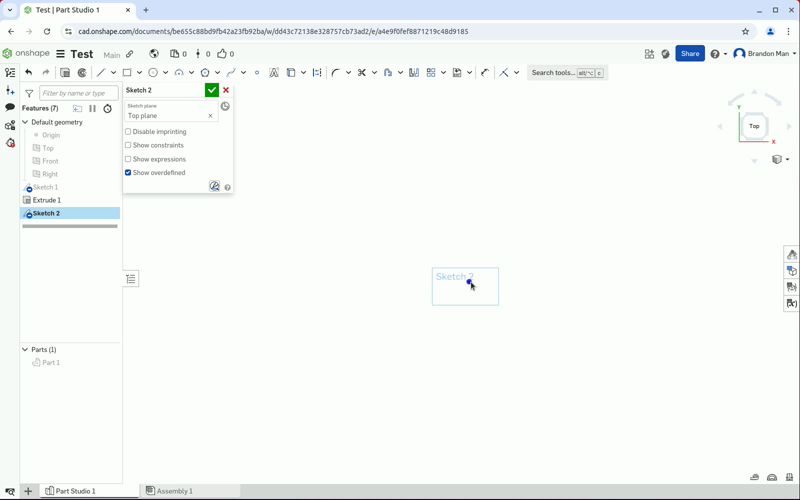
mouse_move(469, 280)
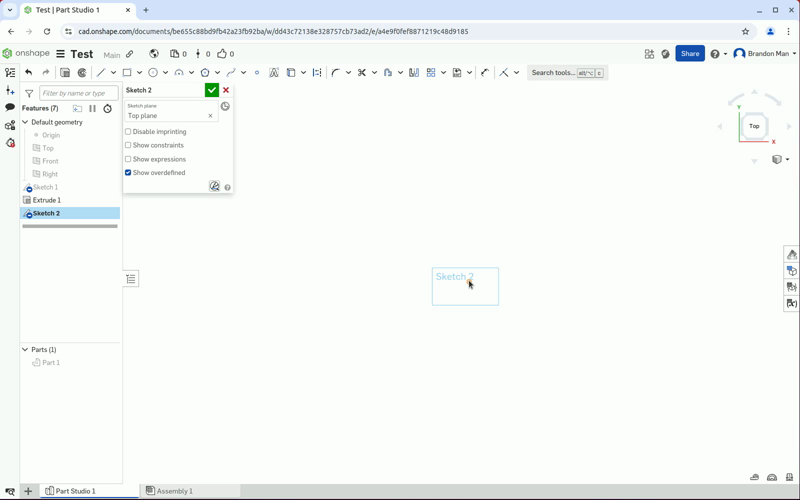
scroll(6)
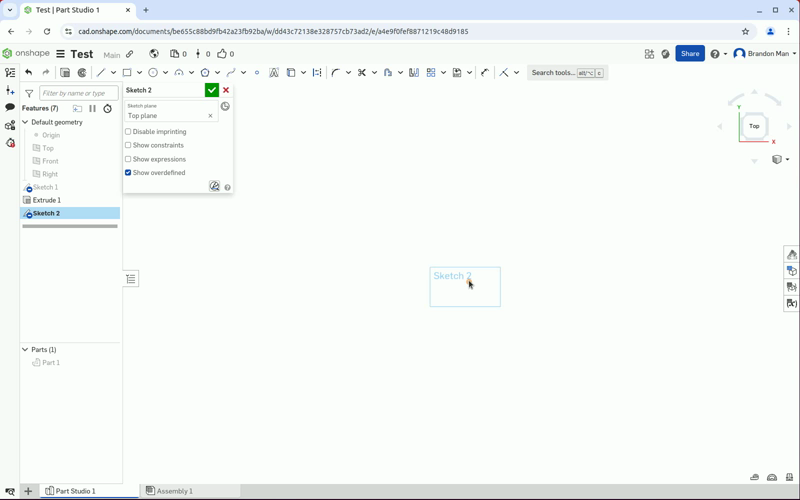
scroll(6)
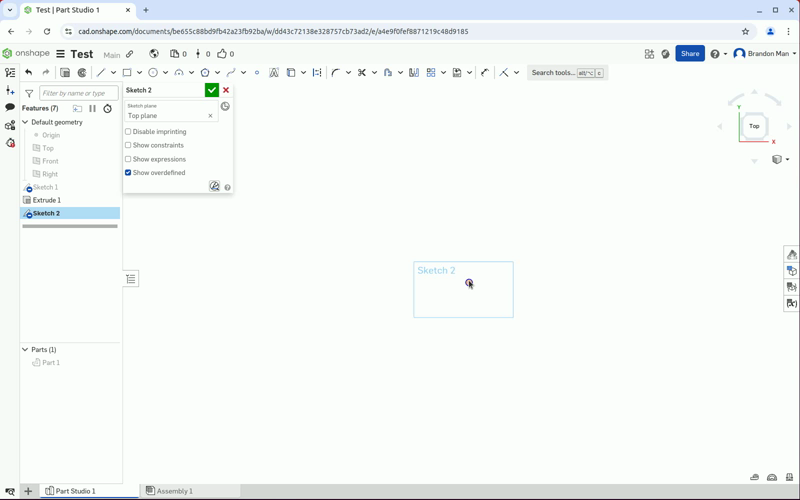
scroll(6)
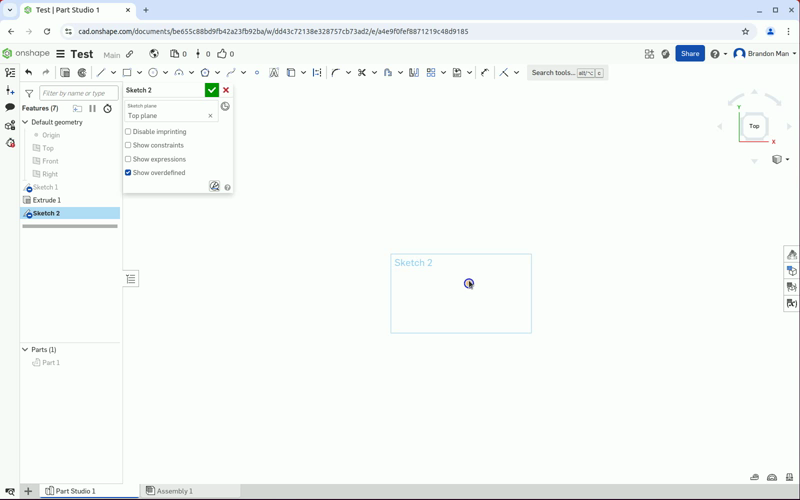
scroll(6)
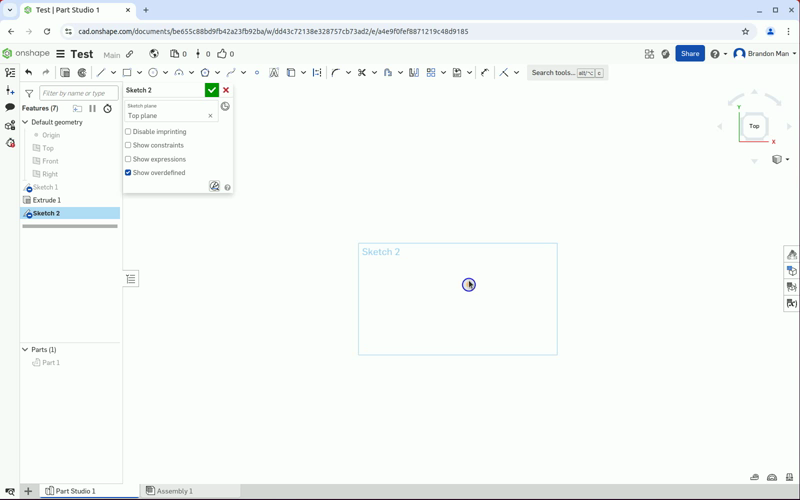
scroll(6)
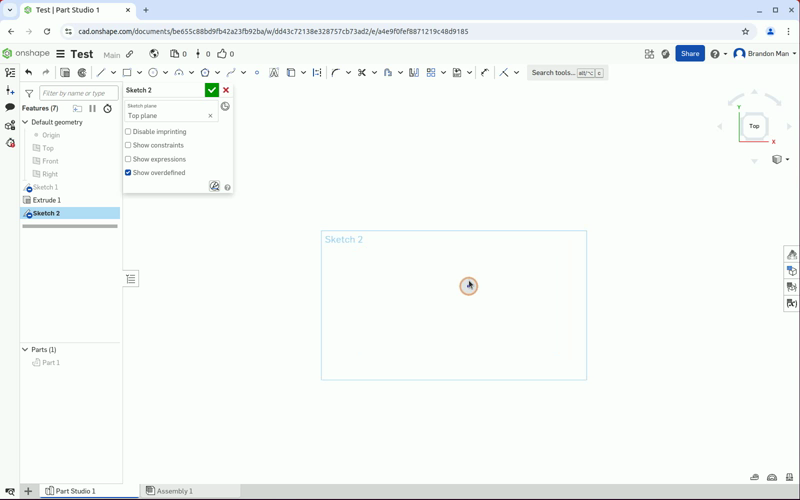
scroll(6)
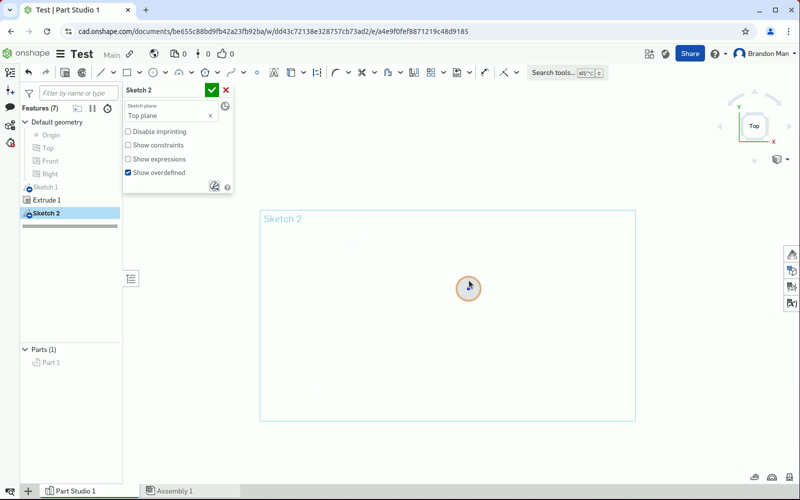
scroll(6)
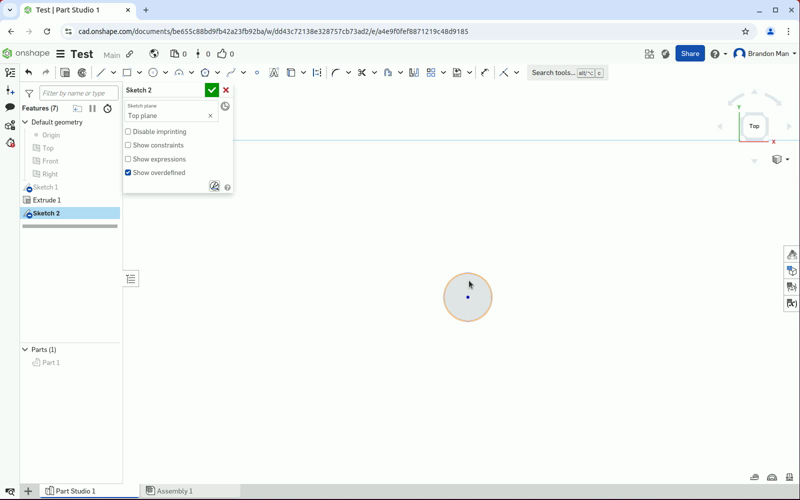
click(469, 280)
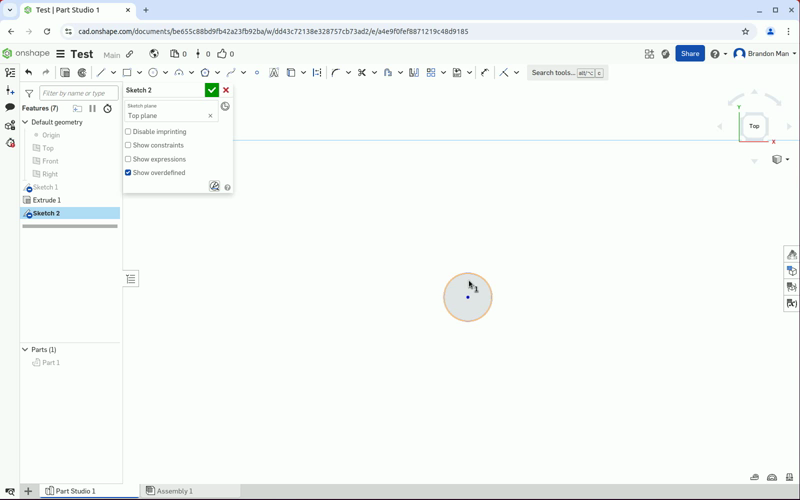
scroll(-6)
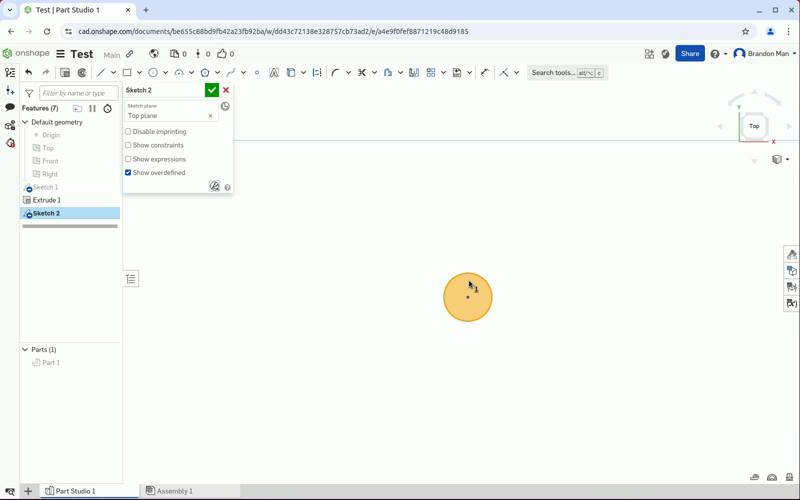
scroll(-6)
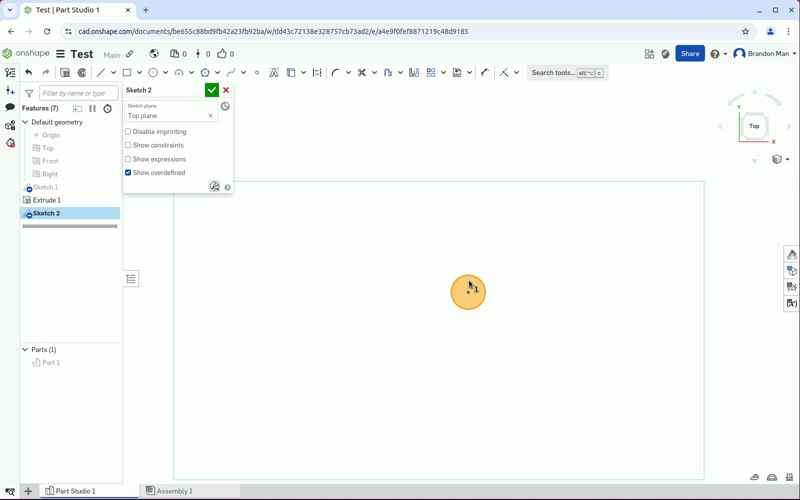
scroll(-6)
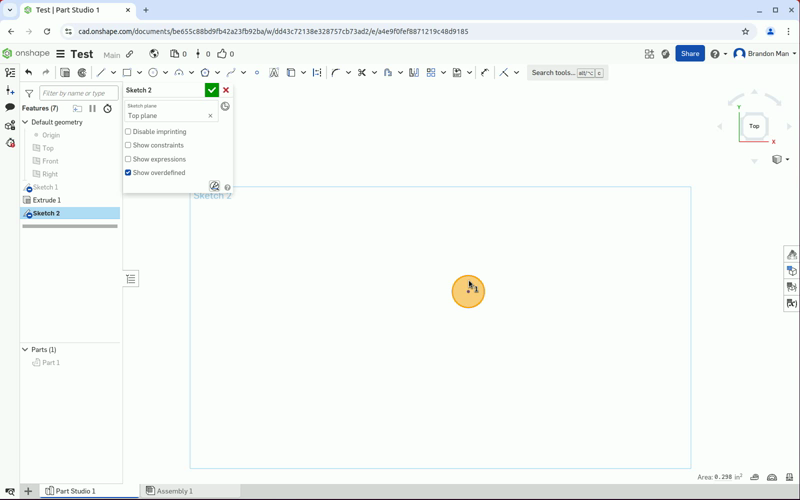
scroll(-6)
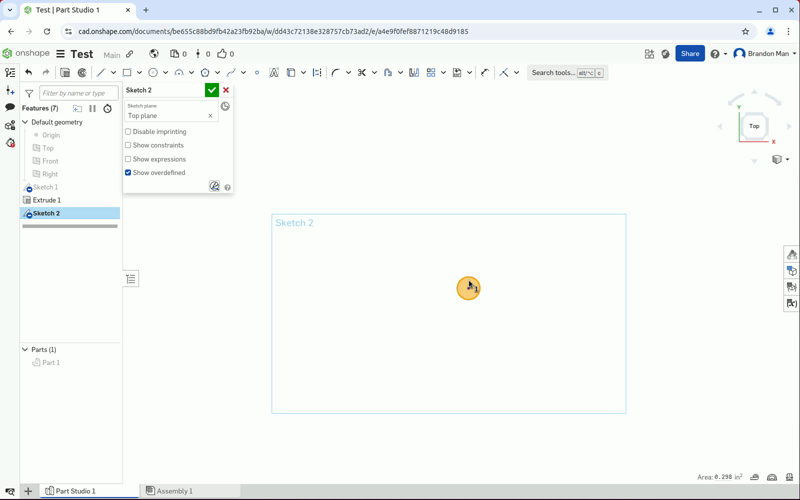
scroll(-6)
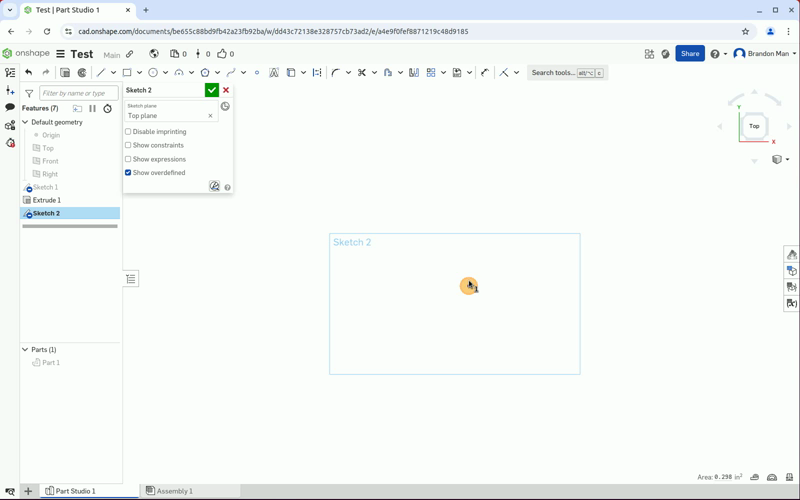
scroll(-6)
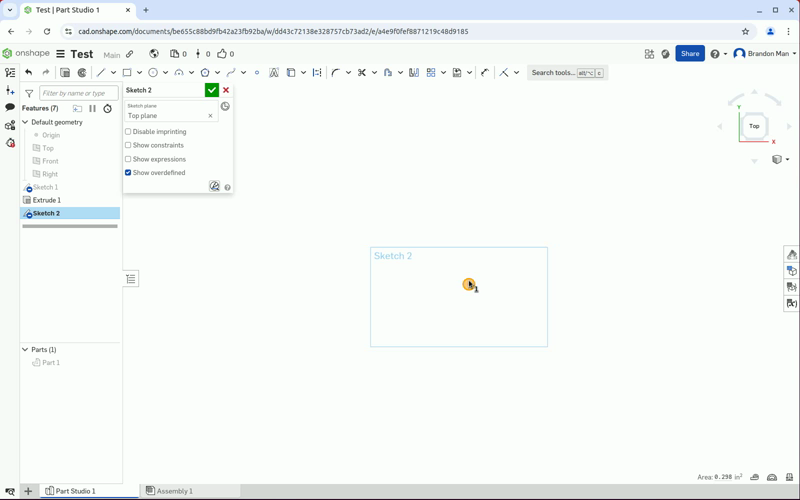
scroll(-6)
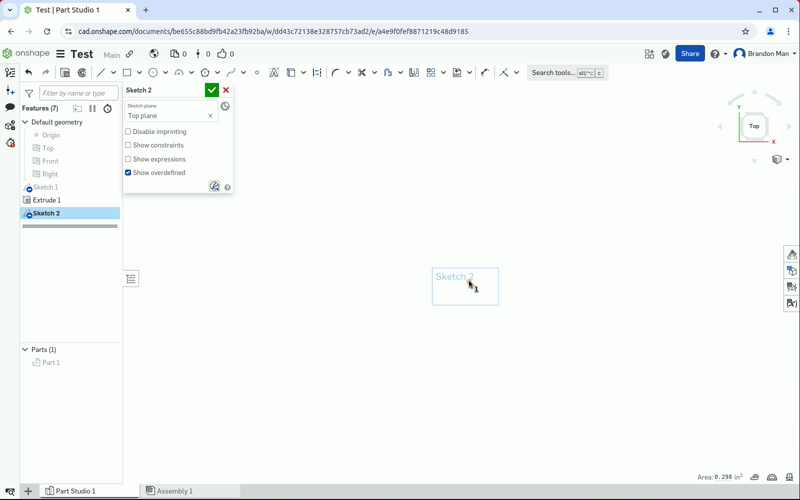
mouse_move(73, 352)
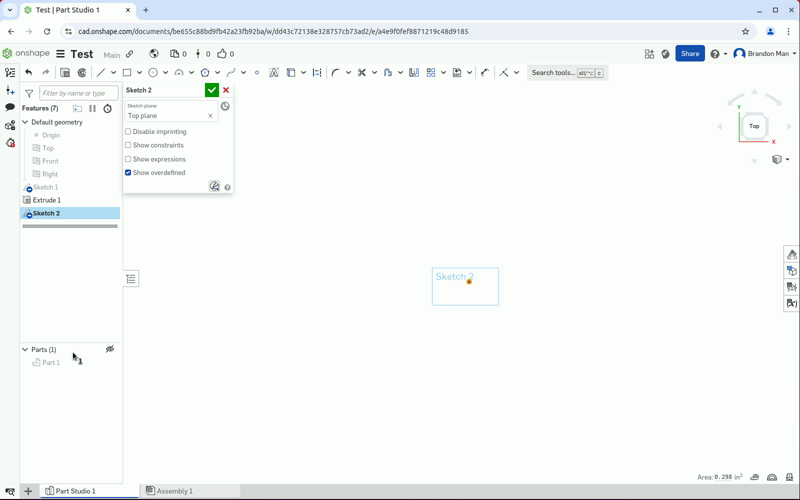
key(shift+y)
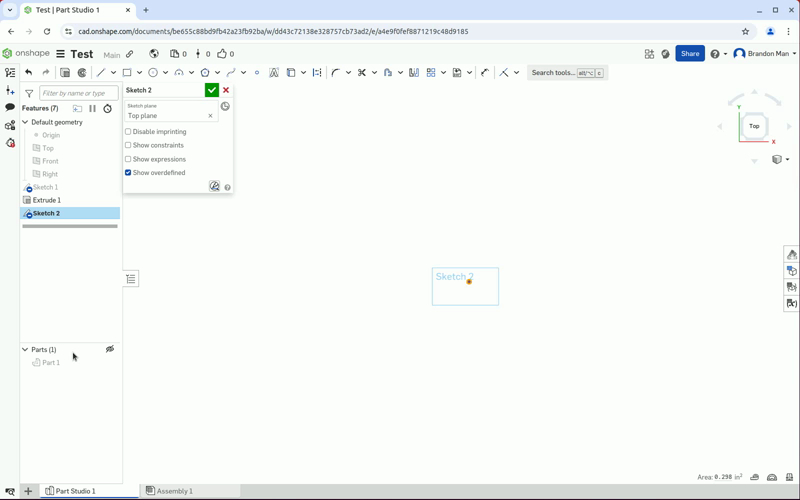
key(shift+e)
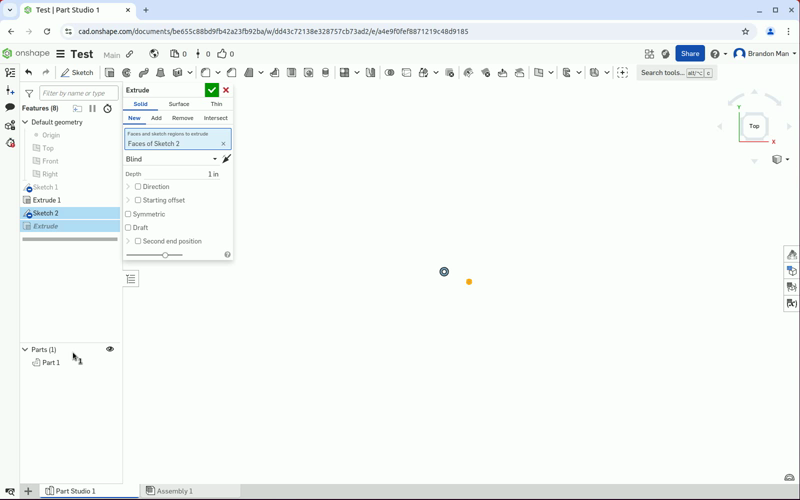
mouse_move(143, 106)
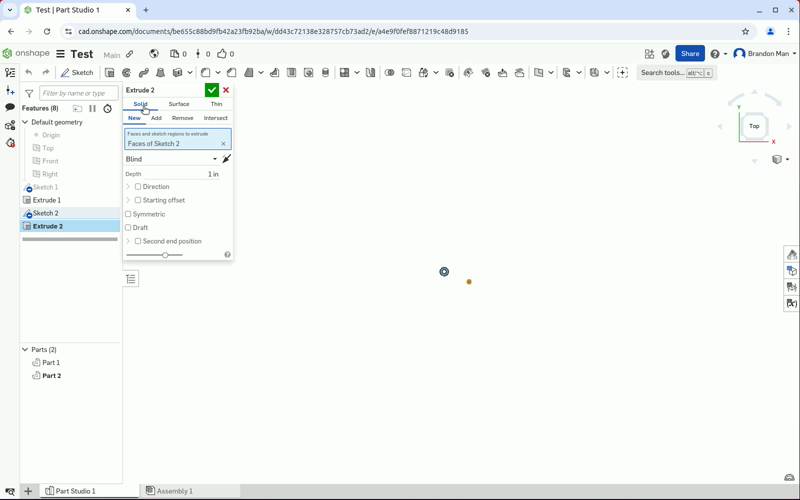
click(143, 106)
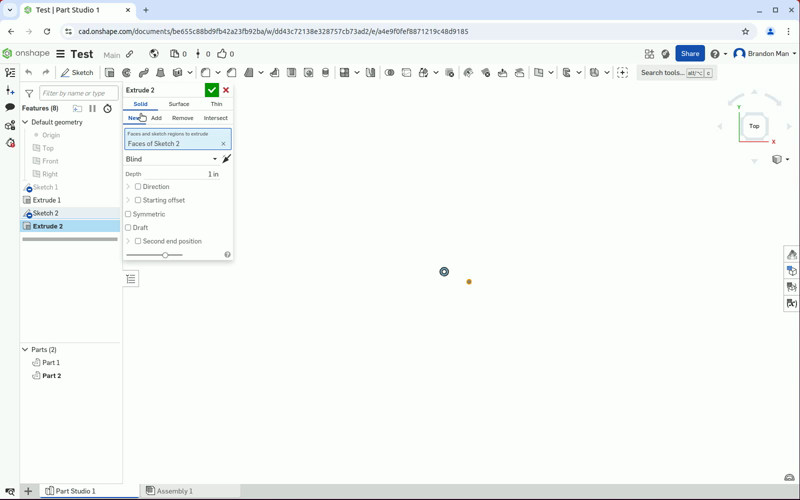
mouse_move(137, 120)
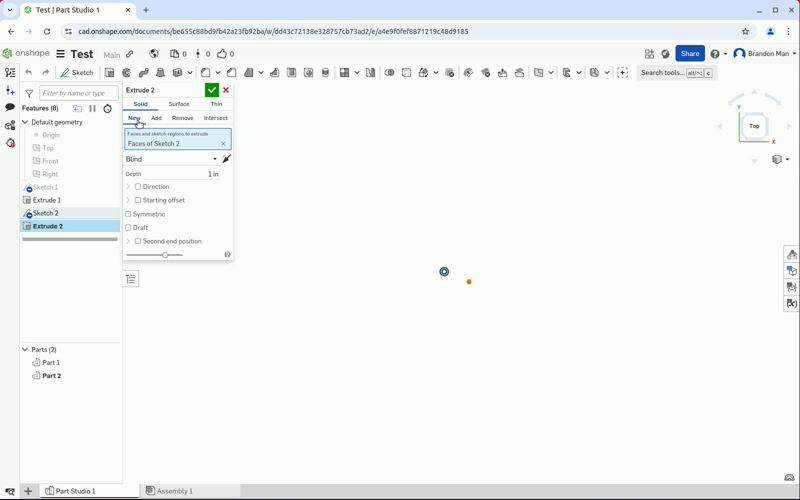
click(137, 120)
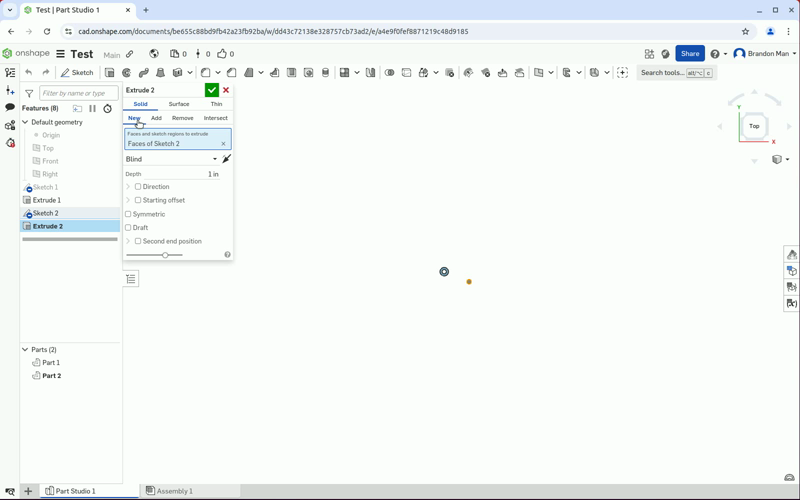
key(tab, 4)
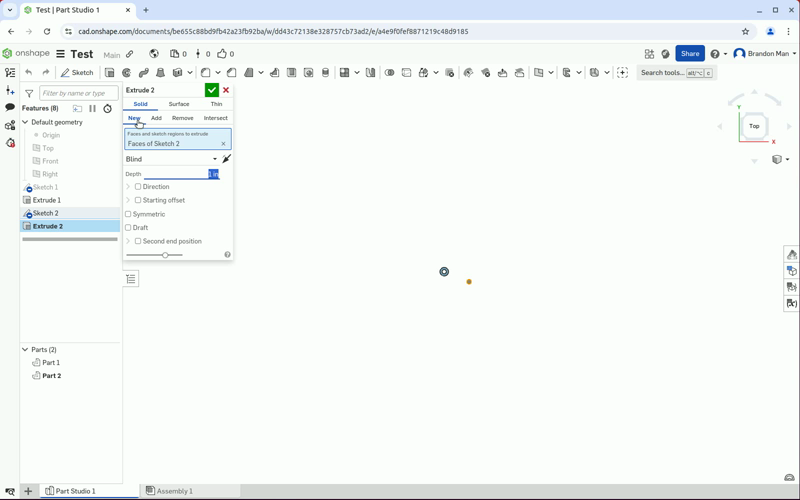
text(23.108)
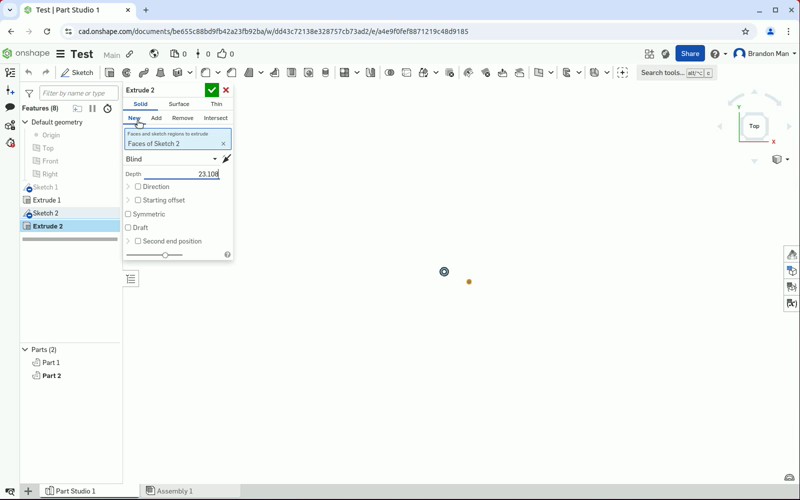
key(enter)
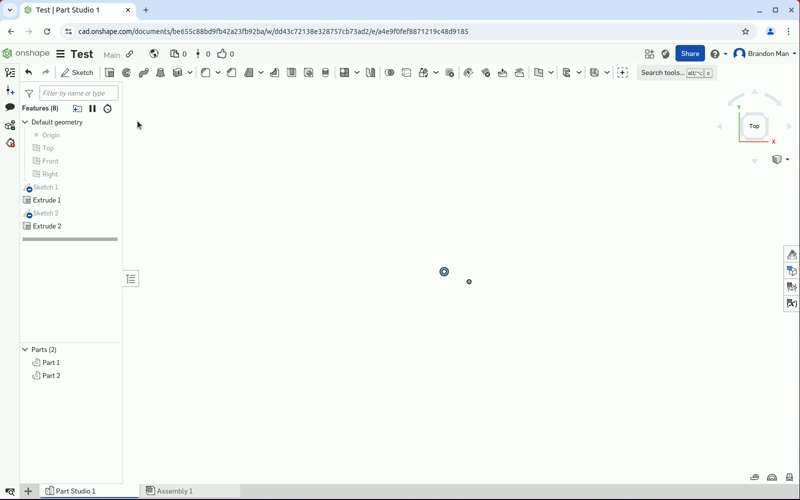
key(shift+h)
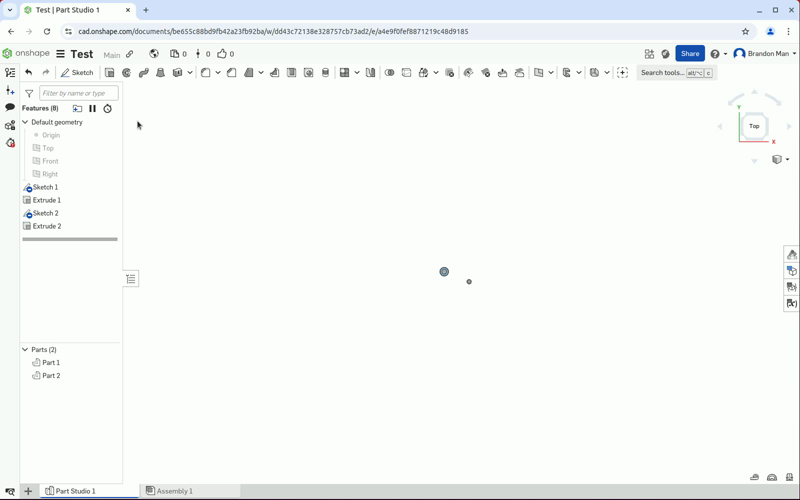
key(shift+h)
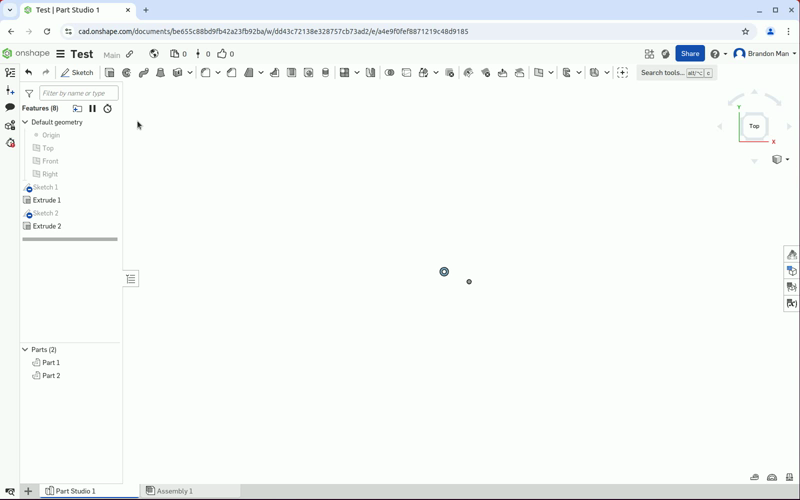
mouse_move(73, 189)
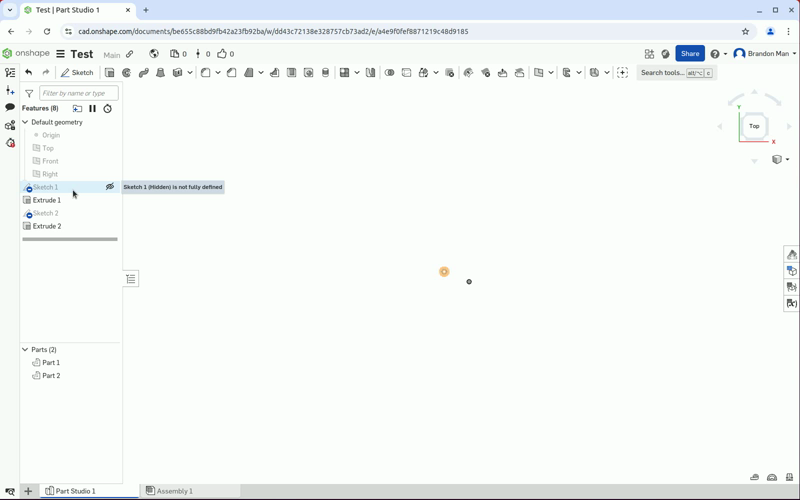
click(73, 189)
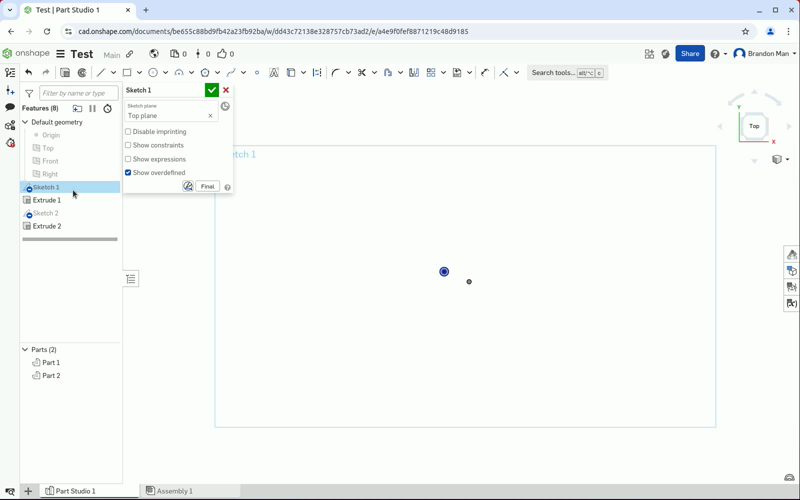
mouse_move(229, 92)
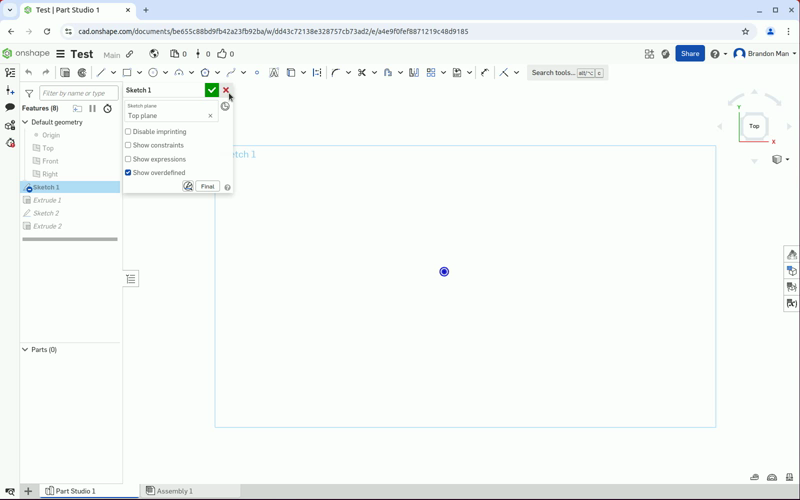
click(229, 92)
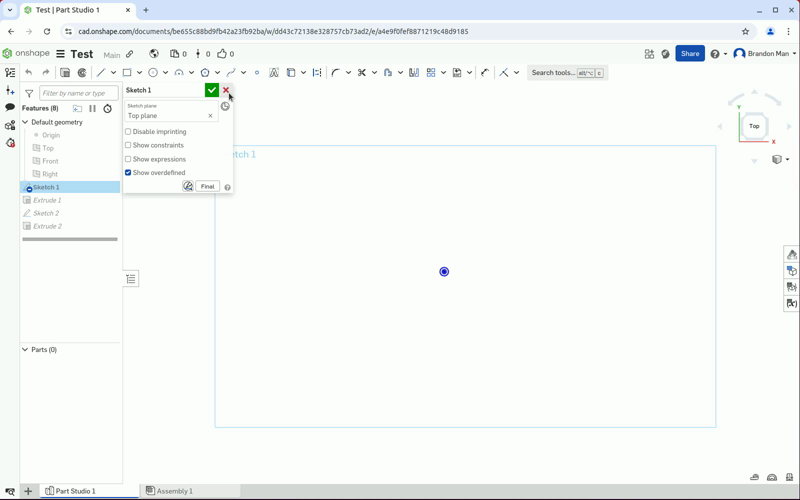
key(shift+s)
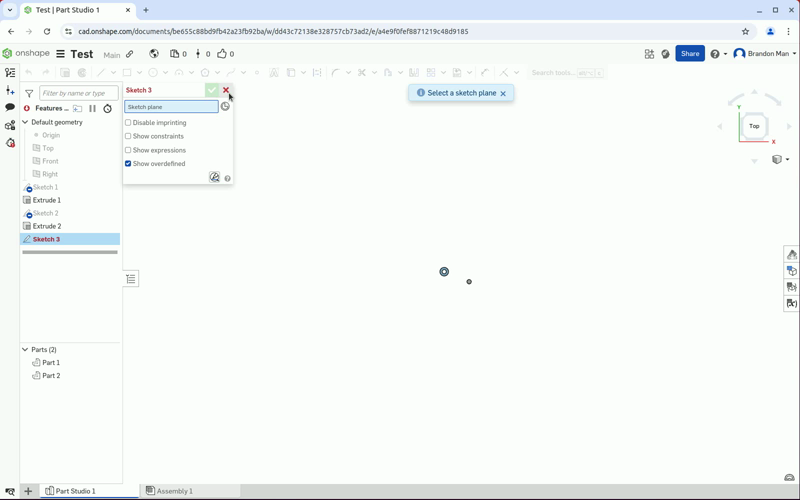
mouse_move(73, 150)
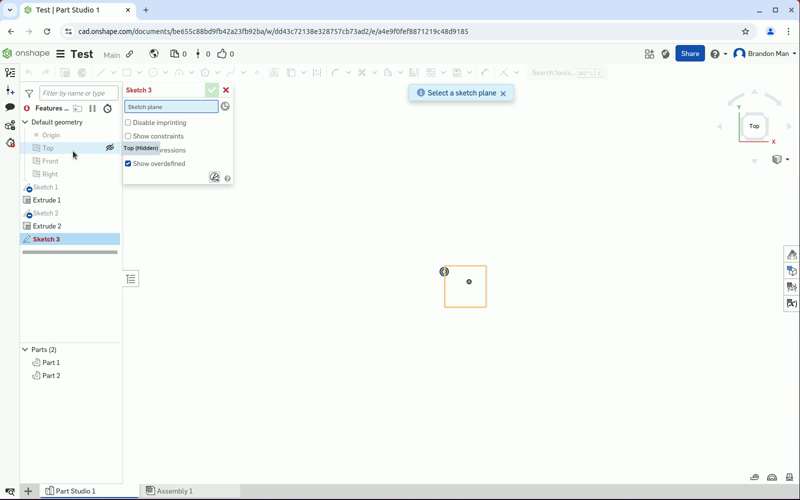
click(73, 150)
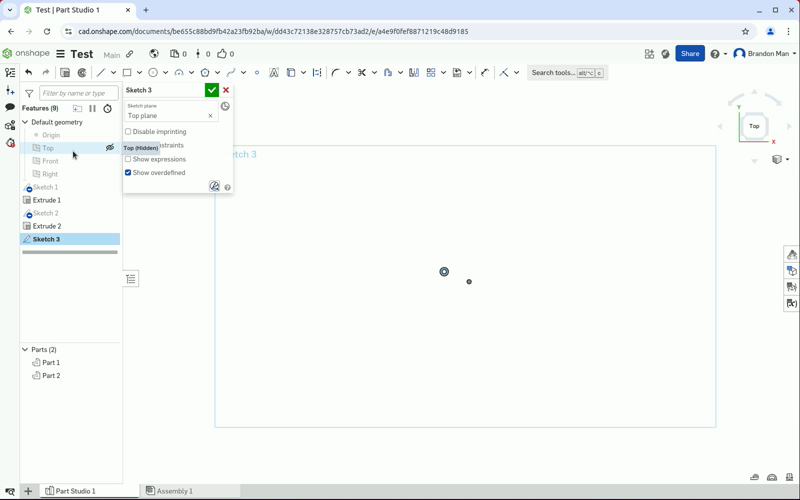
mouse_move(73, 352)
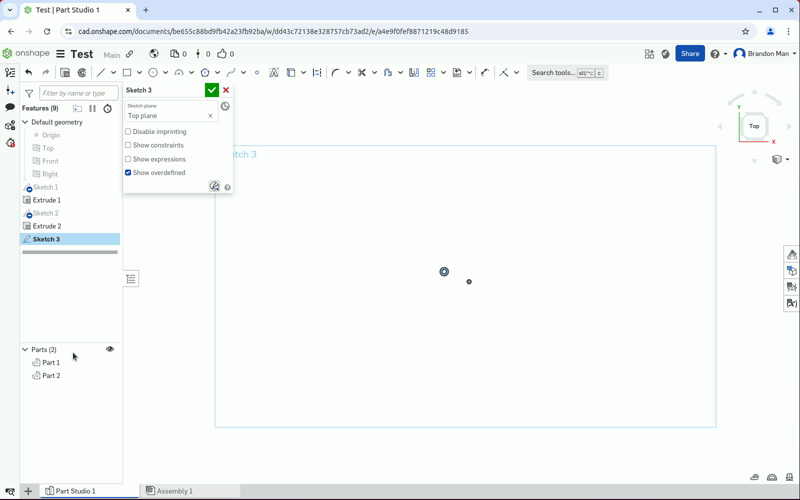
key(y)
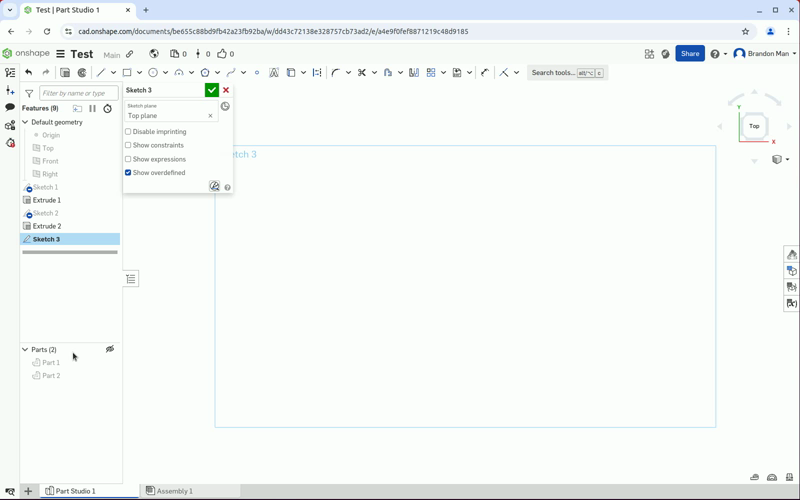
key(l)
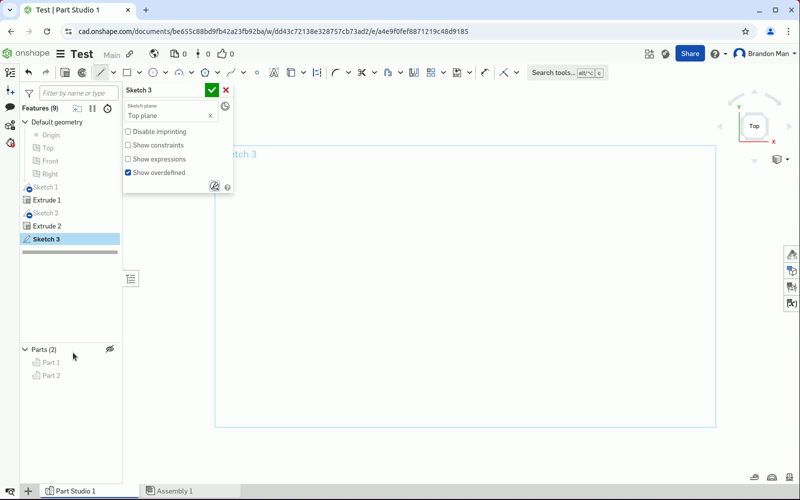
key_down(shift)
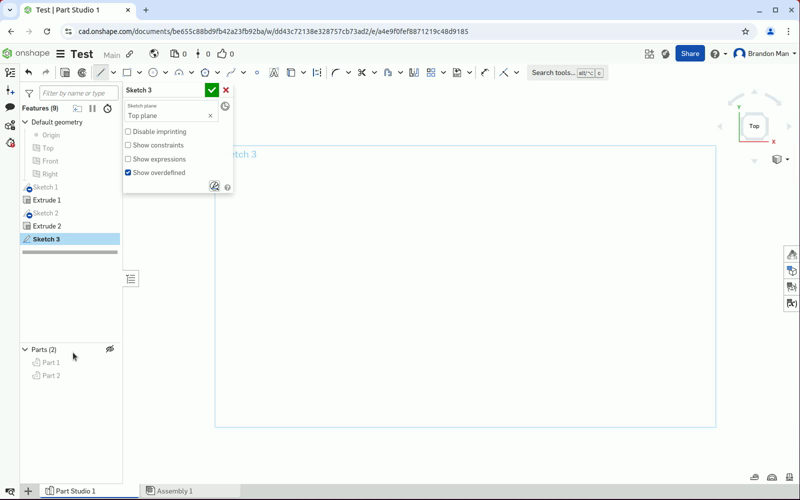
mouse_move(365, 313)
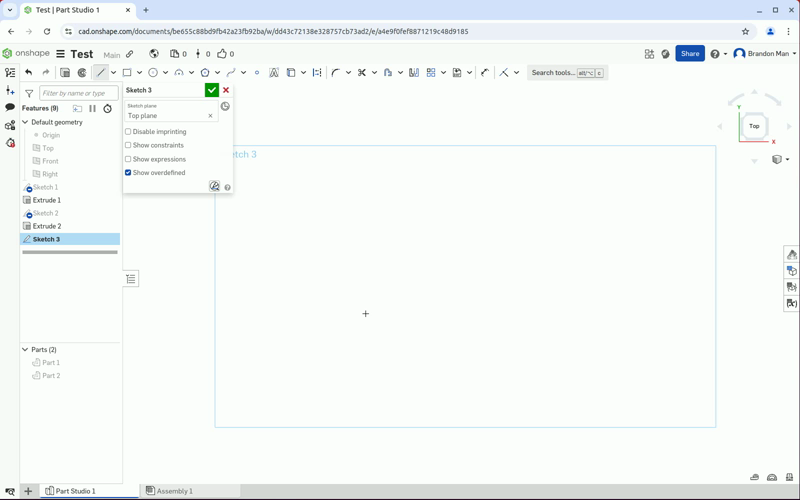
click(365, 313)
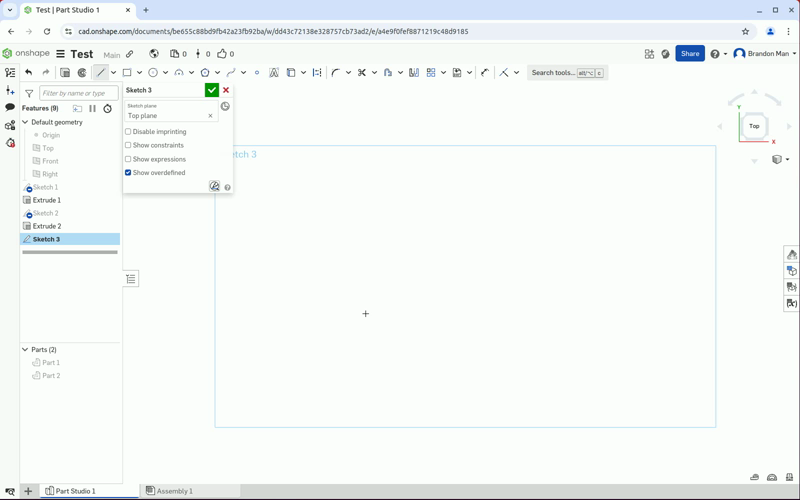
key_up(shift)
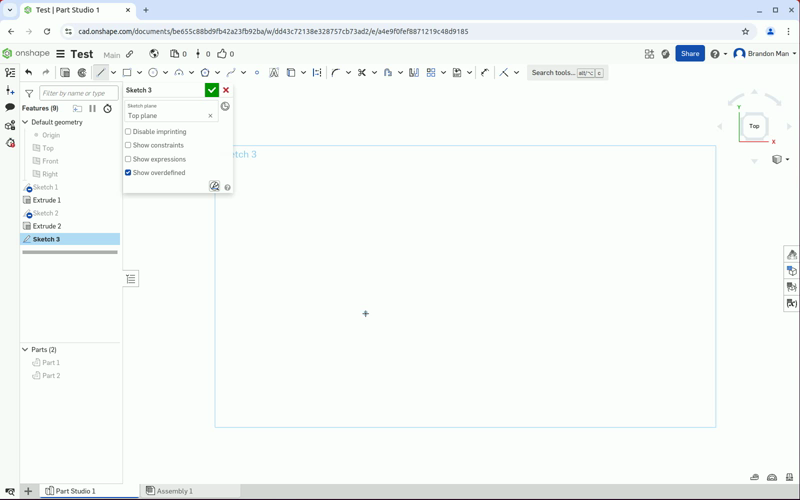
key_down(shift)
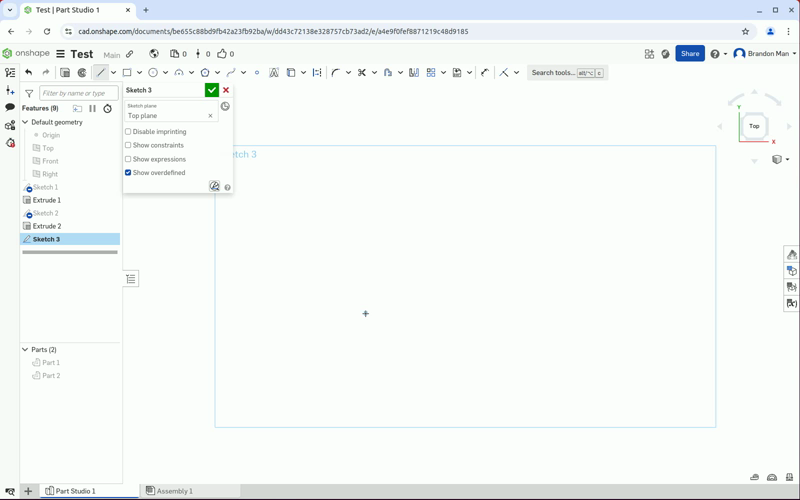
mouse_move(435, 313)
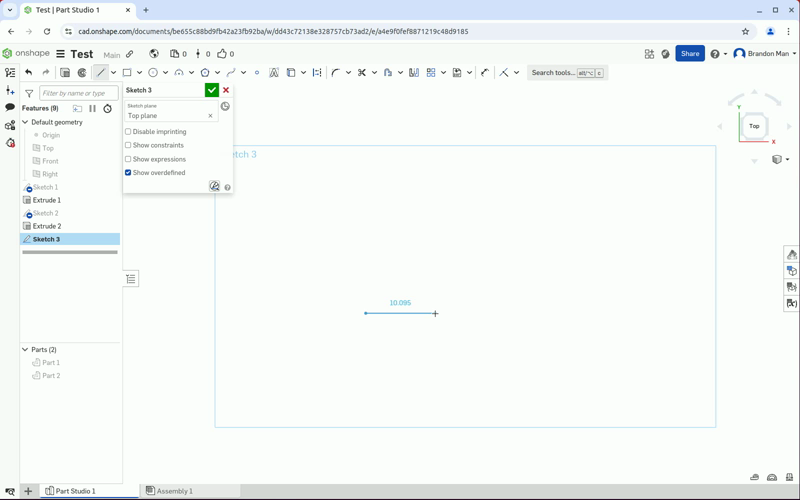
click(435, 313)
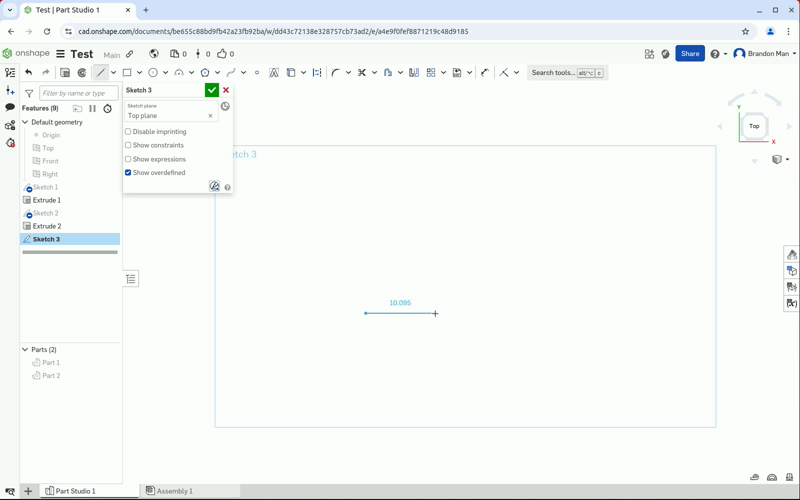
key_up(shift)
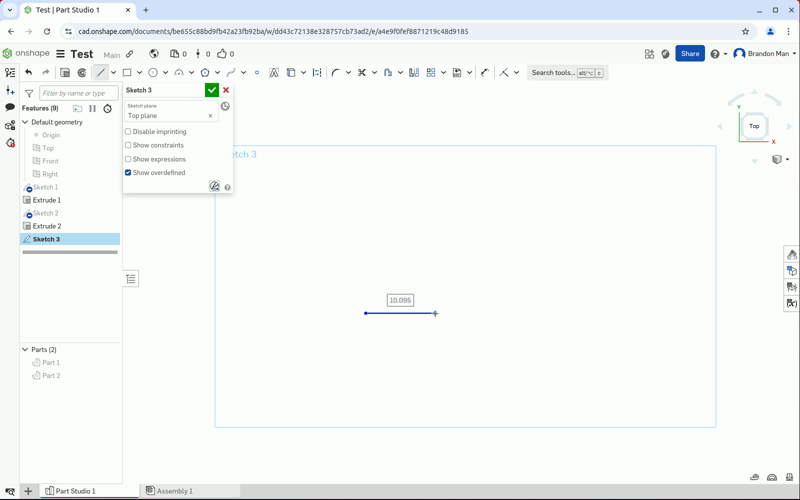
key_down(shift)
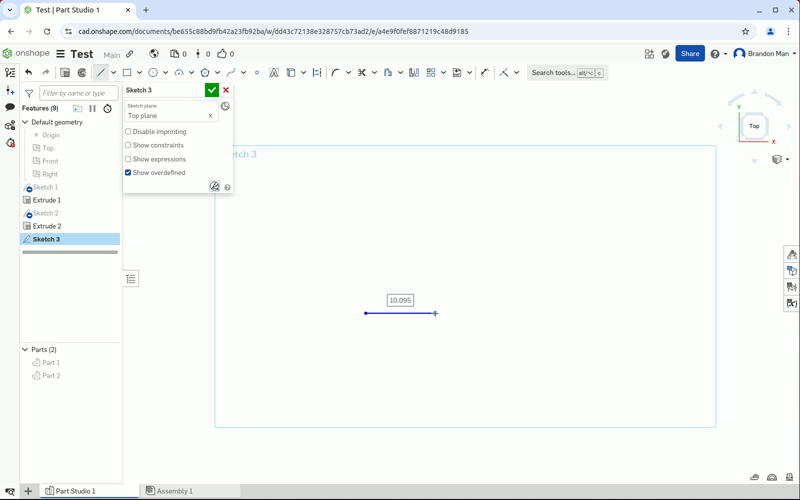
mouse_move(435, 243)
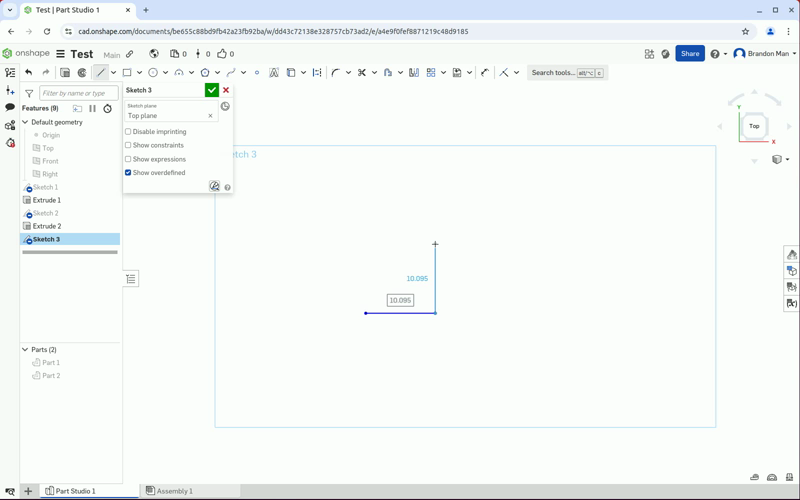
click(435, 243)
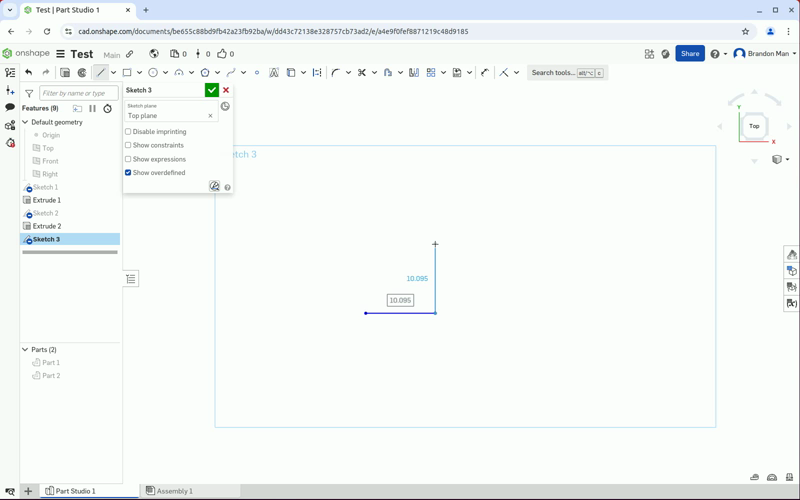
key_up(shift)
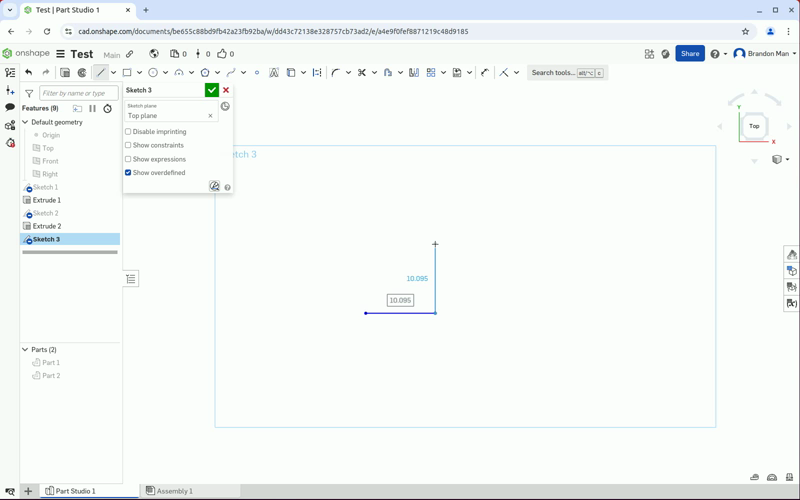
key_down(shift)
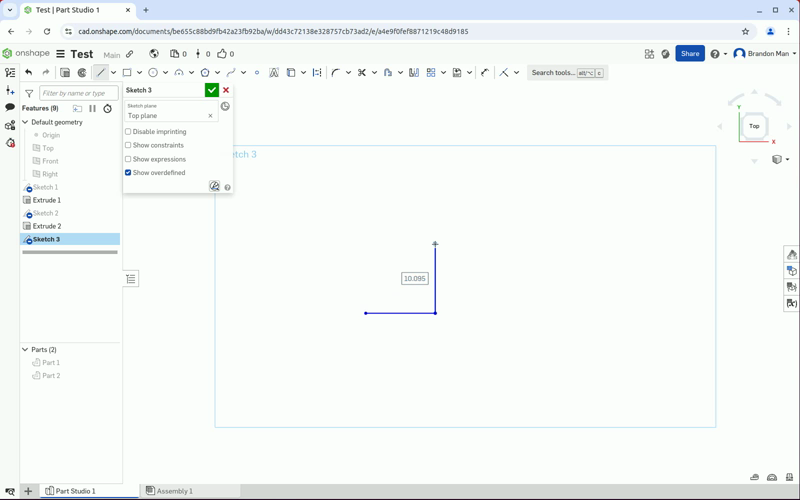
mouse_move(365, 243)
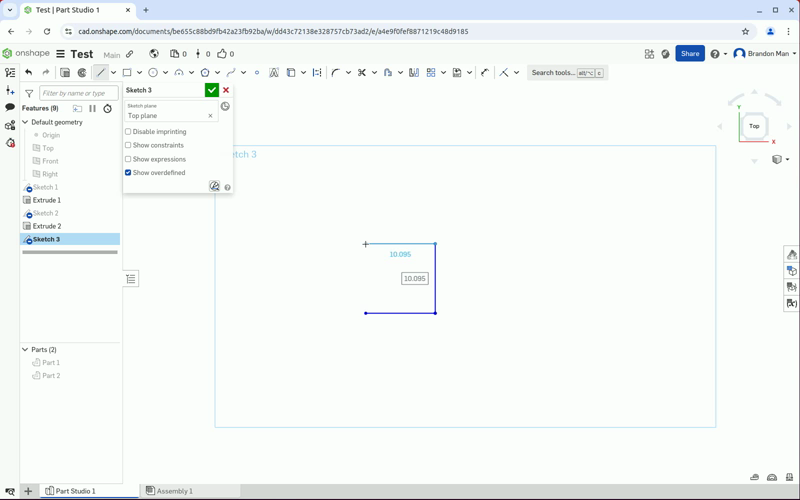
click(365, 243)
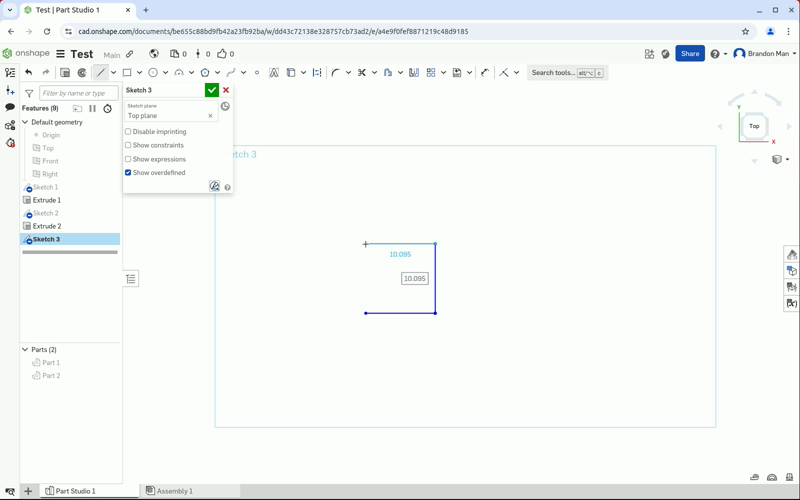
key_up(shift)
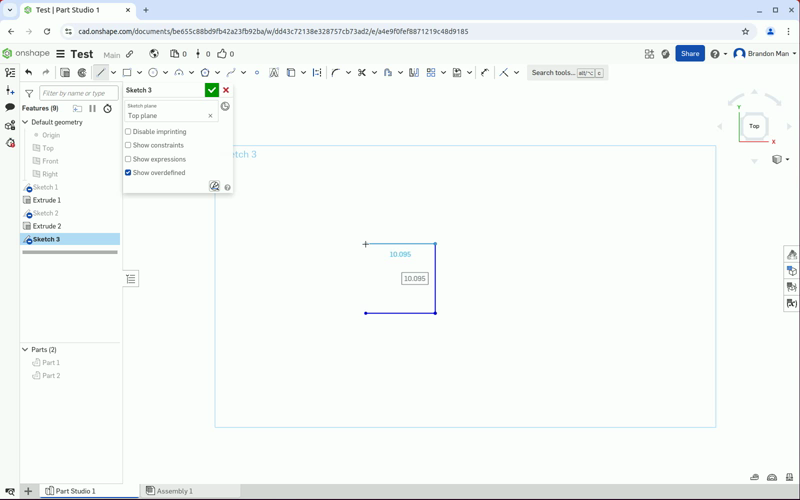
key_down(shift)
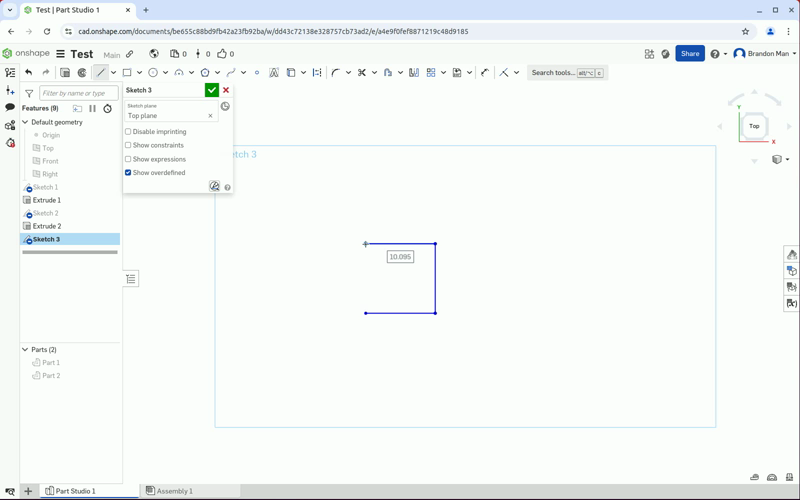
mouse_move(365, 313)
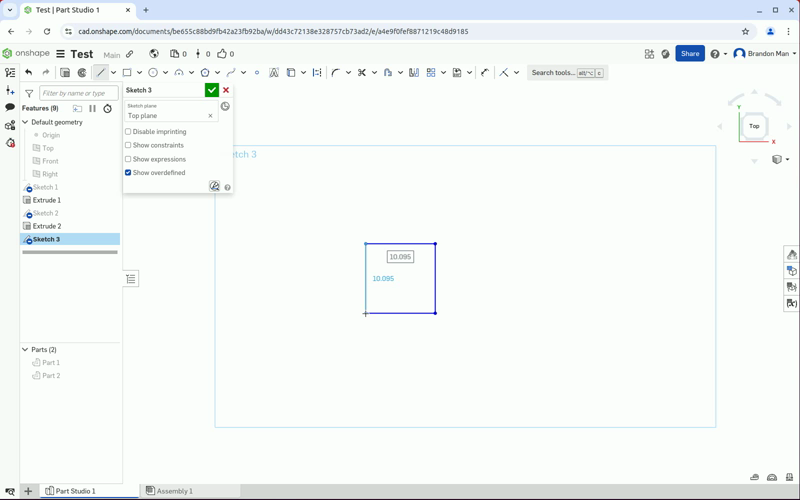
key_up(shift)
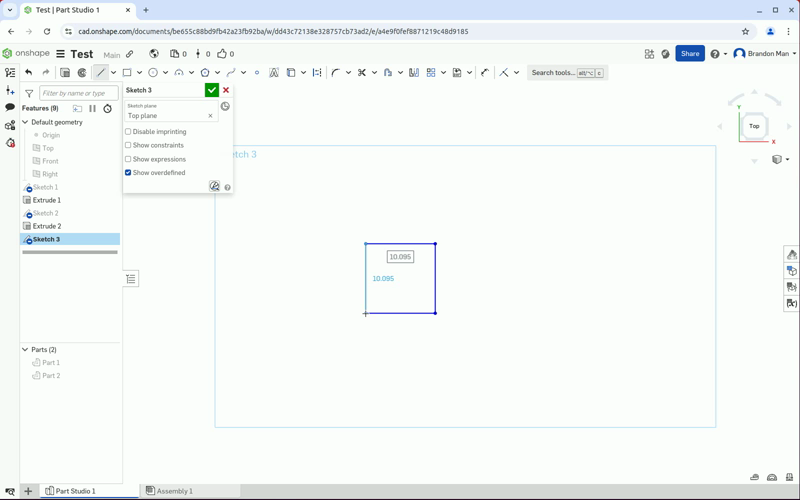
click(365, 313)
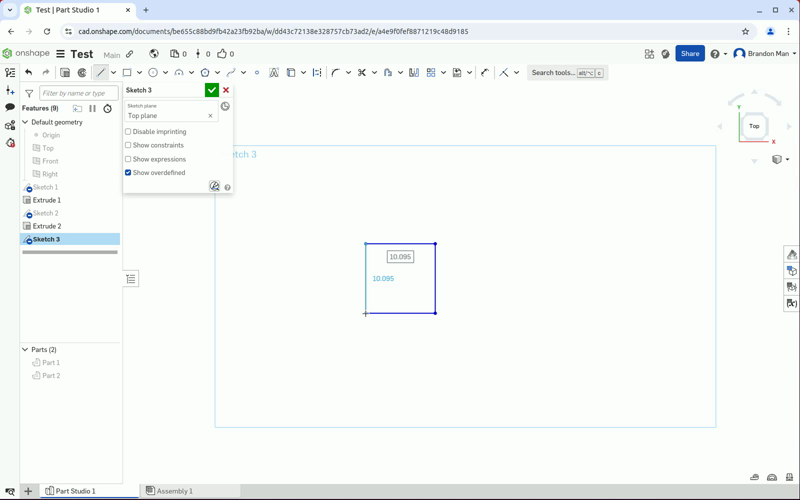
key(esc)
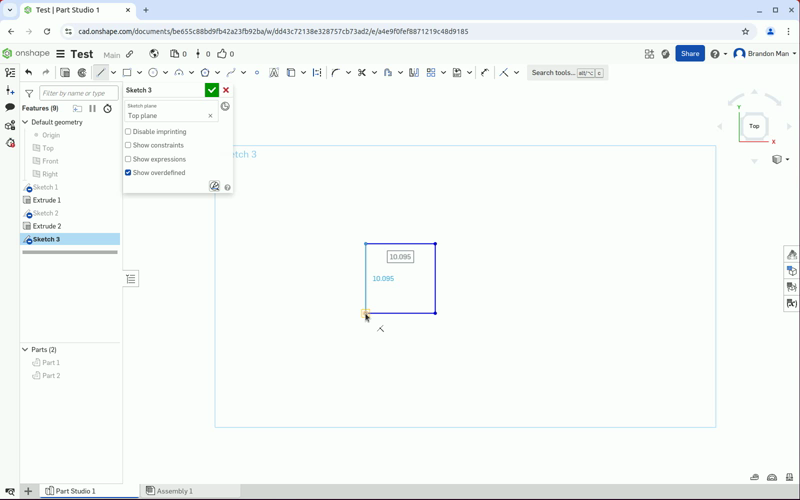
key(c)
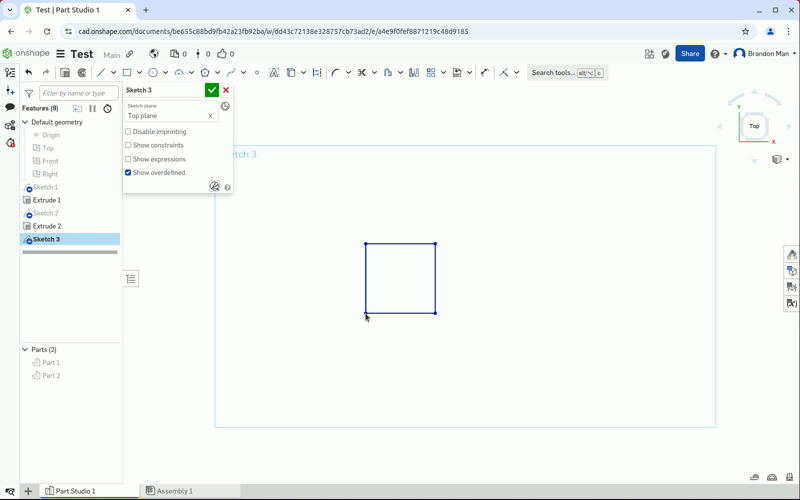
key_down(shift)
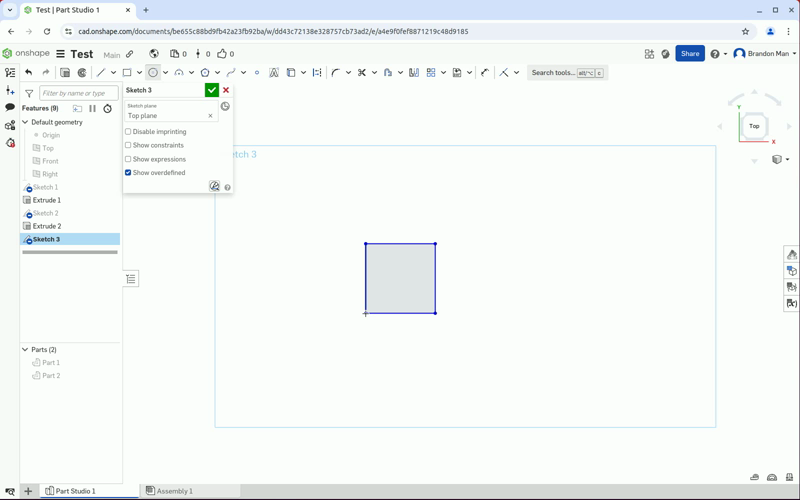
mouse_move(367, 312)
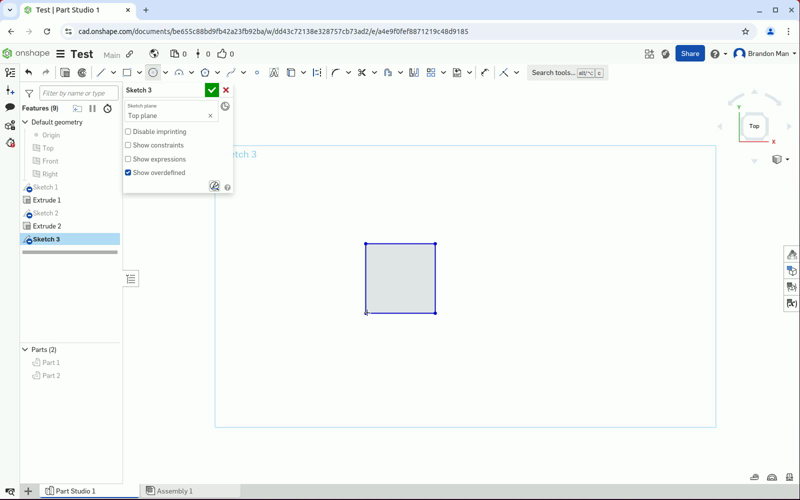
scroll(6)
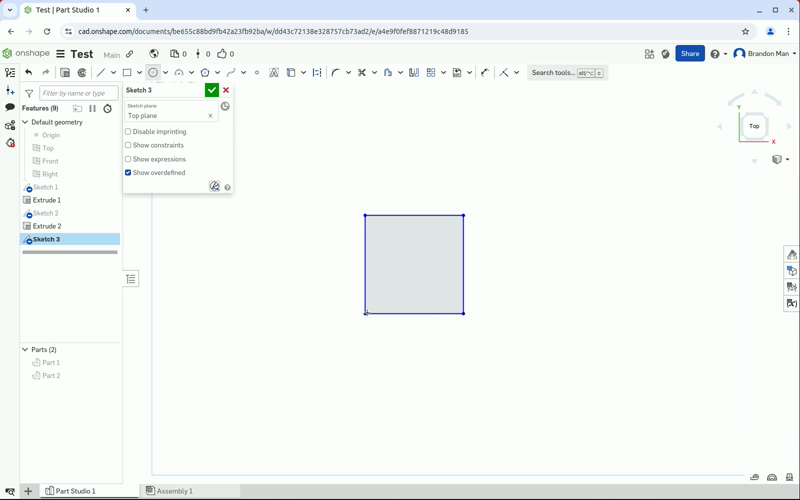
scroll(6)
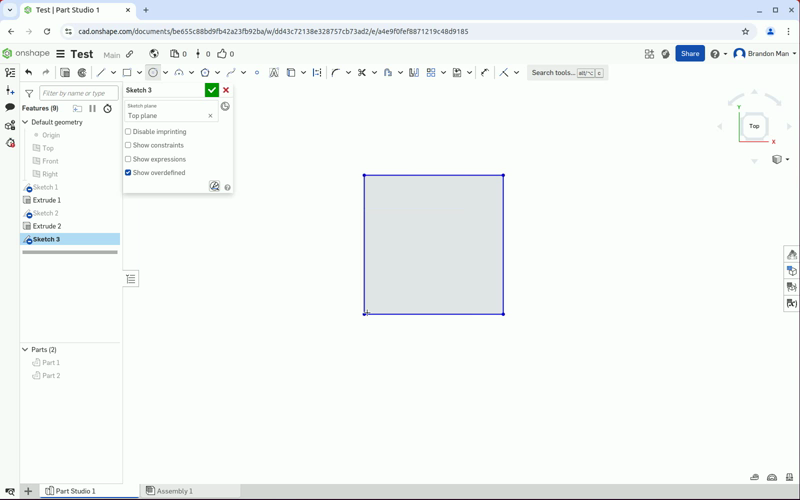
scroll(6)
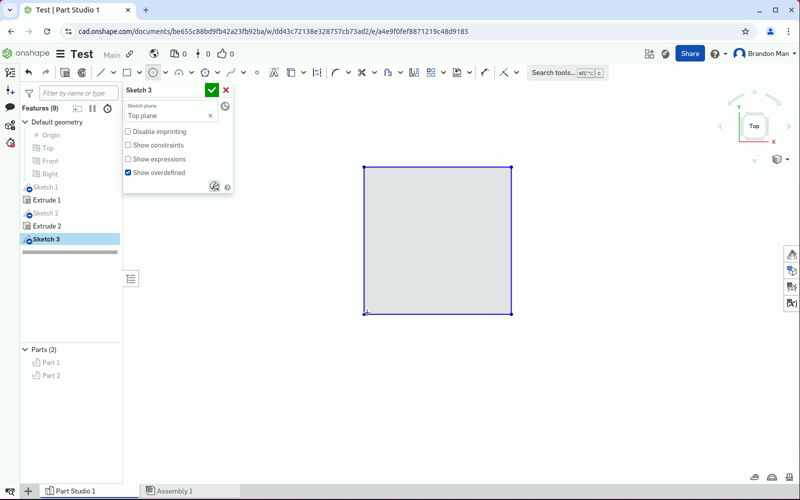
scroll(6)
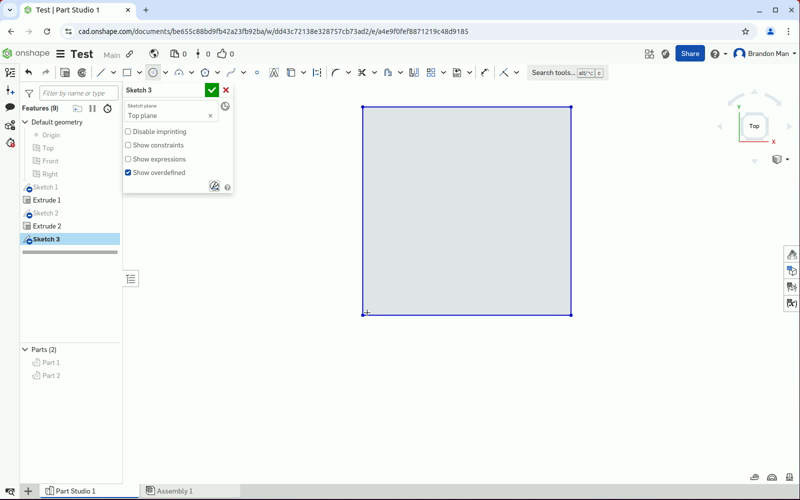
scroll(6)
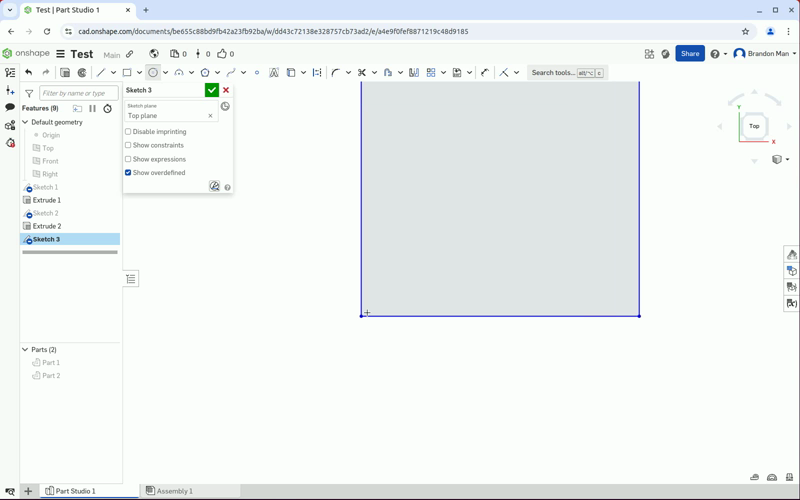
scroll(6)
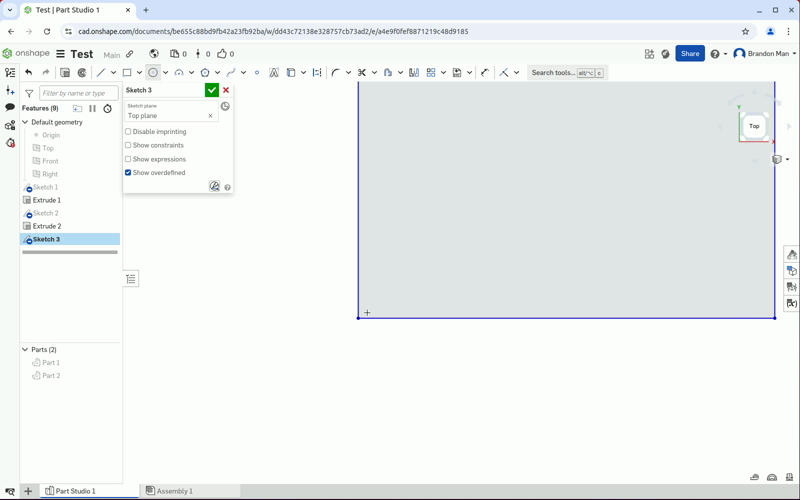
scroll(6)
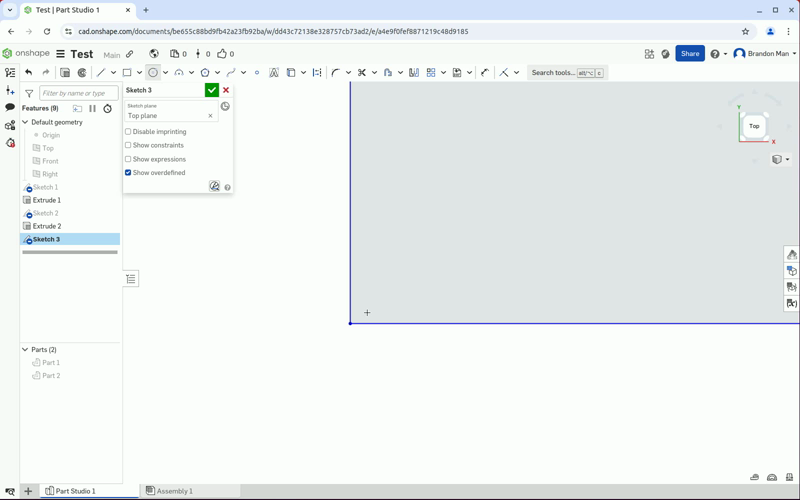
click(367, 312)
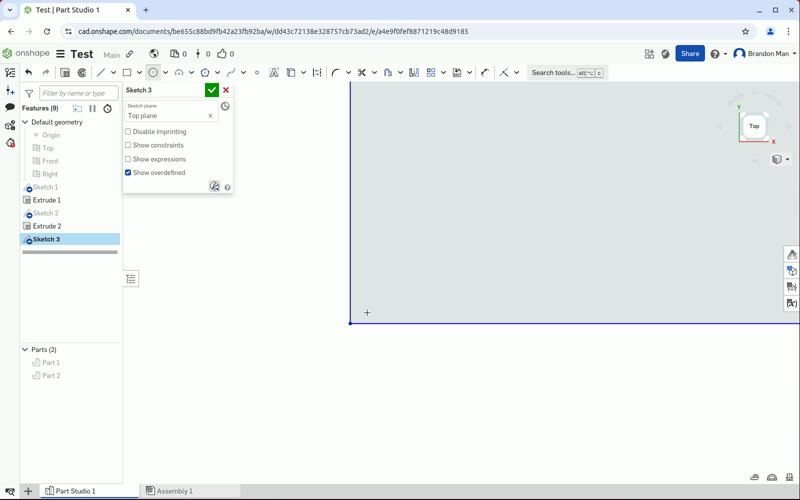
scroll(-6)
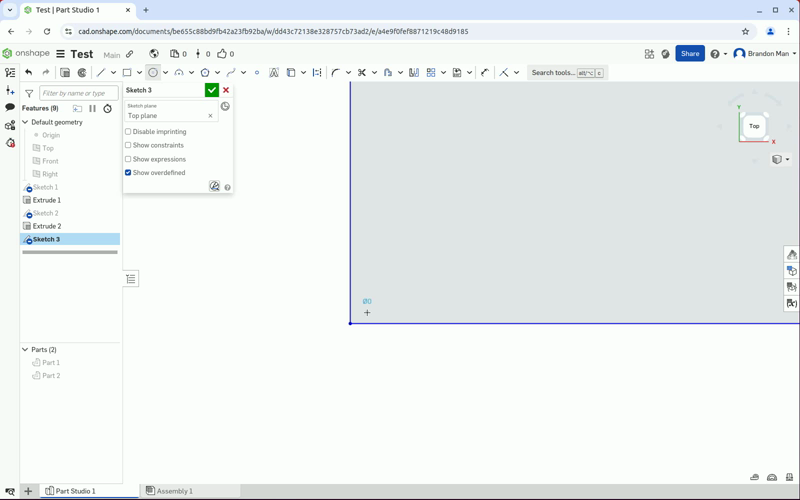
scroll(-6)
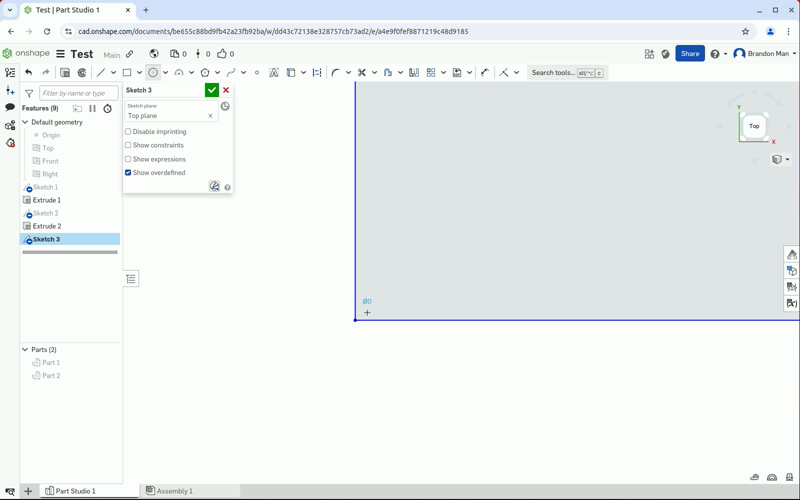
scroll(-6)
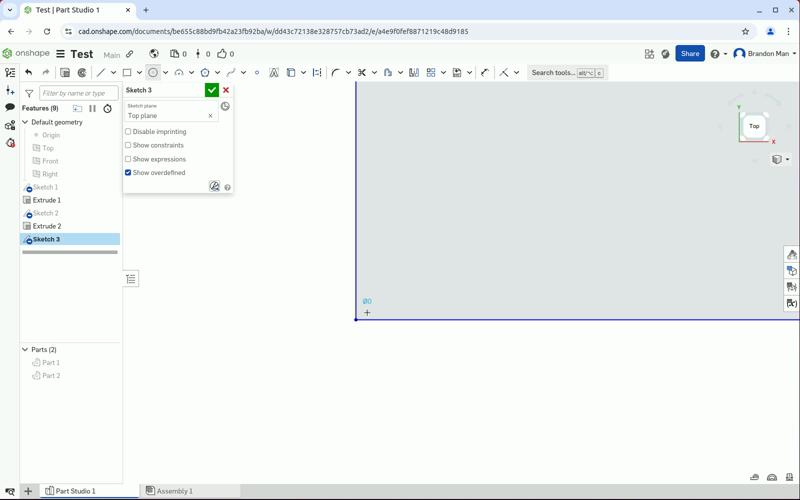
scroll(-6)
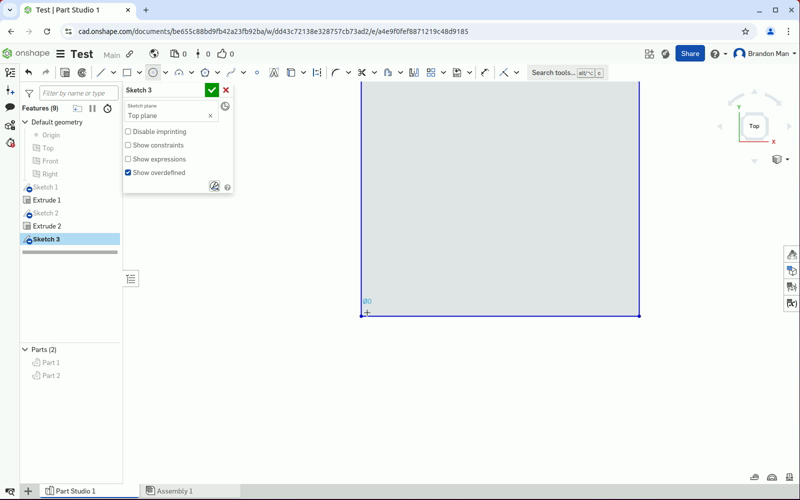
scroll(-6)
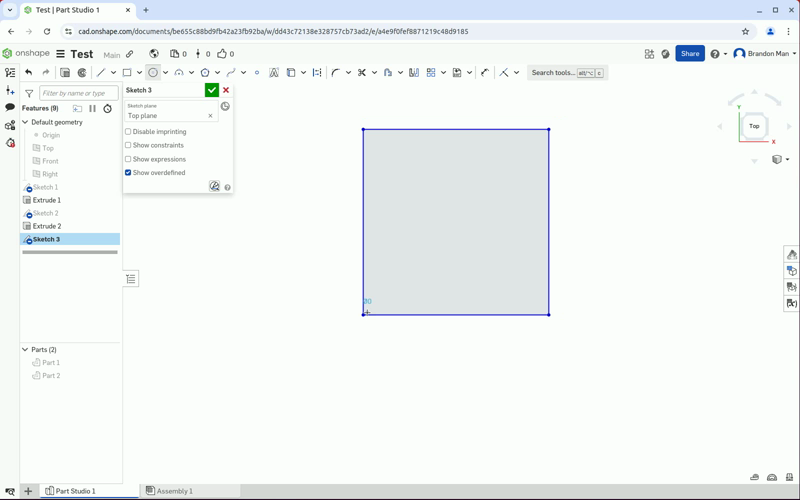
scroll(-6)
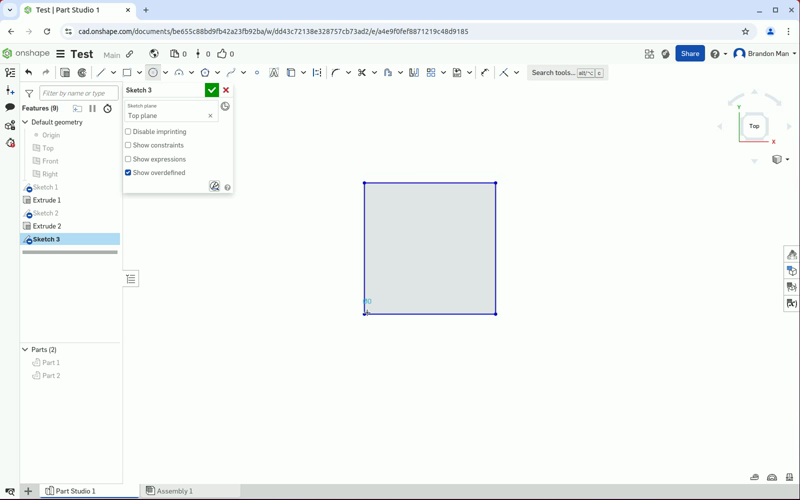
scroll(-6)
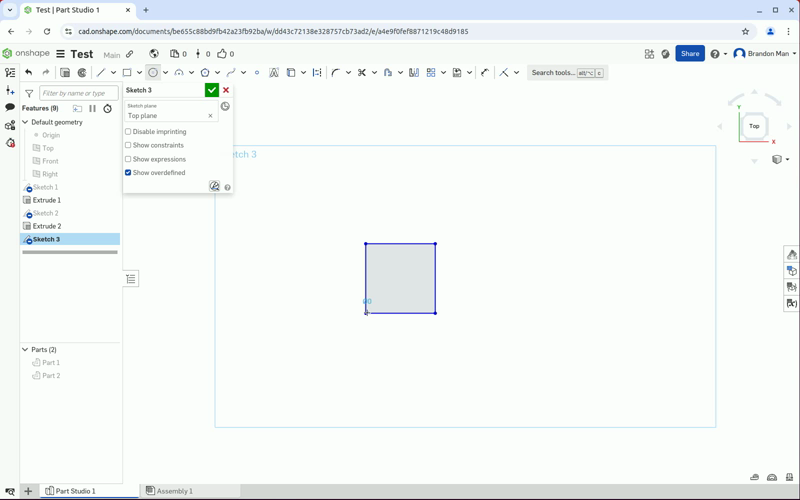
key_up(shift)
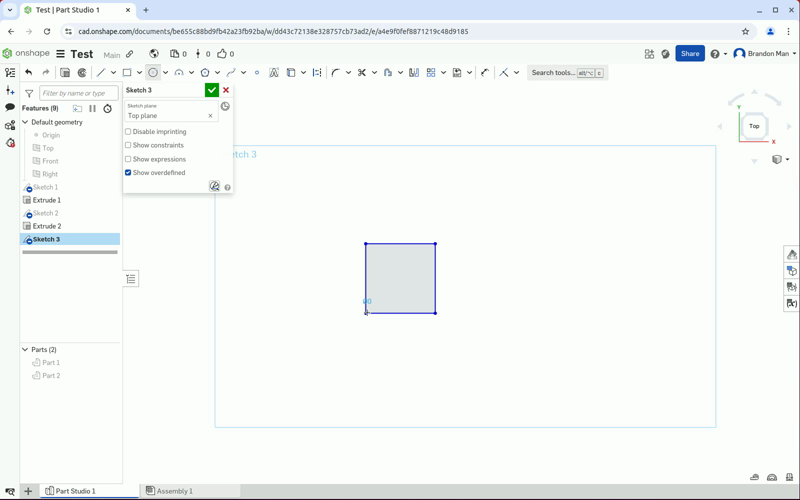
mouse_move(367, 312)
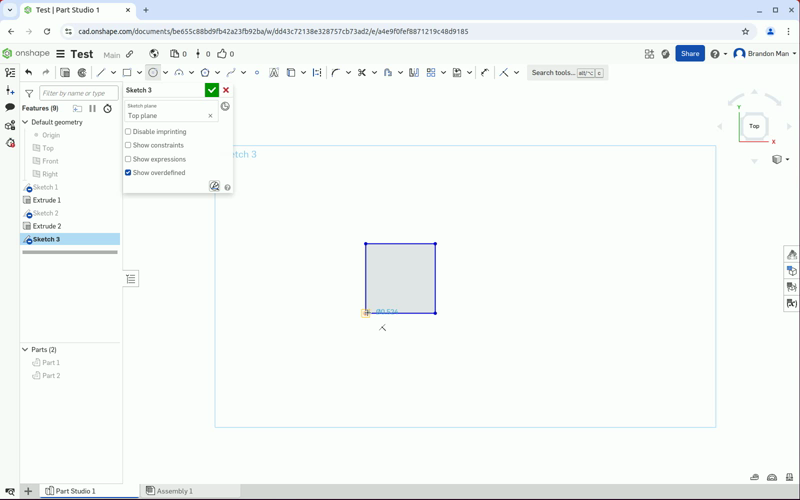
scroll(6)
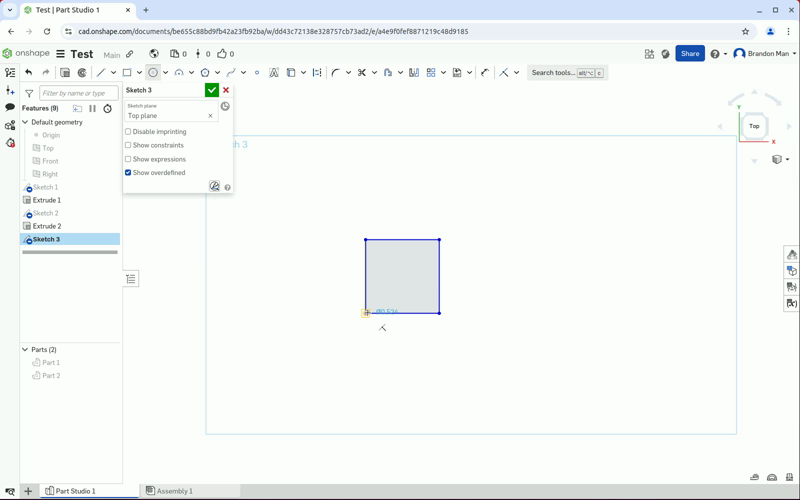
scroll(6)
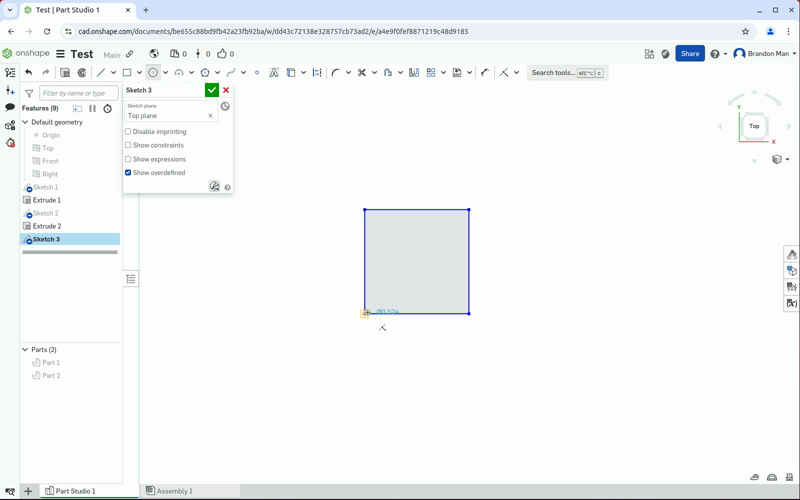
scroll(6)
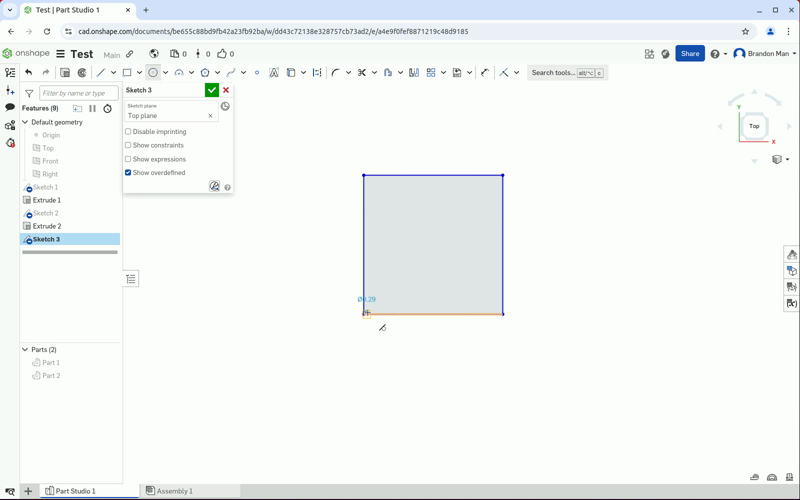
scroll(6)
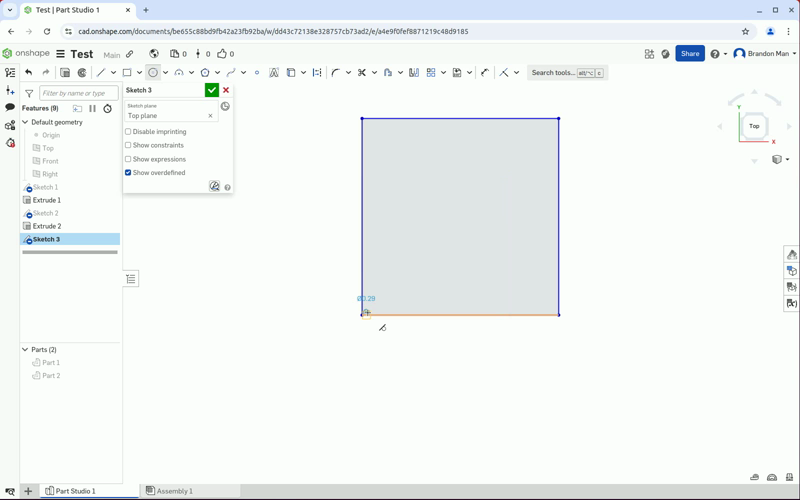
scroll(6)
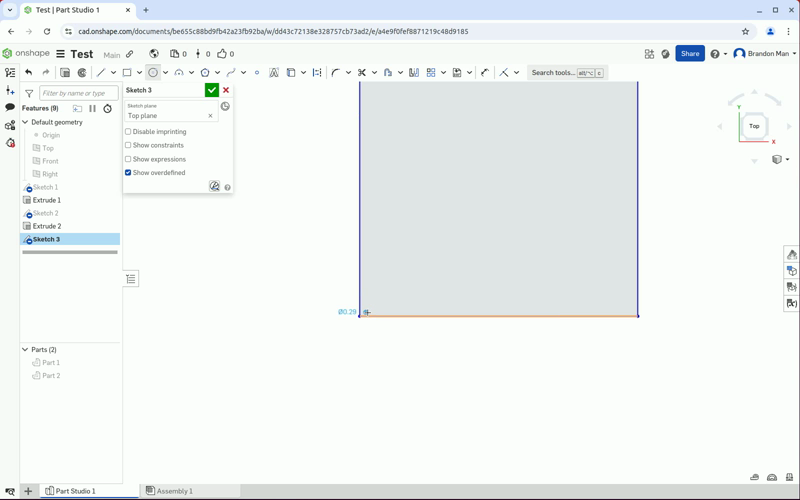
scroll(6)
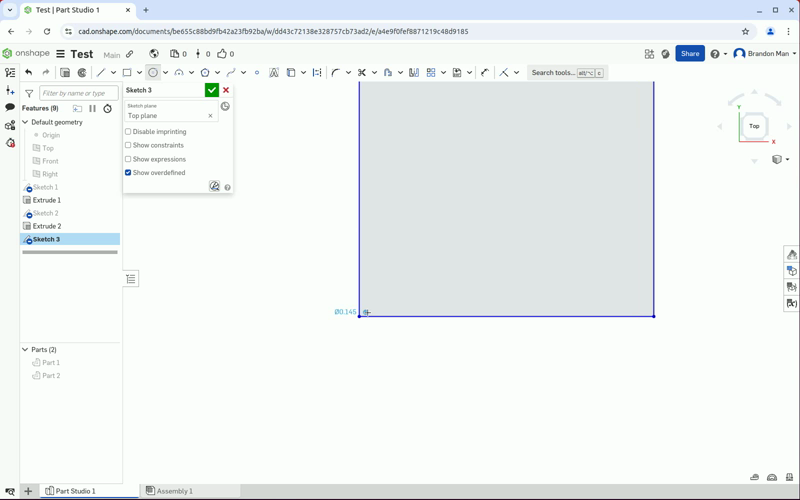
scroll(6)
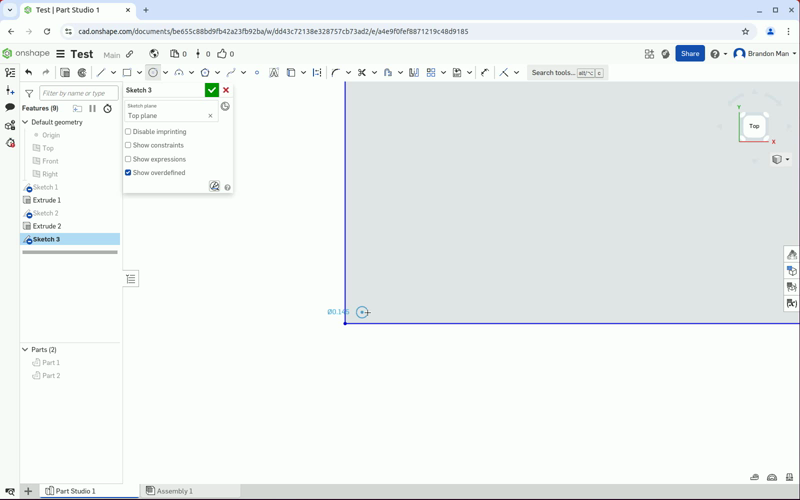
click(367, 312)
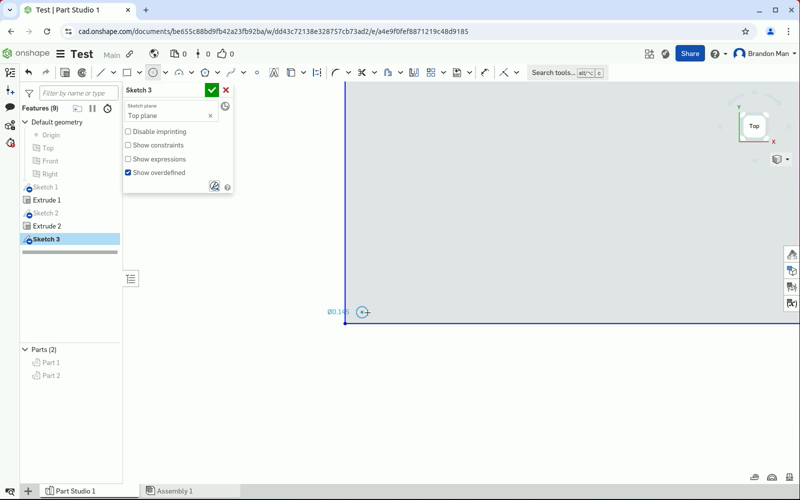
scroll(-6)
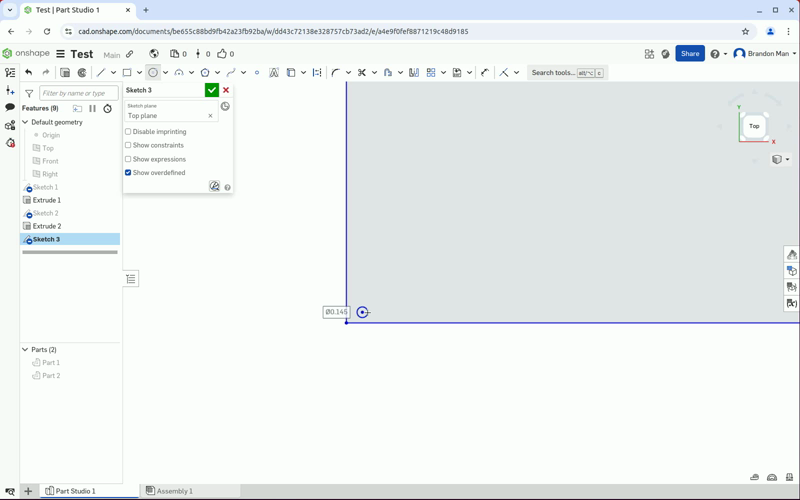
scroll(-6)
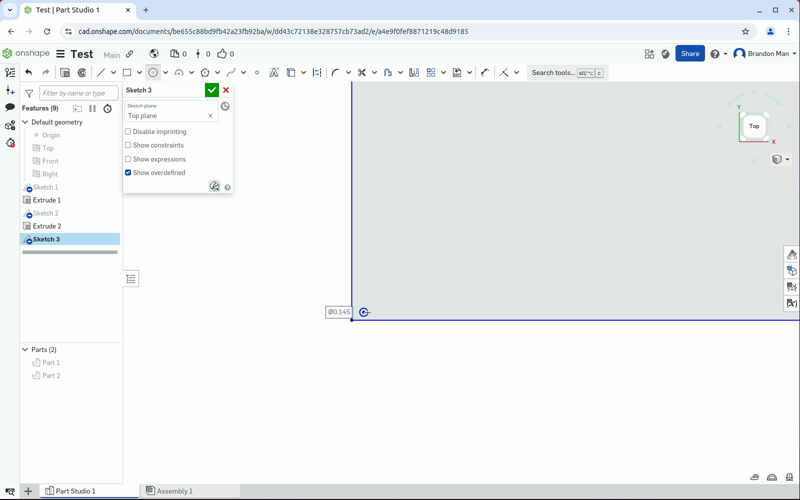
scroll(-6)
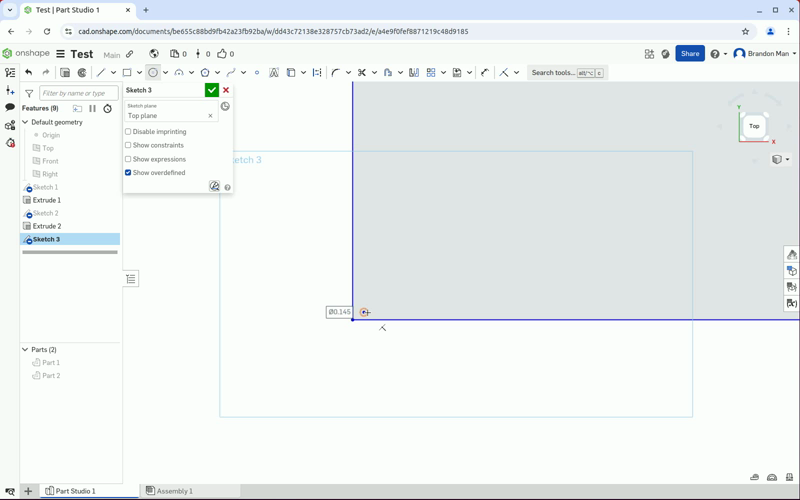
scroll(-6)
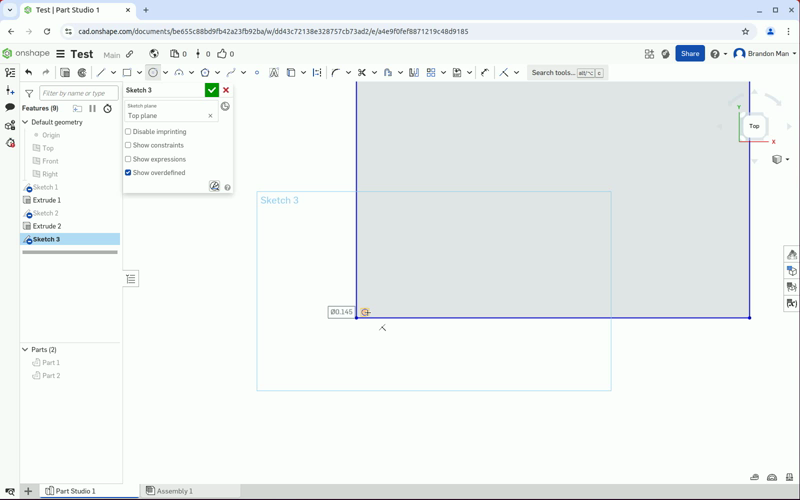
scroll(-6)
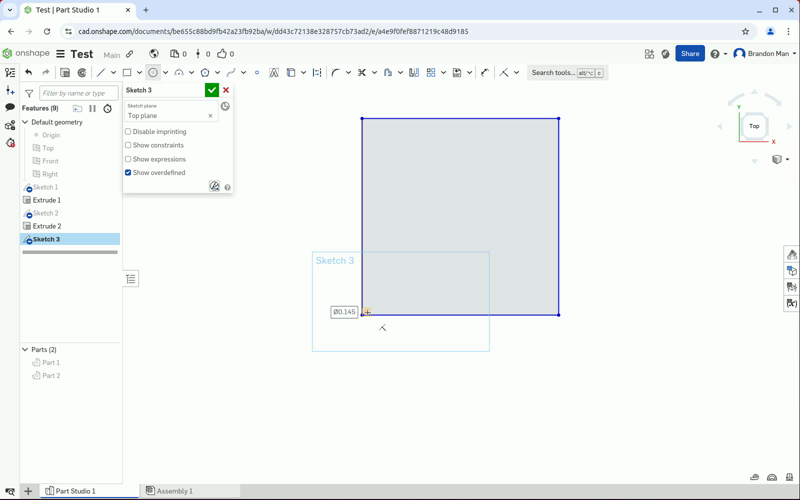
scroll(-6)
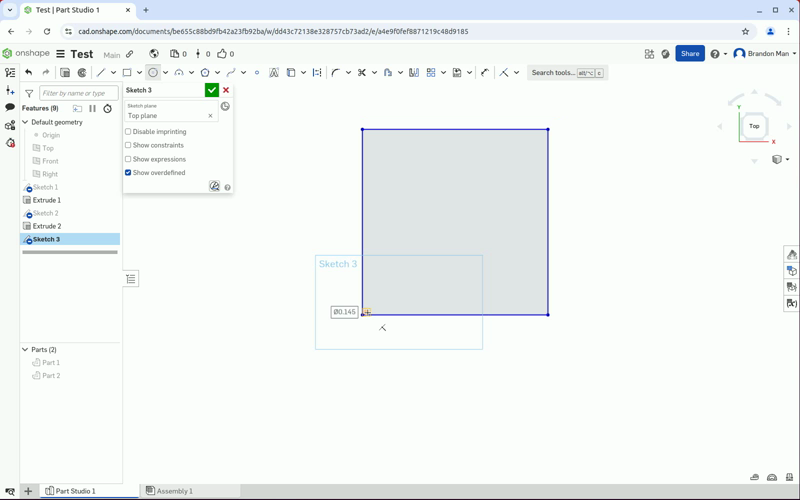
scroll(-6)
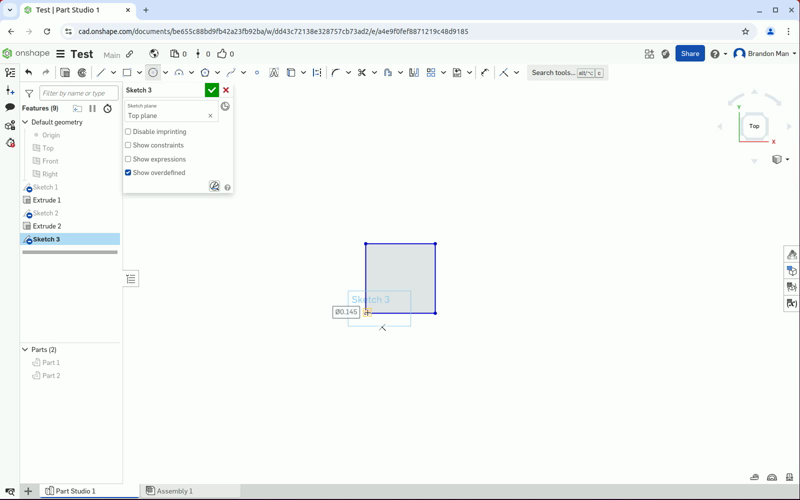
key(esc)
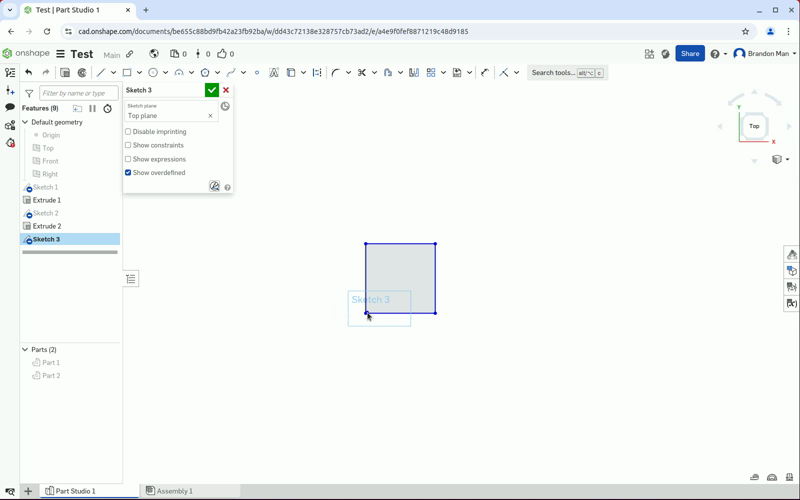
key(c)
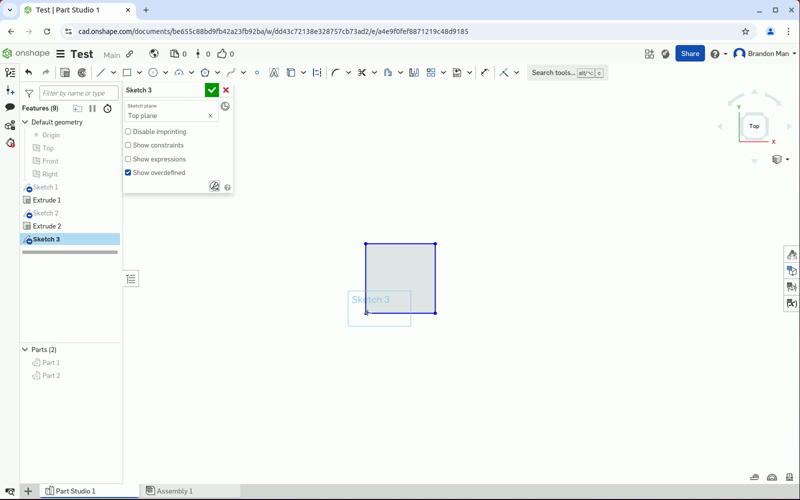
key_down(shift)
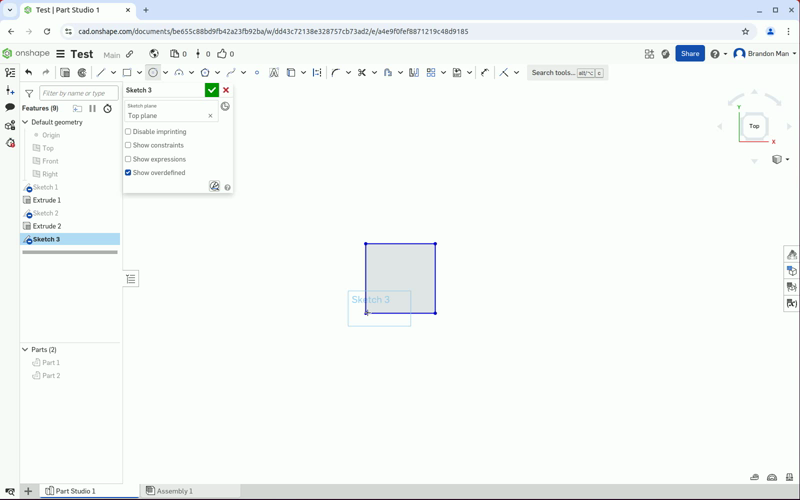
mouse_move(367, 245)
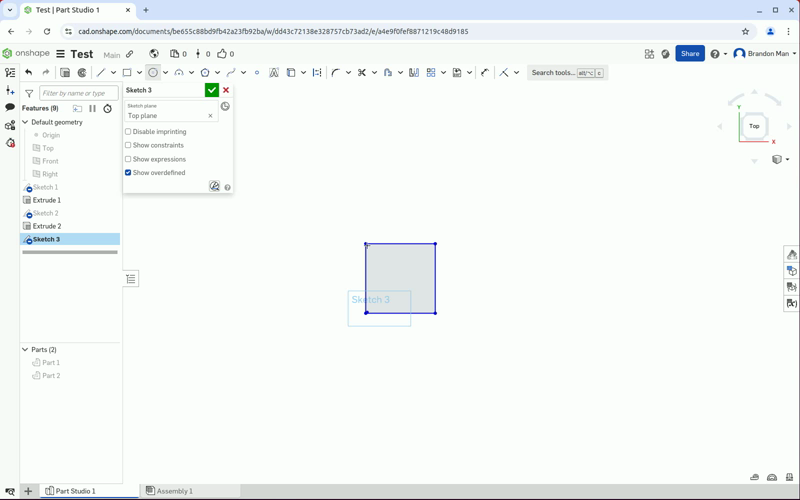
scroll(6)
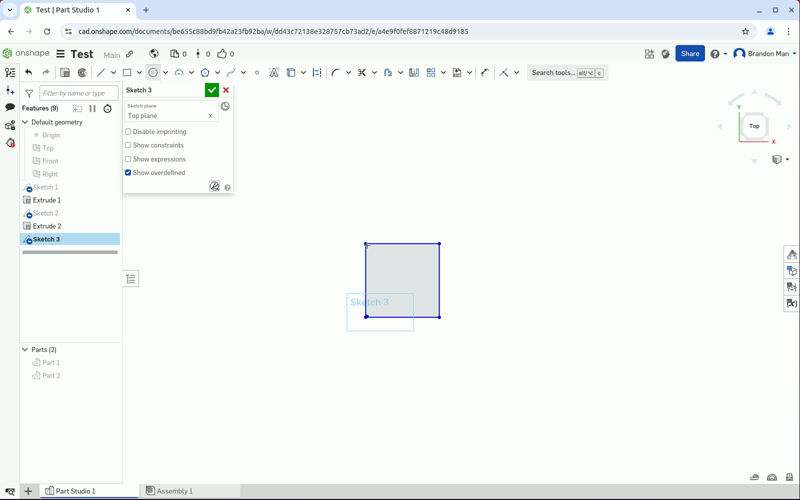
scroll(6)
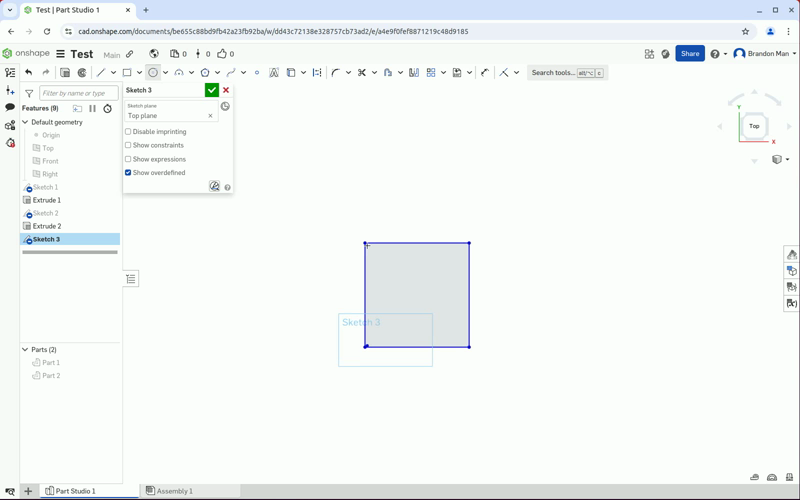
scroll(6)
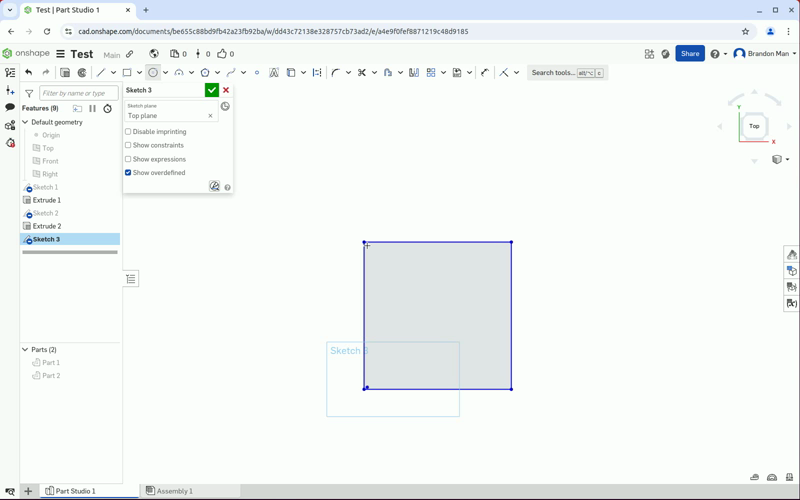
scroll(6)
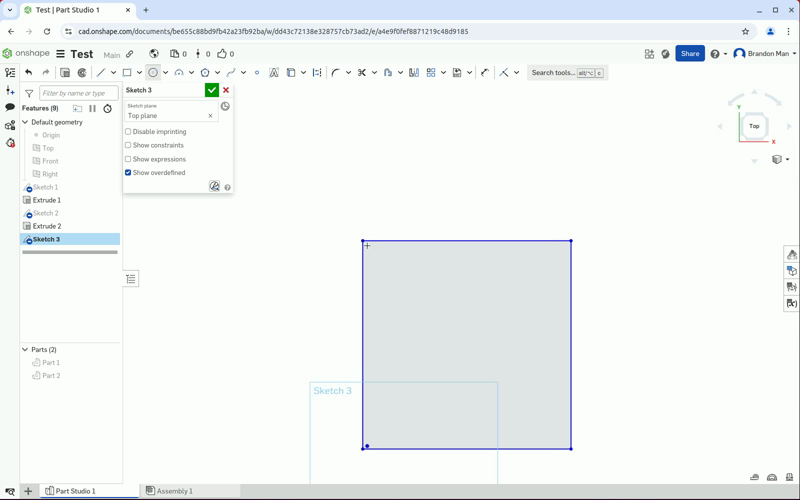
scroll(6)
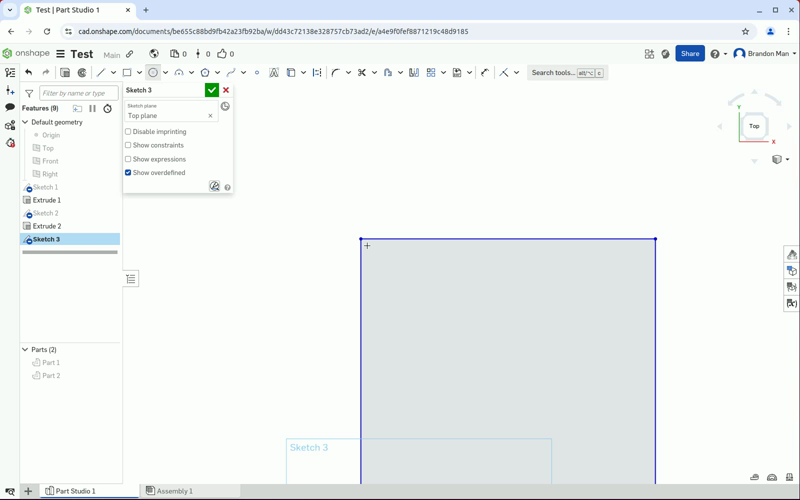
scroll(6)
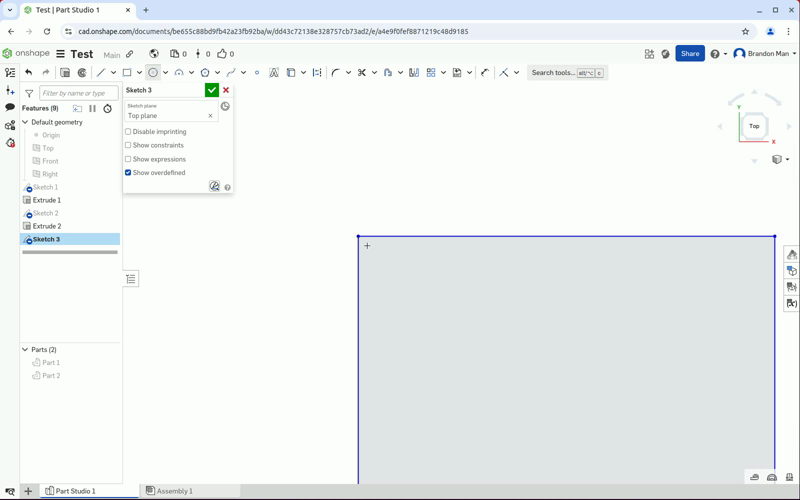
scroll(6)
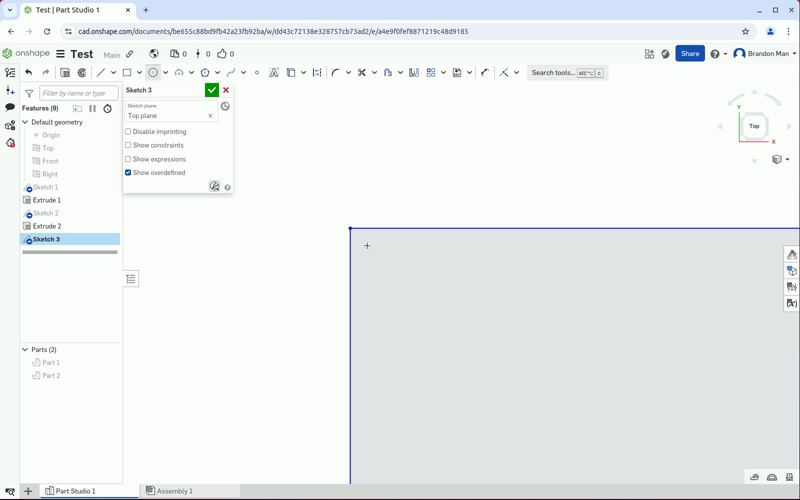
click(367, 245)
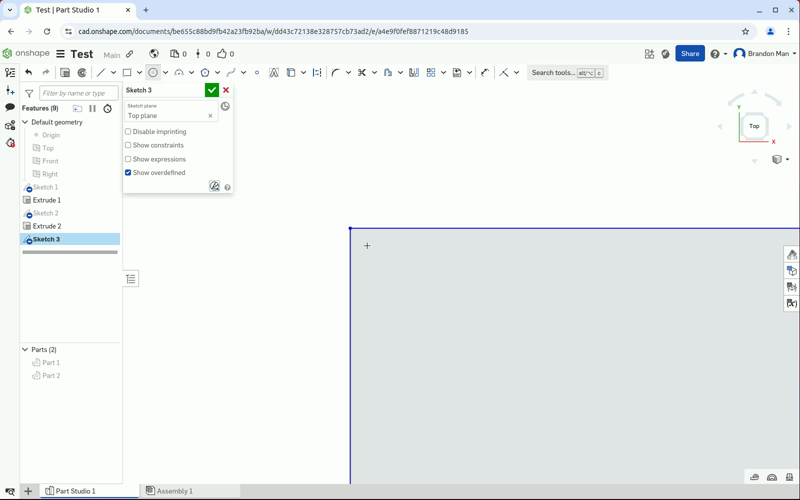
scroll(-6)
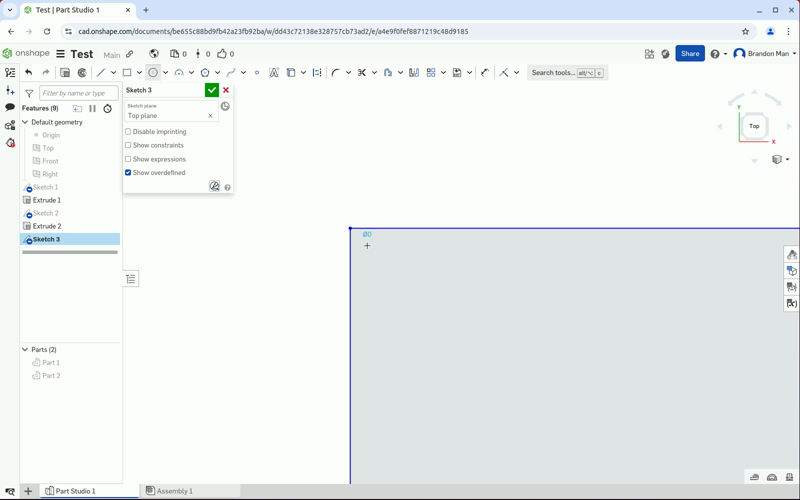
scroll(-6)
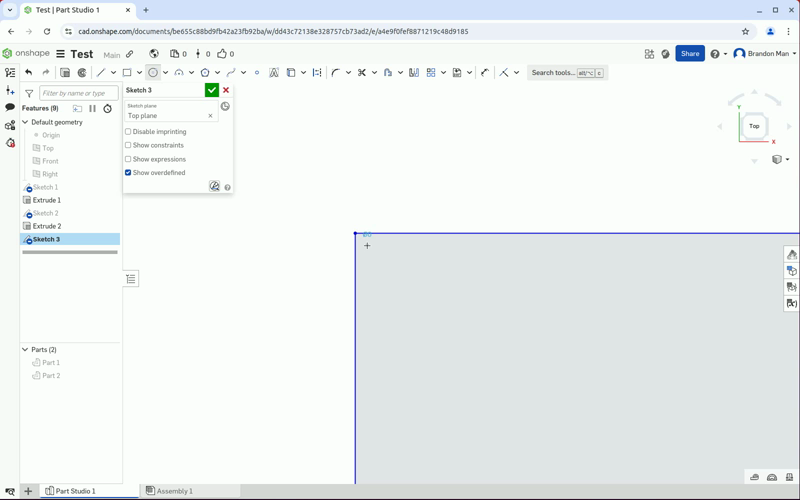
scroll(-6)
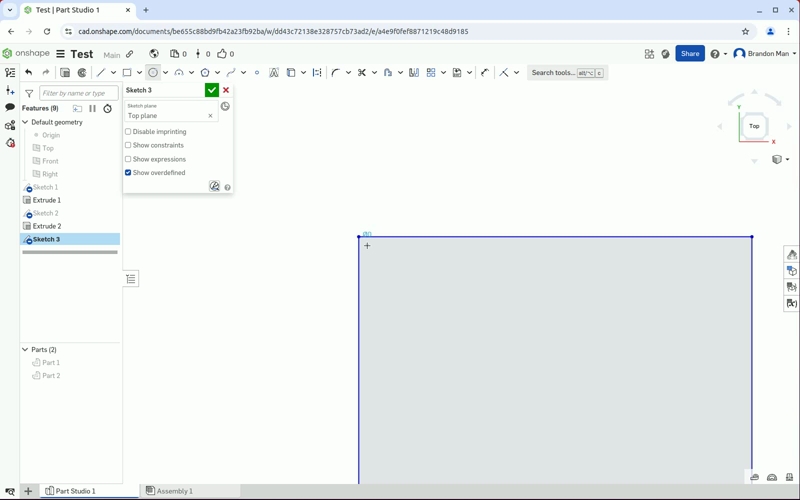
scroll(-6)
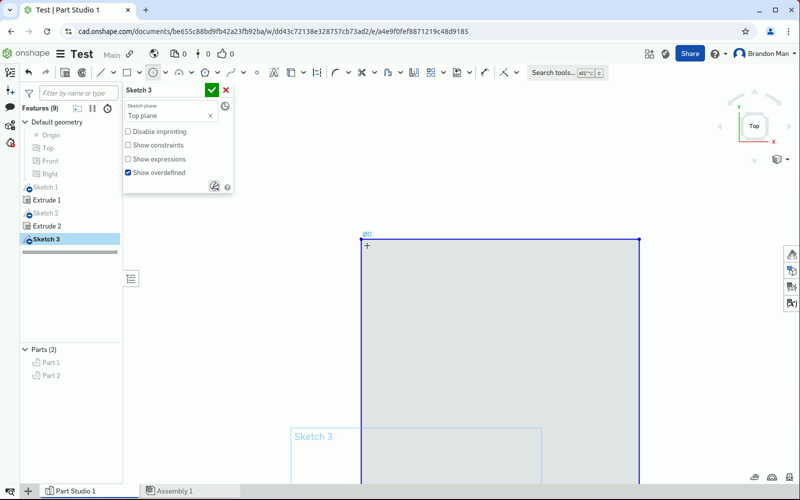
scroll(-6)
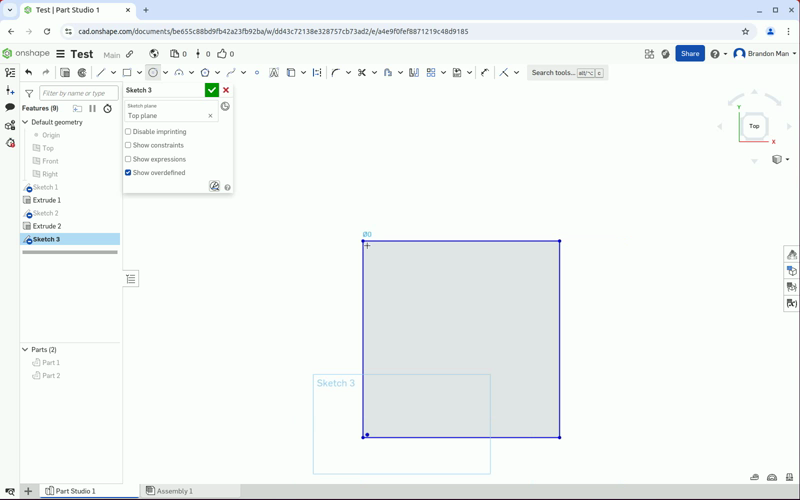
scroll(-6)
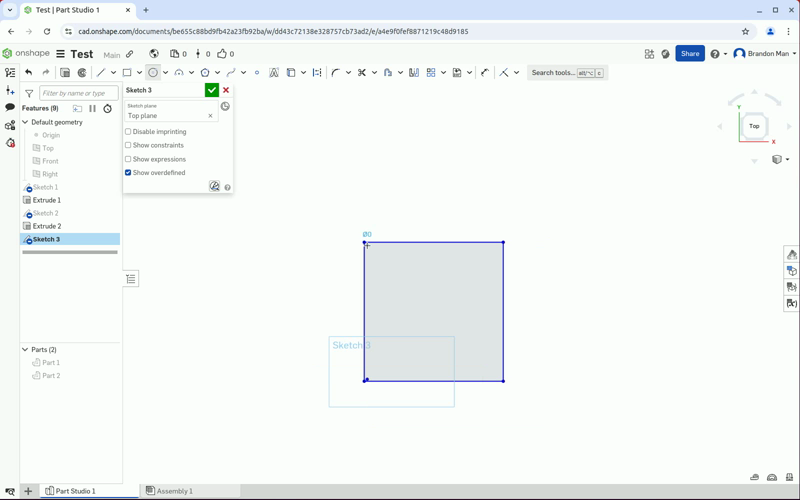
scroll(-6)
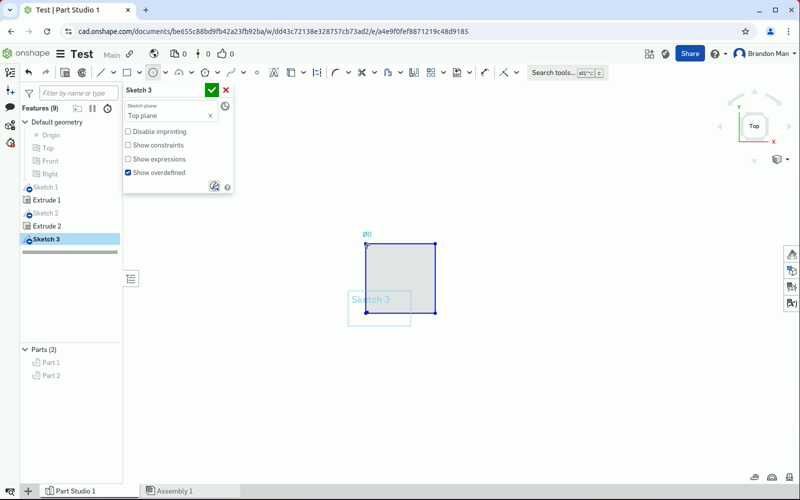
key_up(shift)
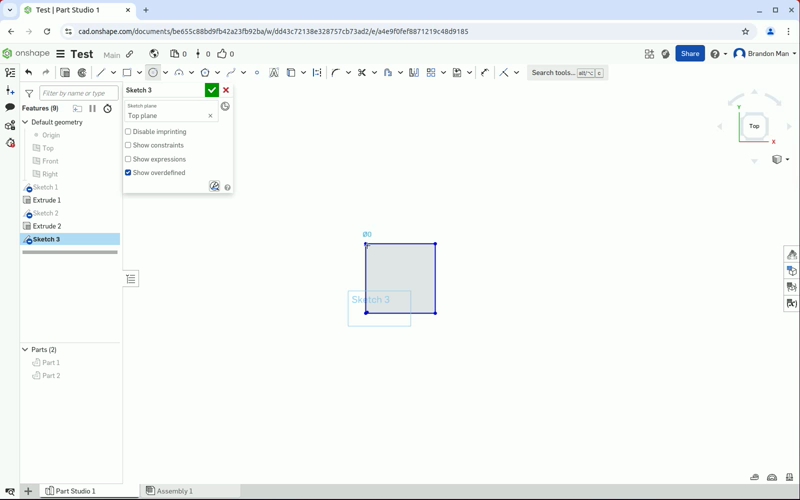
mouse_move(367, 245)
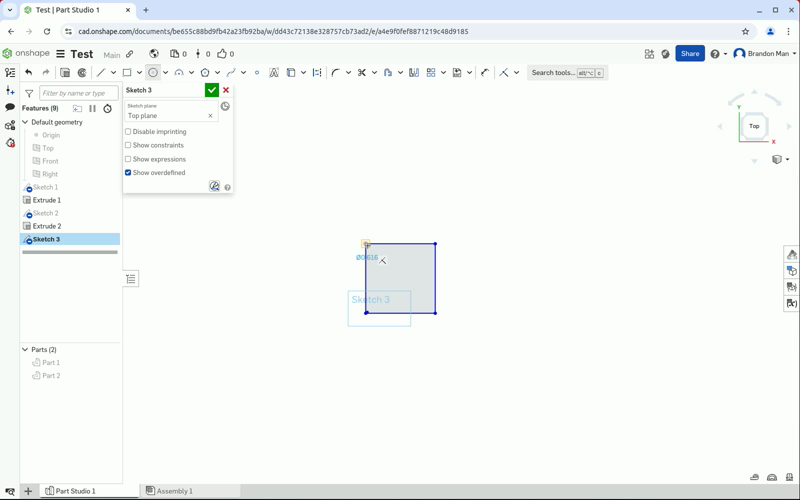
scroll(6)
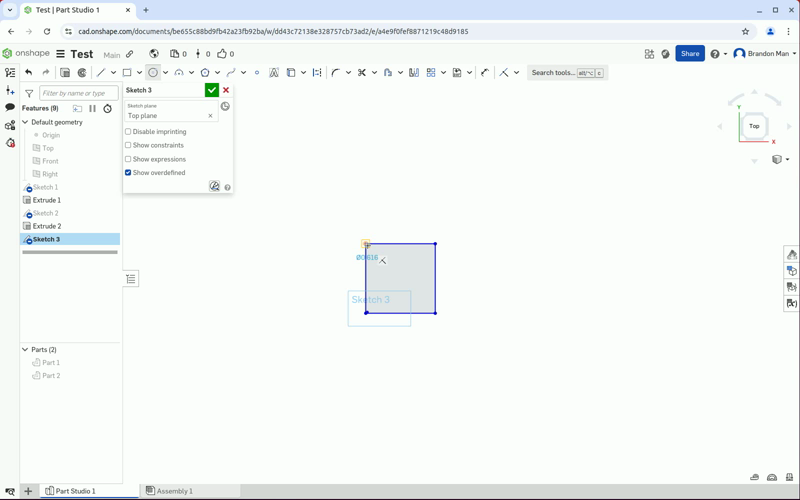
scroll(6)
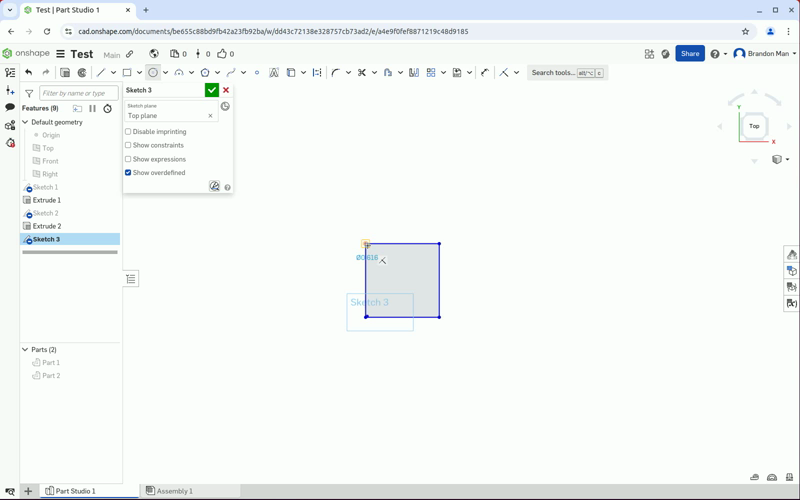
scroll(6)
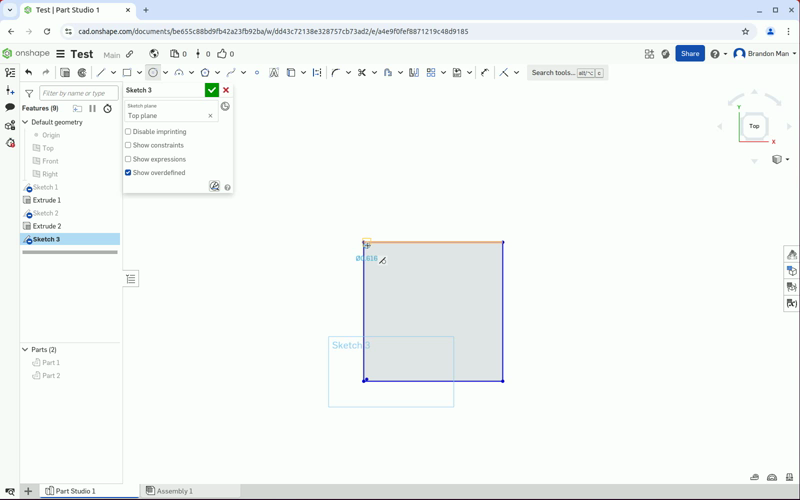
scroll(6)
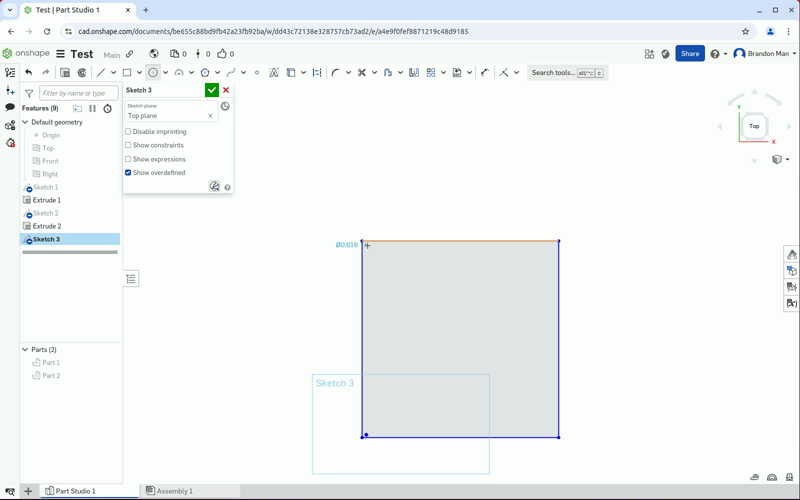
scroll(6)
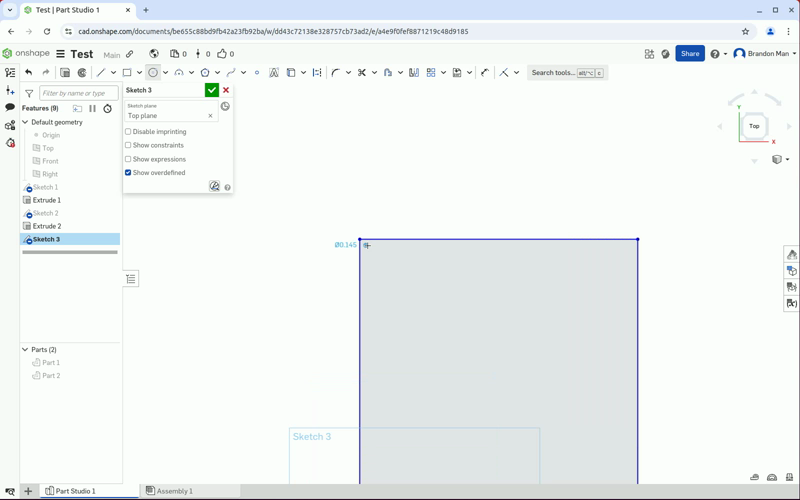
scroll(6)
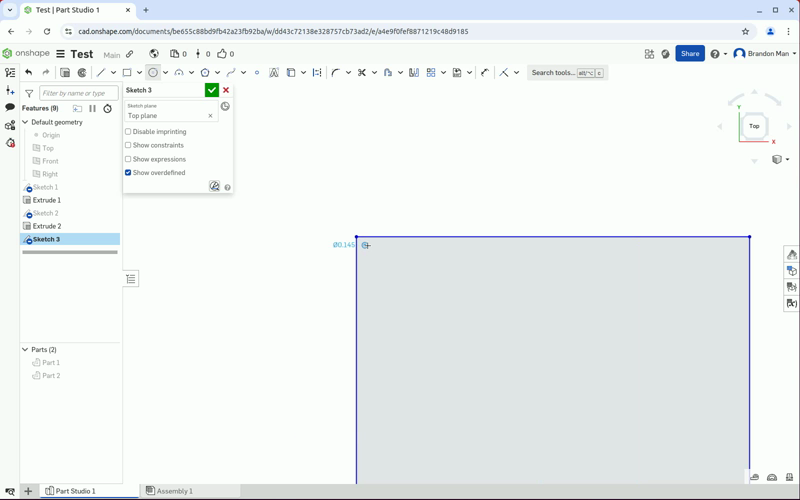
scroll(6)
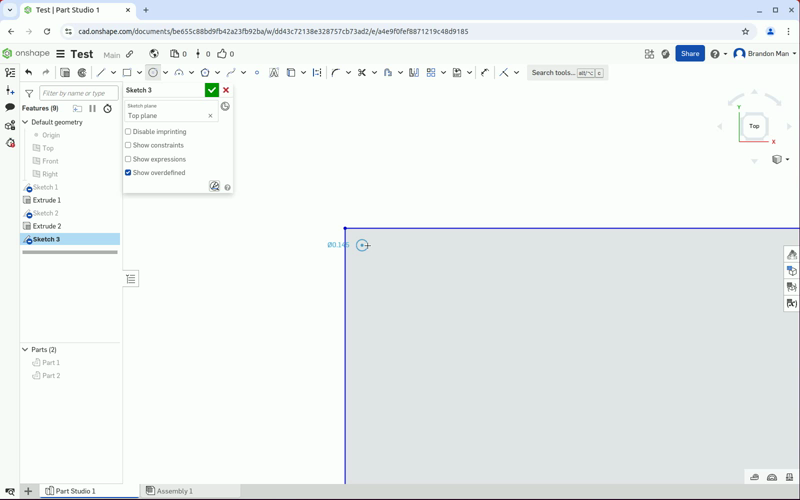
click(367, 245)
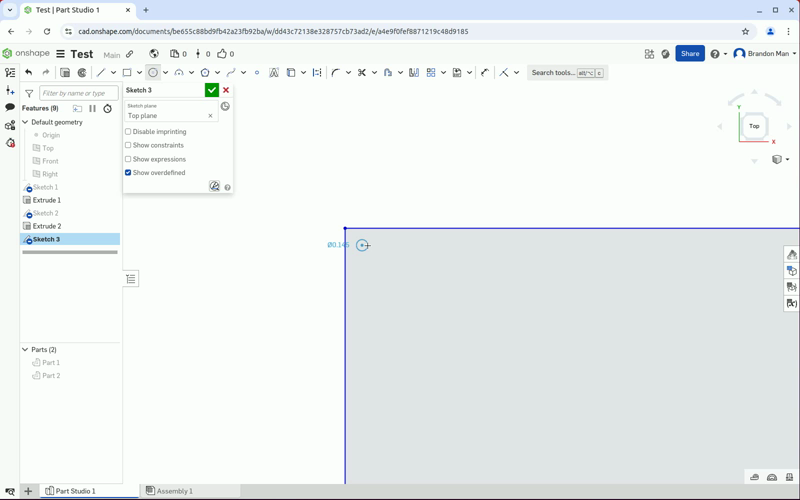
scroll(-6)
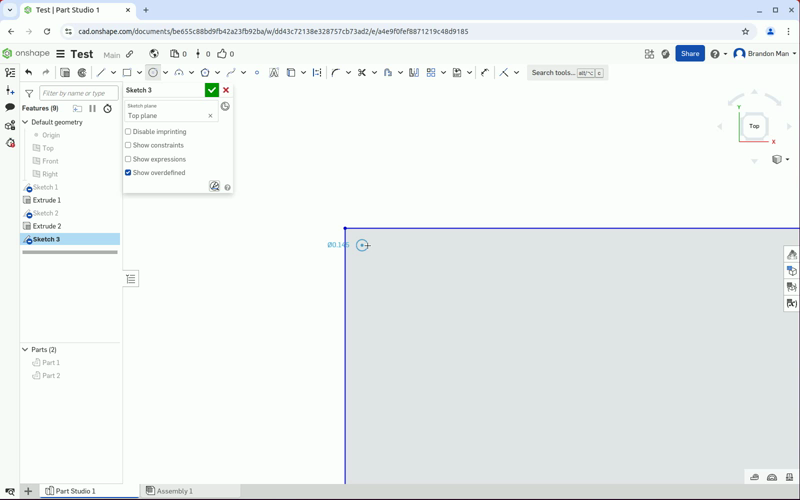
scroll(-6)
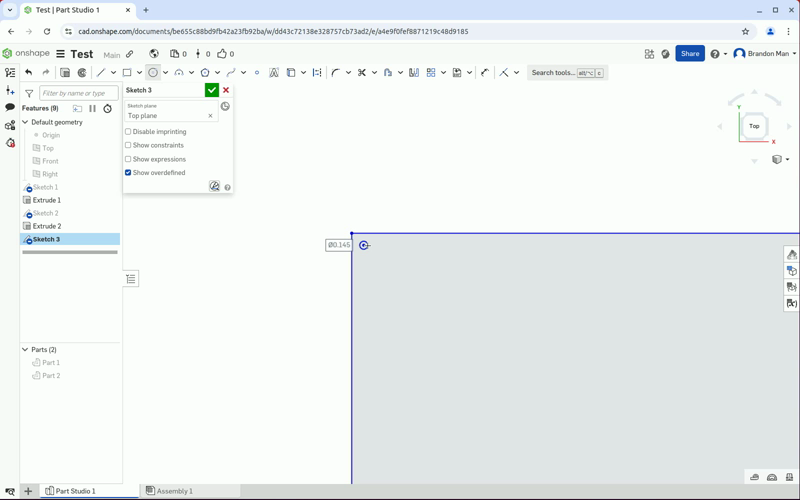
scroll(-6)
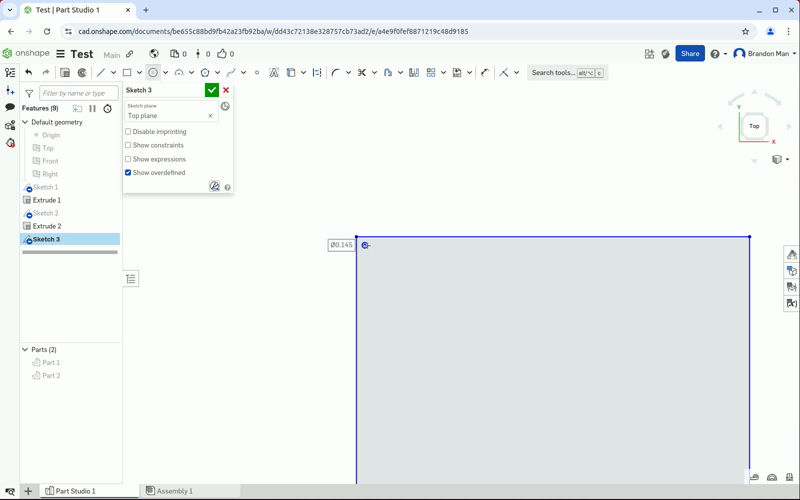
scroll(-6)
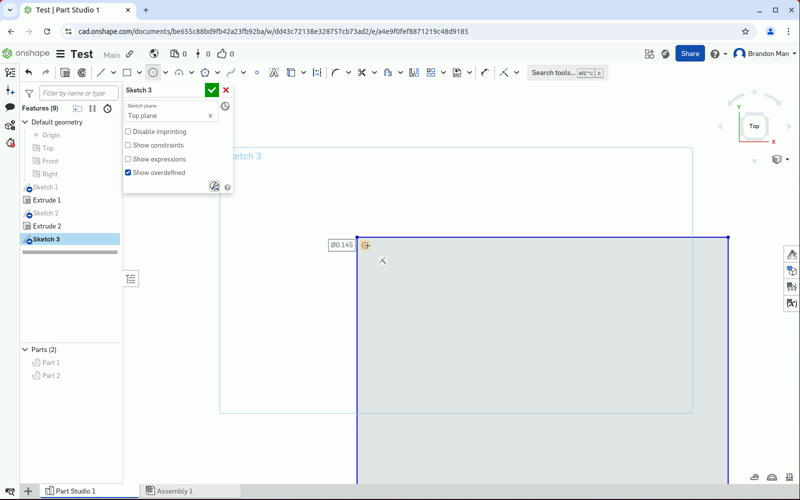
scroll(-6)
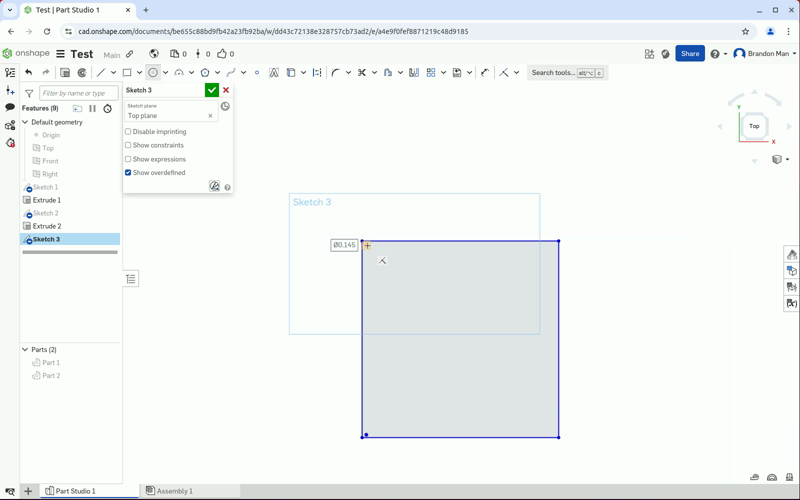
scroll(-6)
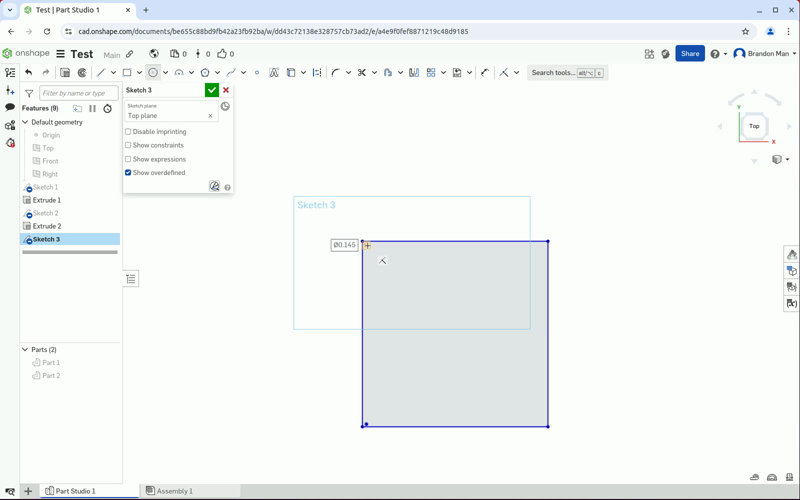
scroll(-6)
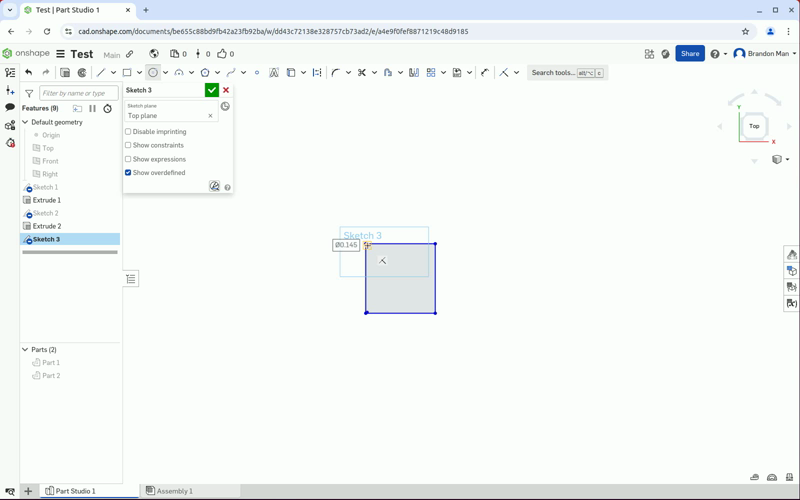
key(esc)
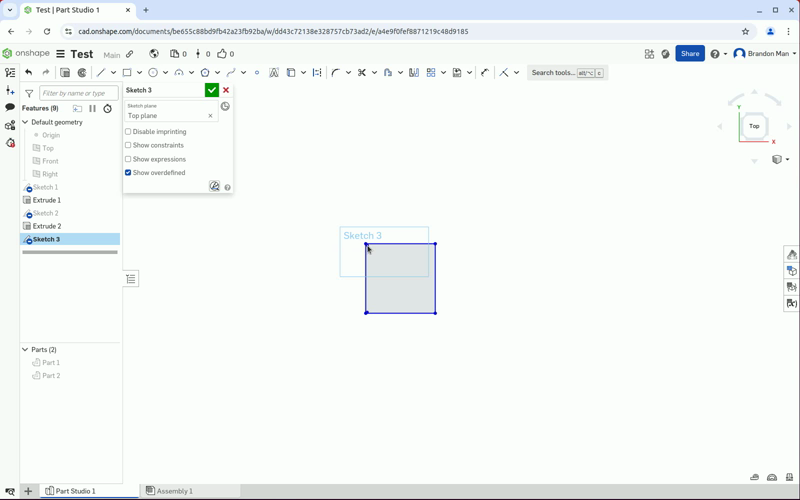
key(c)
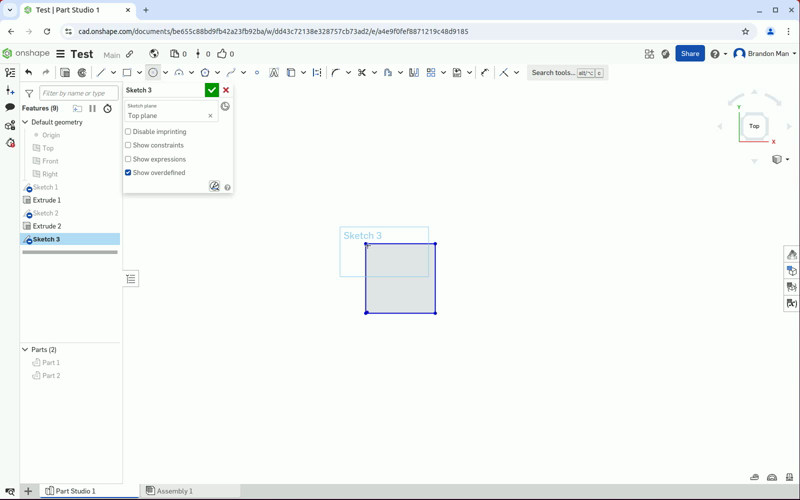
key_down(shift)
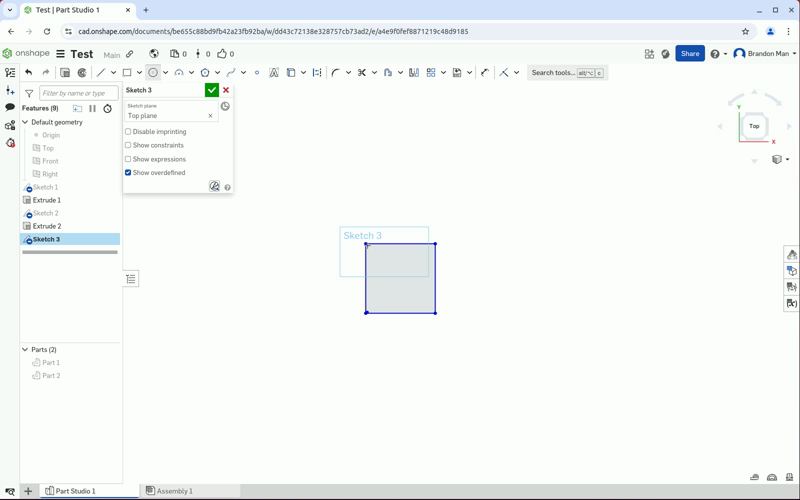
mouse_move(434, 312)
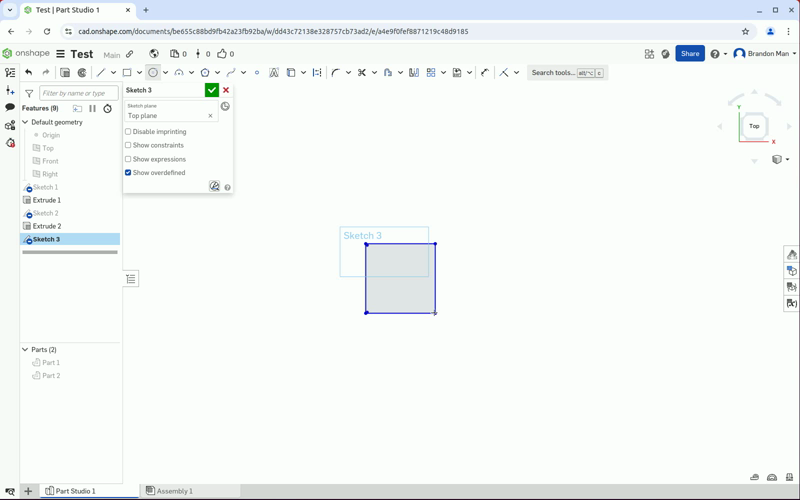
scroll(6)
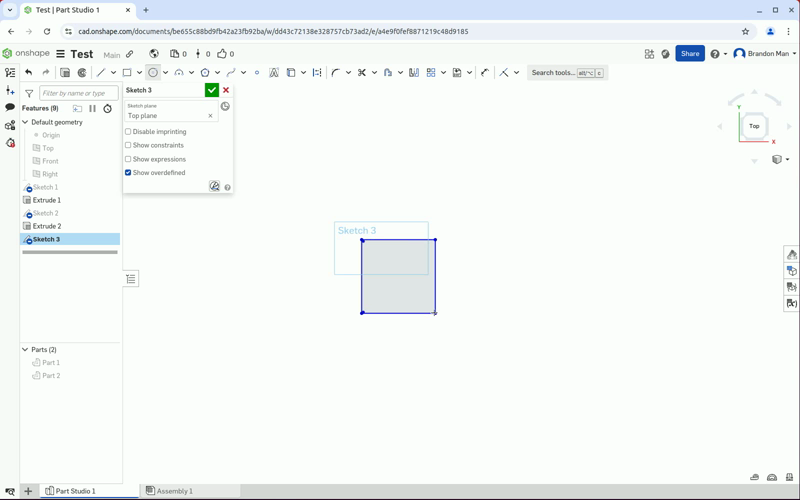
scroll(6)
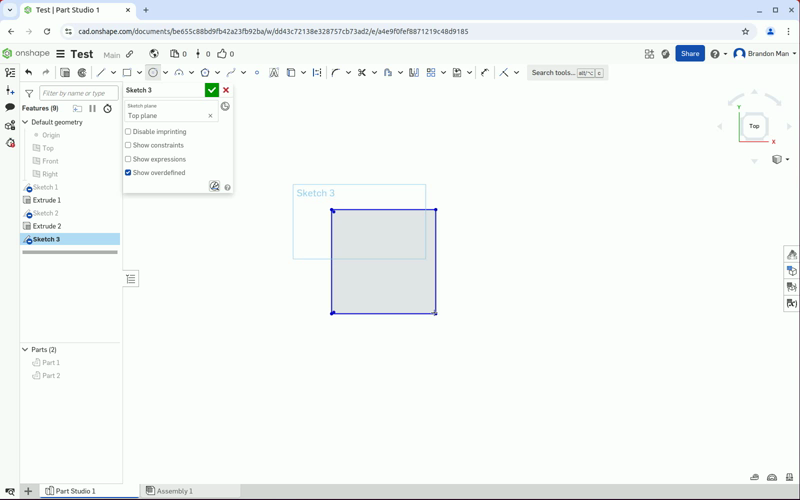
scroll(6)
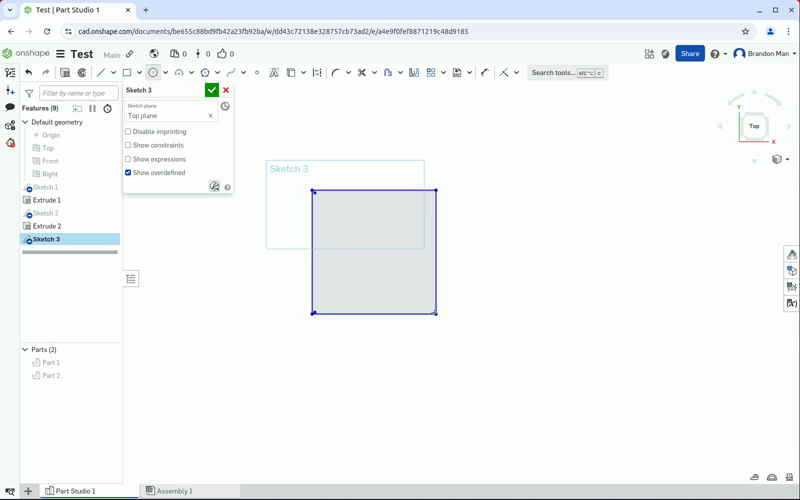
scroll(6)
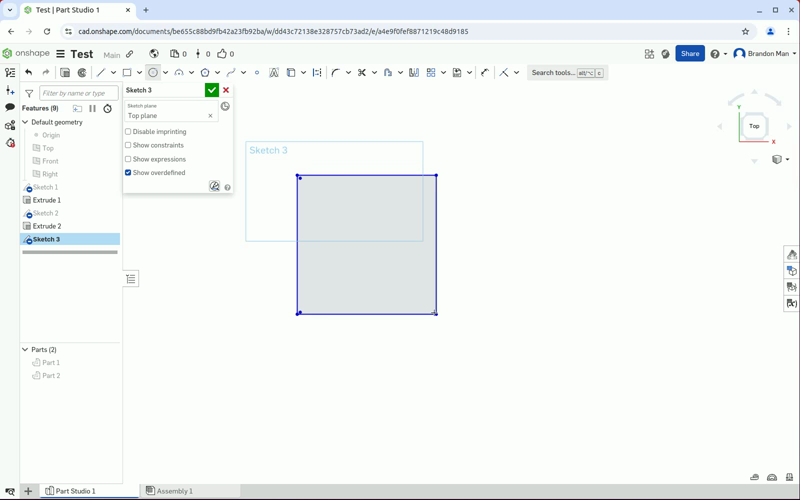
scroll(6)
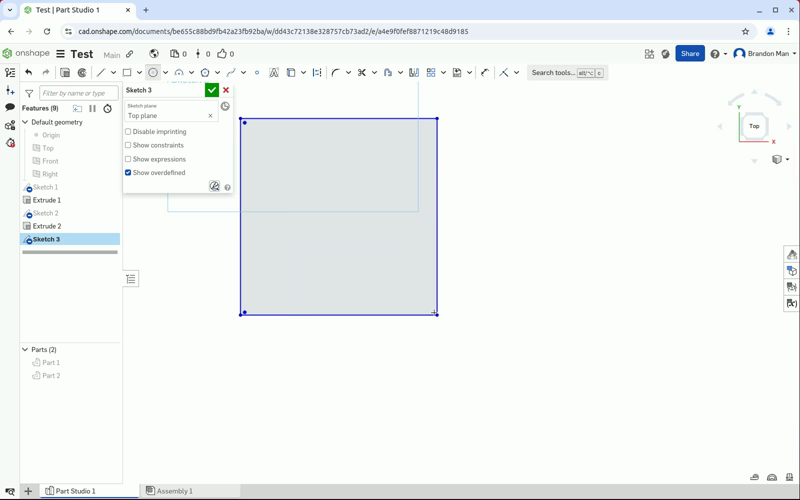
scroll(6)
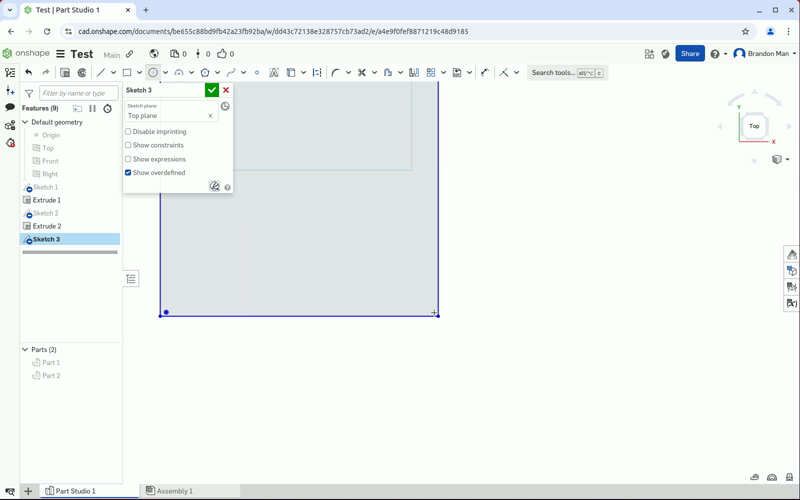
scroll(6)
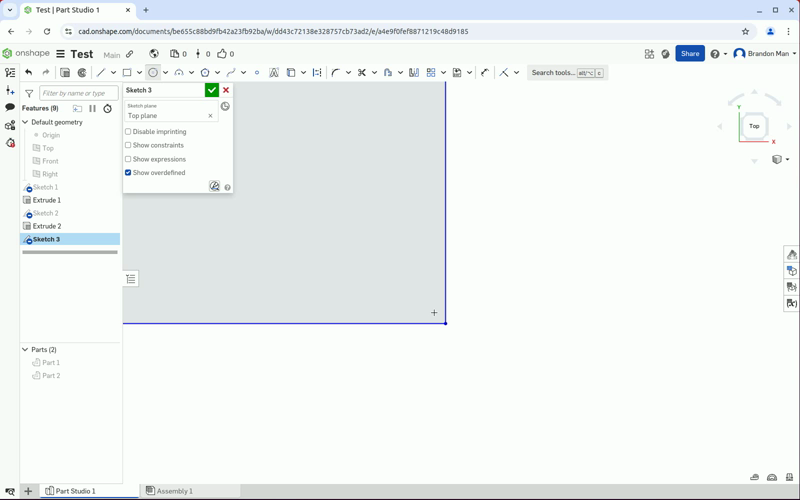
click(434, 312)
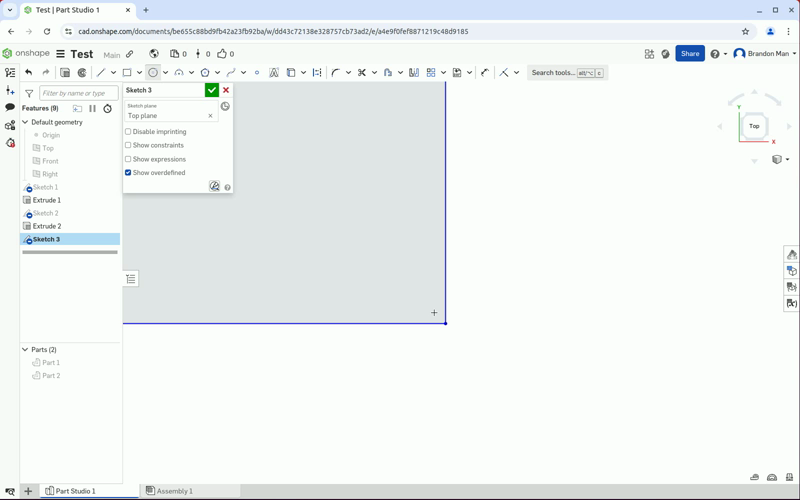
scroll(-6)
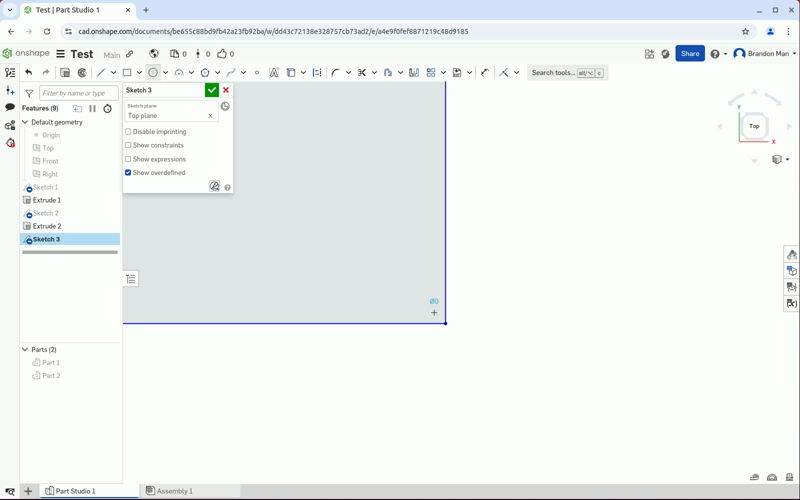
scroll(-6)
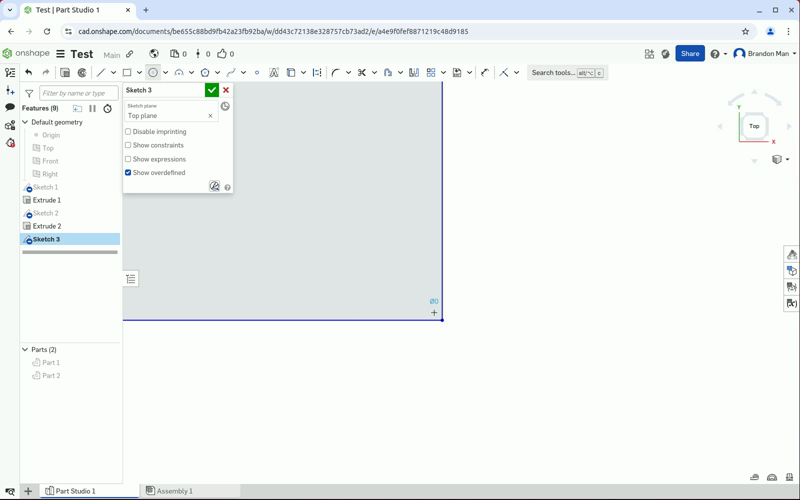
scroll(-6)
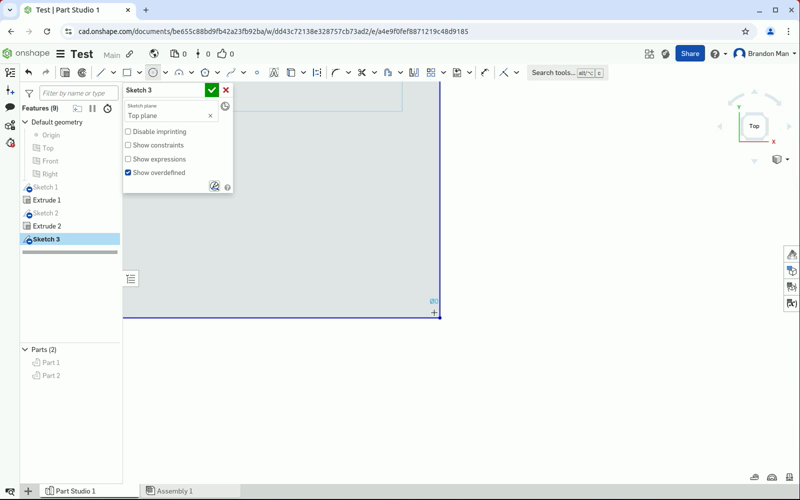
scroll(-6)
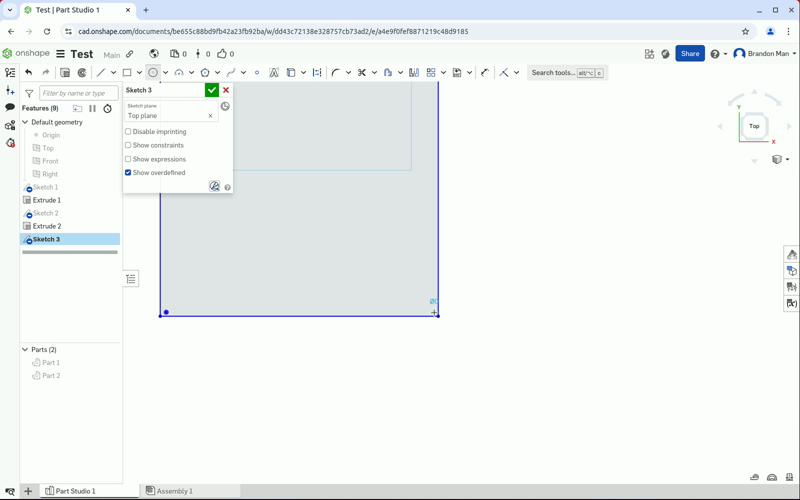
scroll(-6)
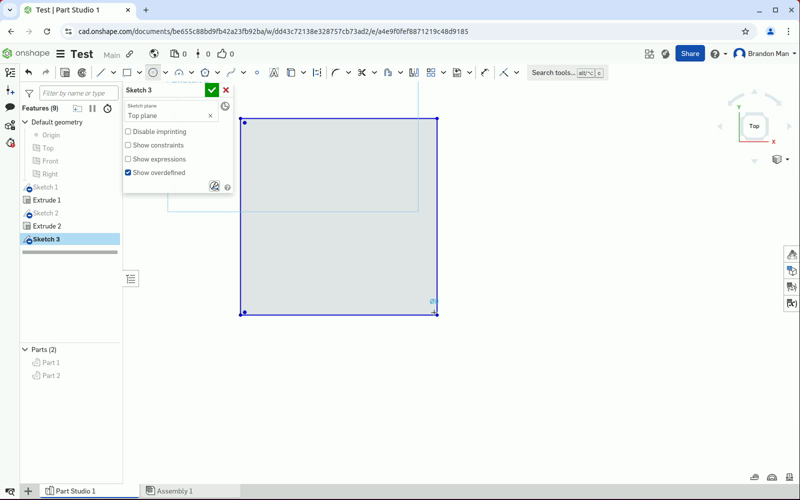
scroll(-6)
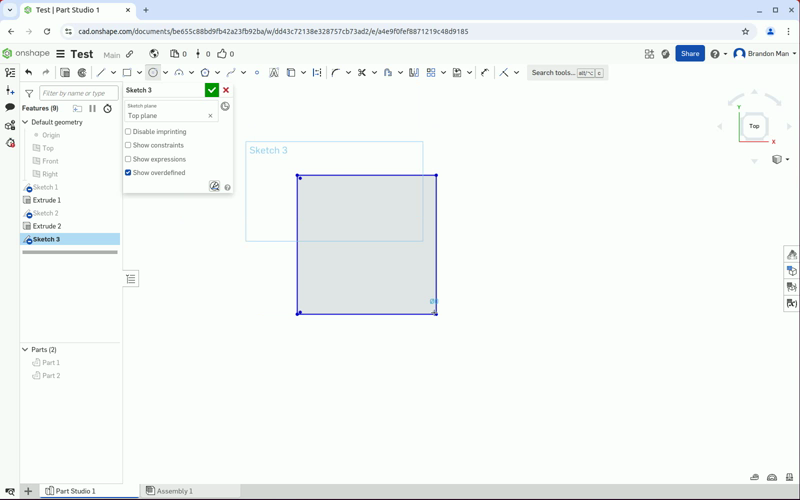
scroll(-6)
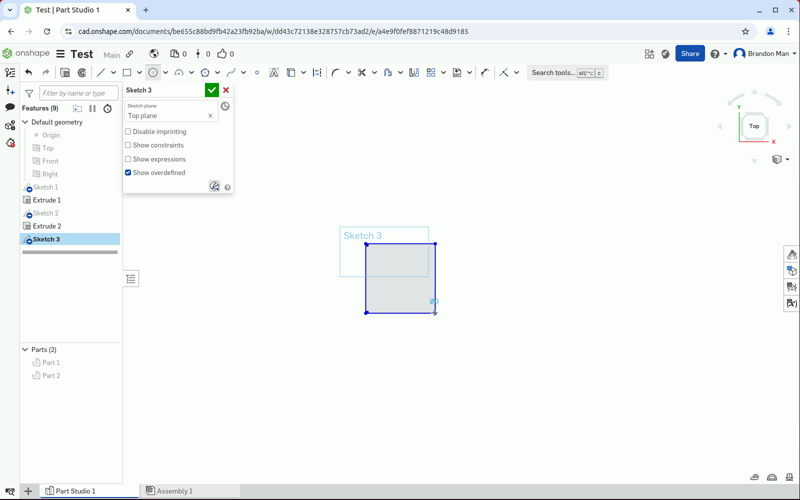
key_up(shift)
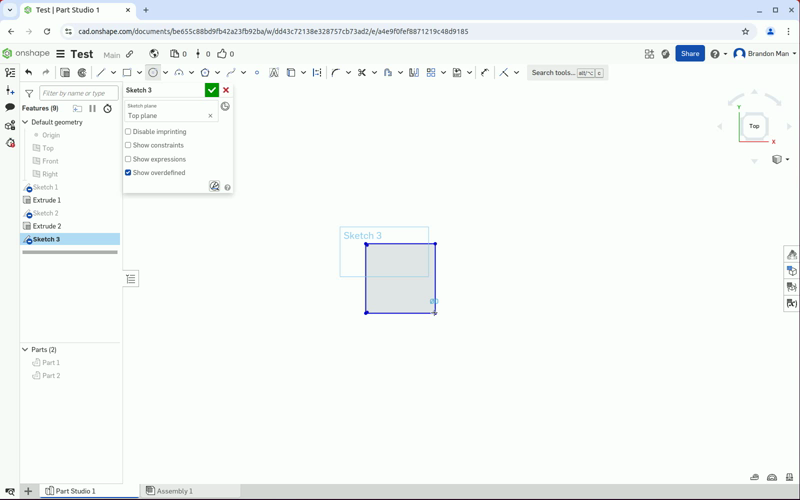
mouse_move(434, 312)
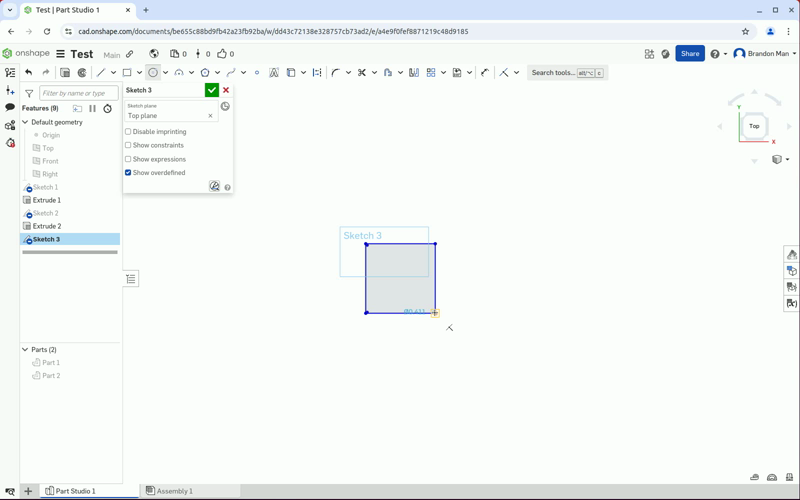
scroll(6)
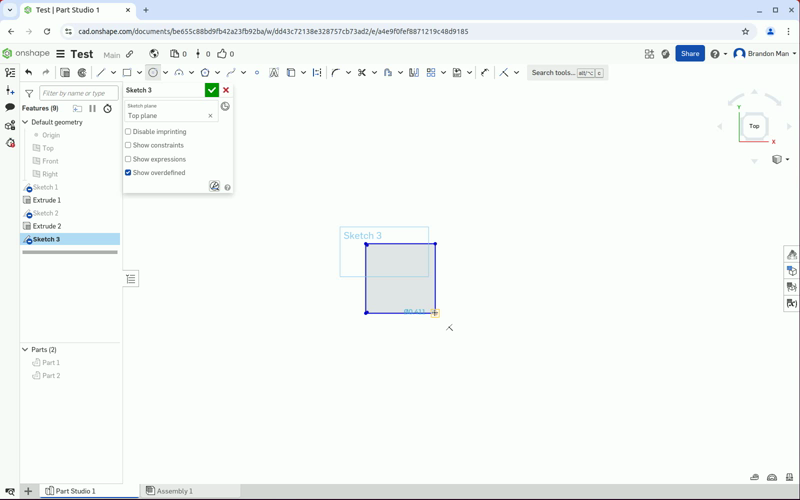
scroll(6)
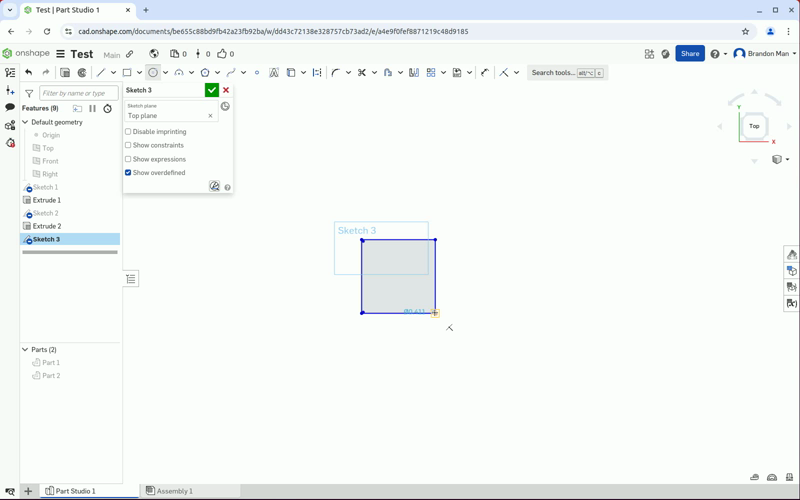
scroll(6)
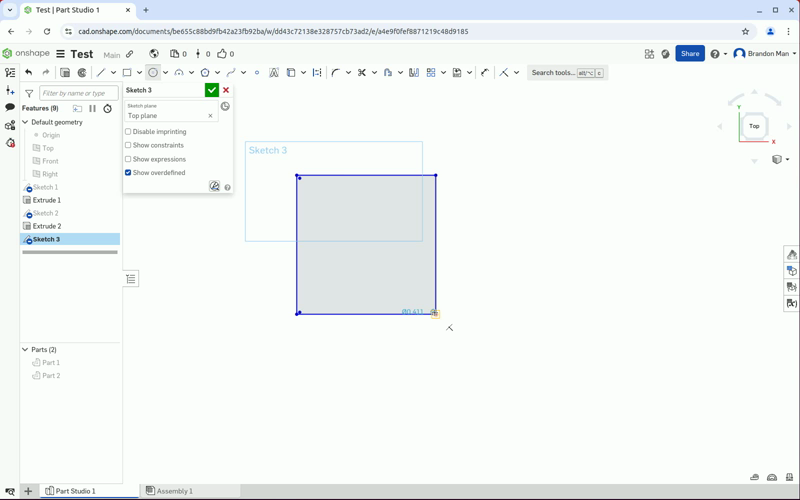
scroll(6)
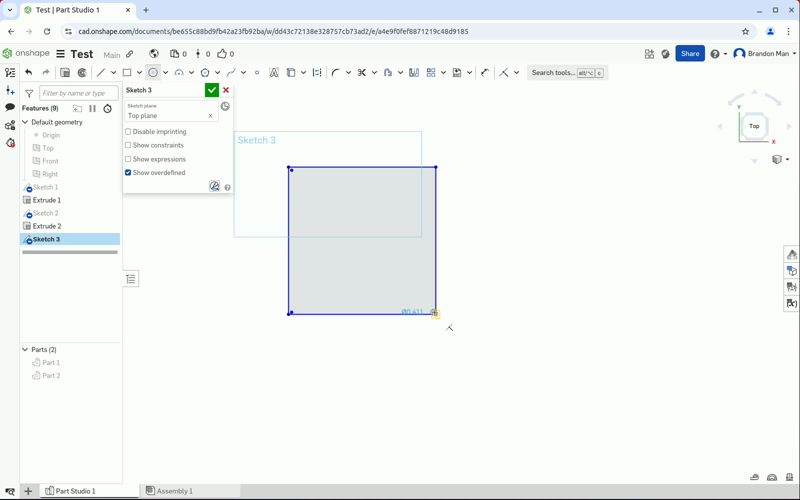
scroll(6)
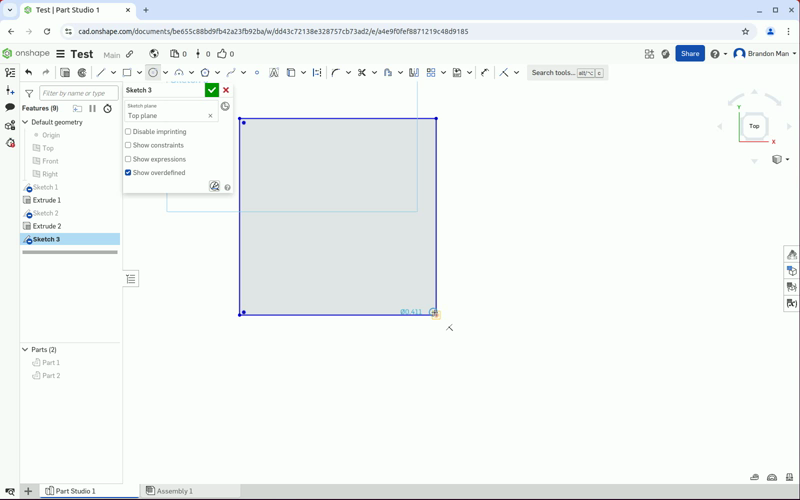
scroll(6)
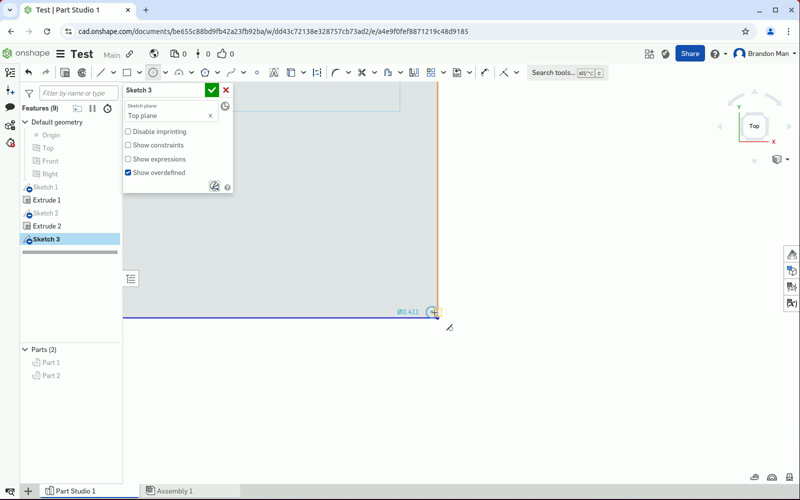
scroll(6)
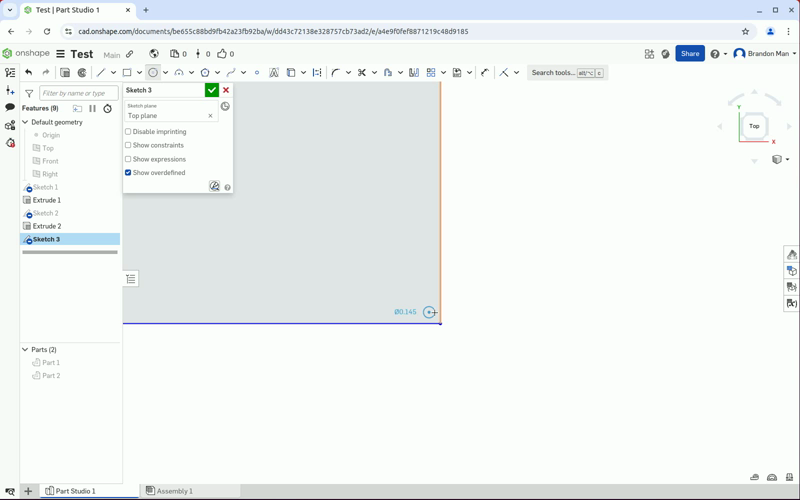
click(434, 312)
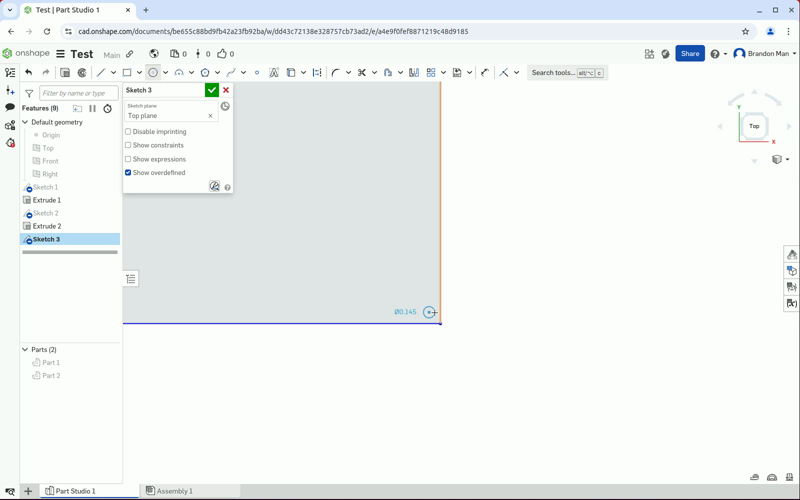
scroll(-6)
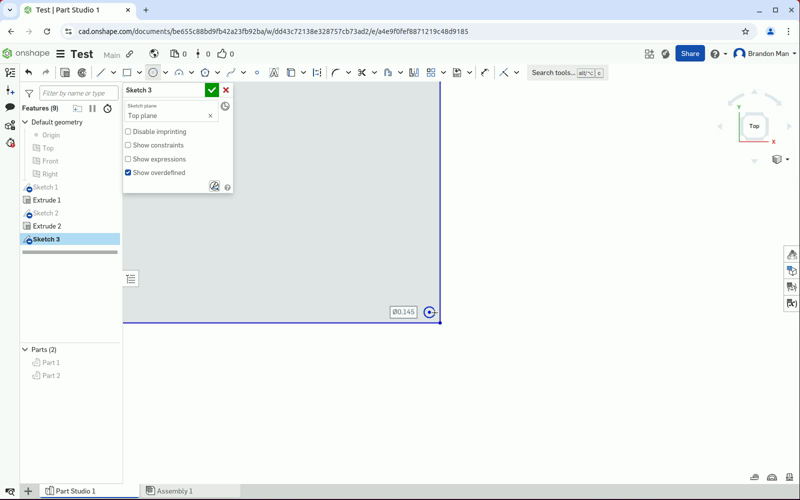
scroll(-6)
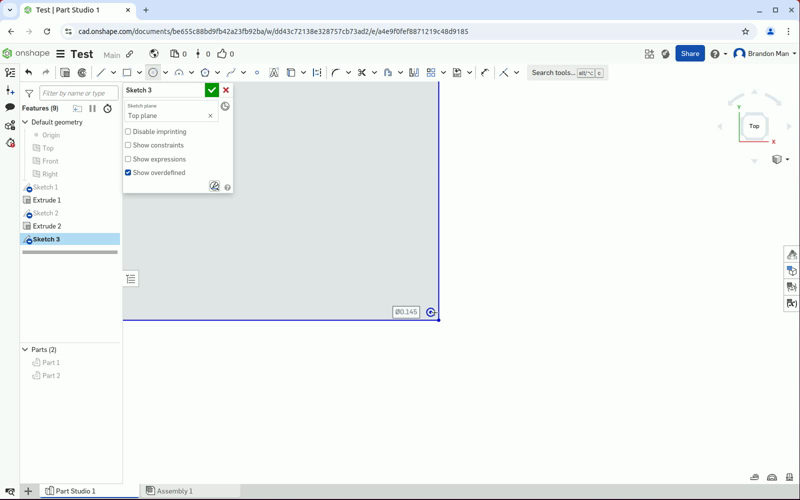
scroll(-6)
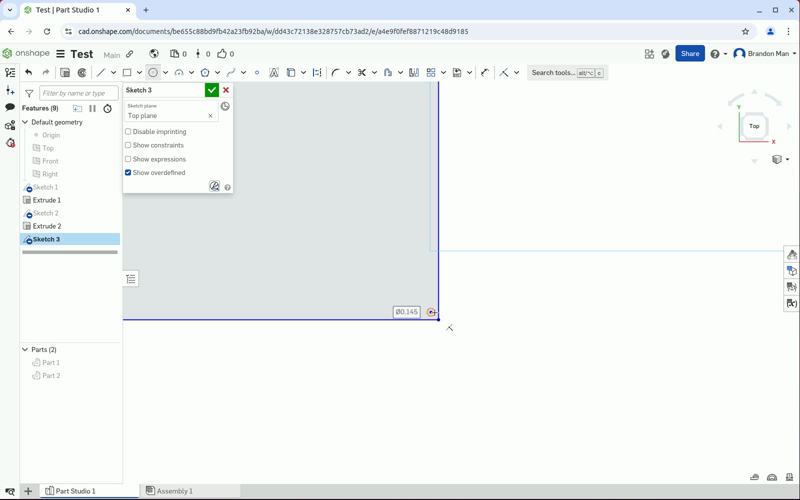
scroll(-6)
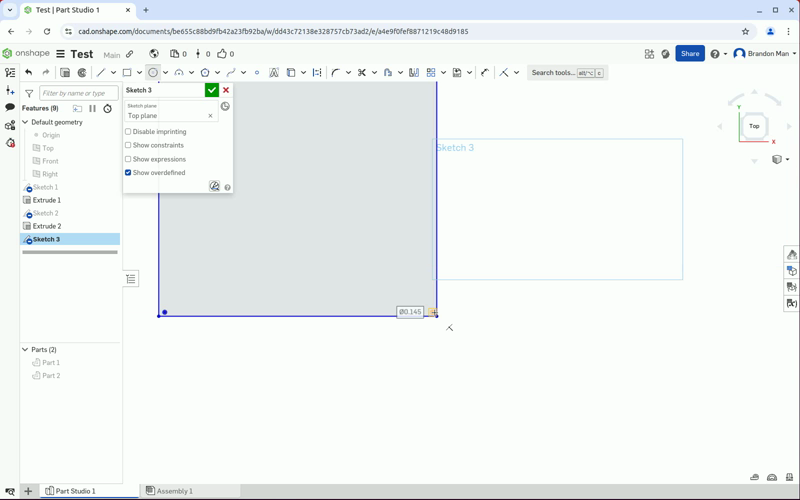
scroll(-6)
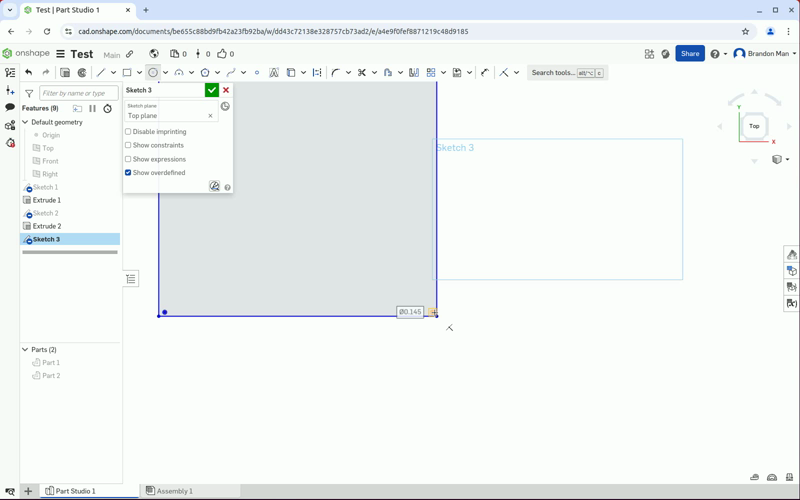
scroll(-6)
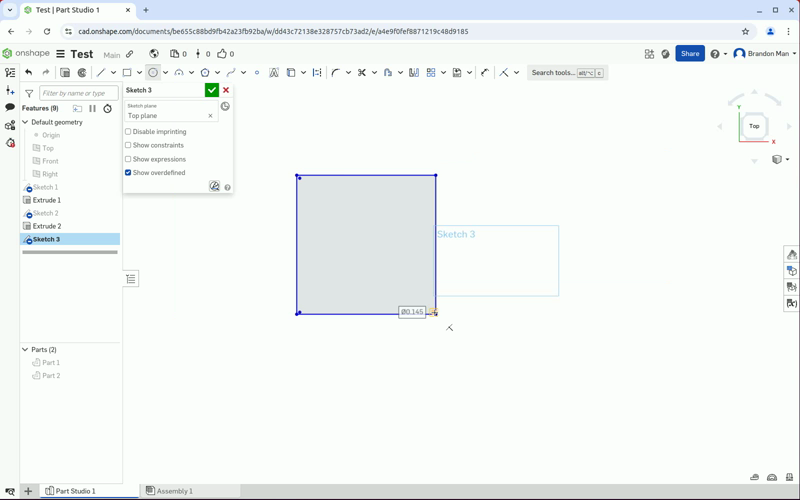
scroll(-6)
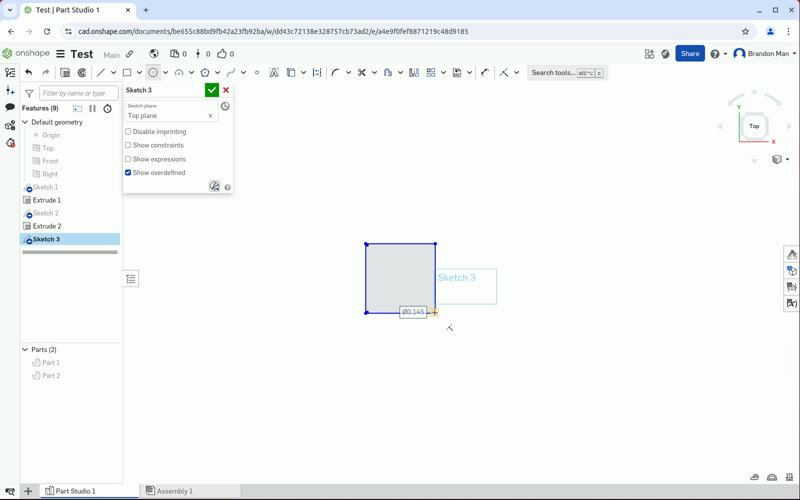
key(esc)
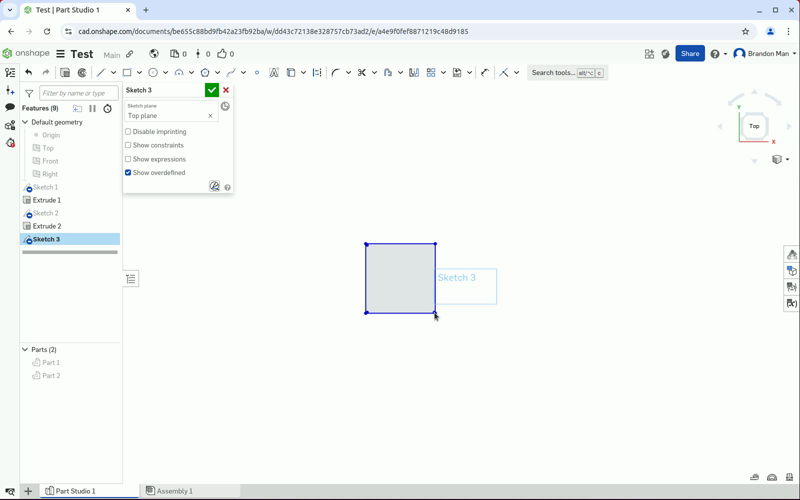
key(c)
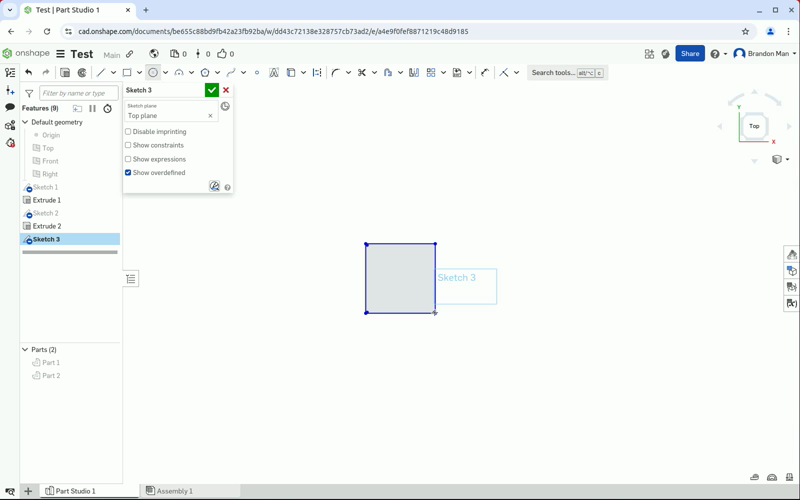
key_down(shift)
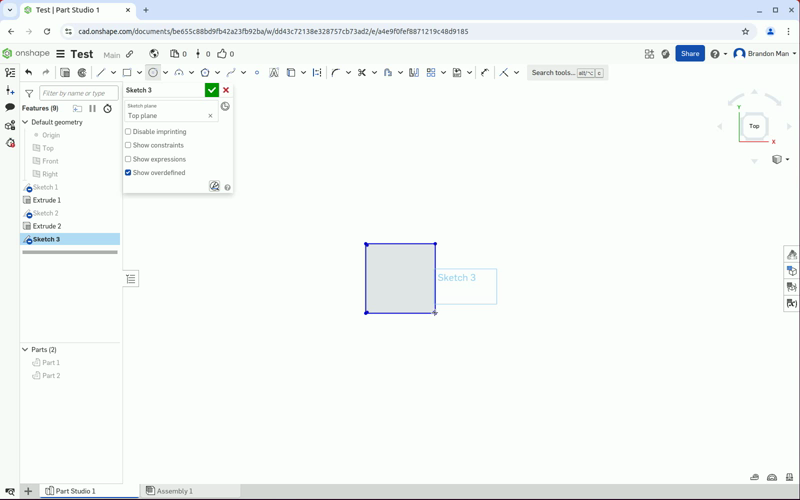
mouse_move(434, 245)
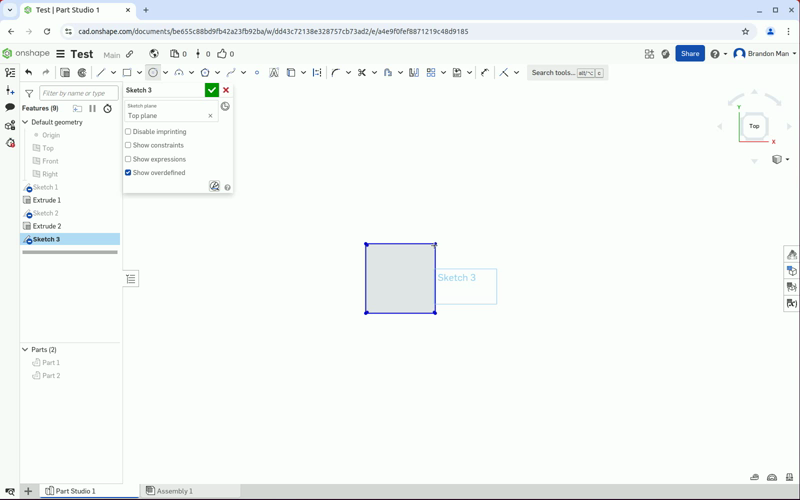
scroll(6)
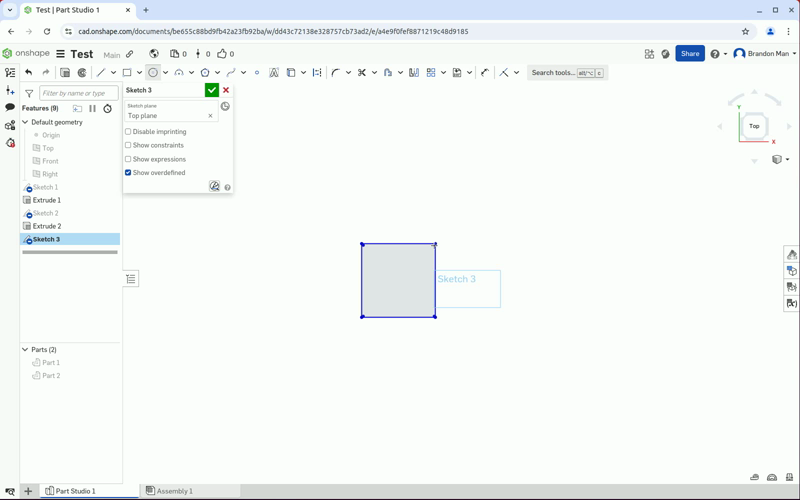
scroll(6)
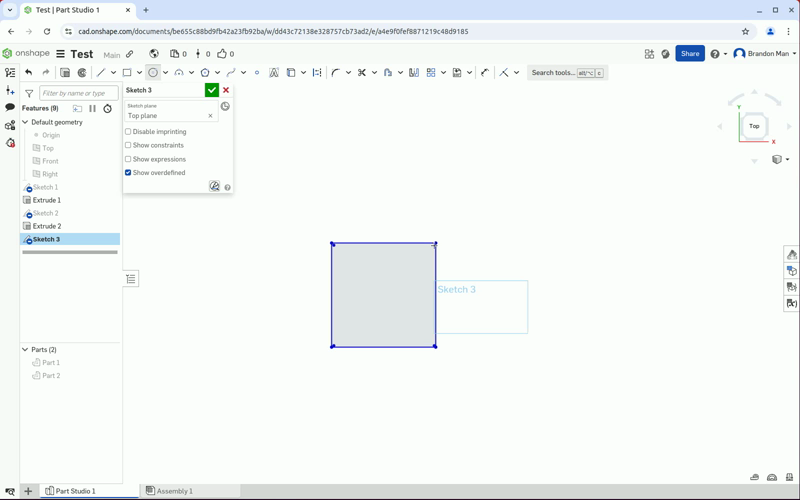
scroll(6)
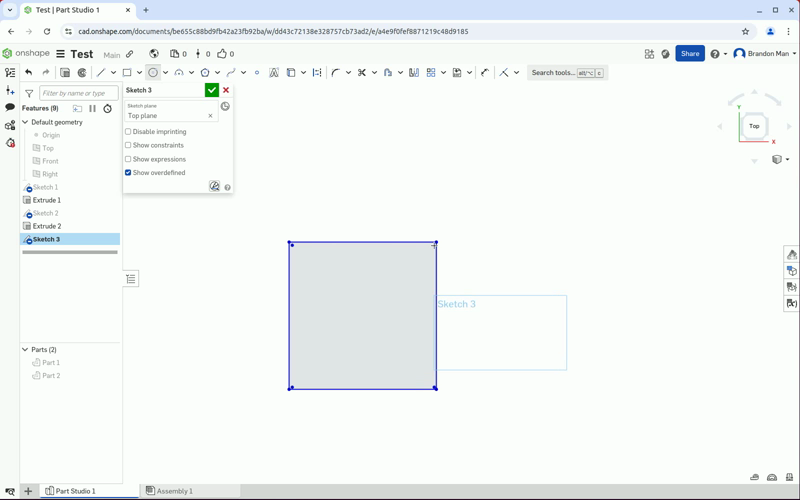
scroll(6)
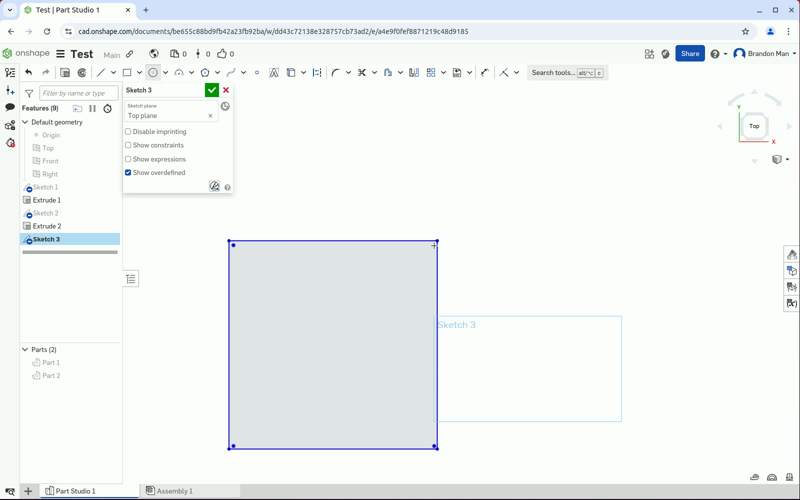
scroll(6)
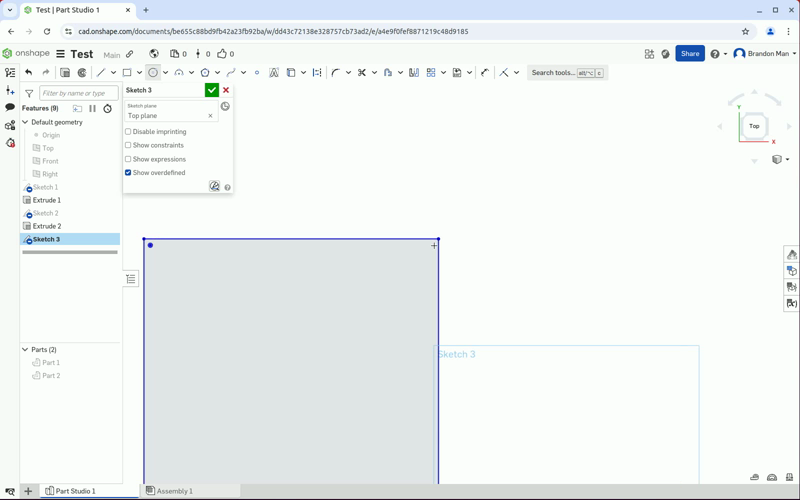
scroll(6)
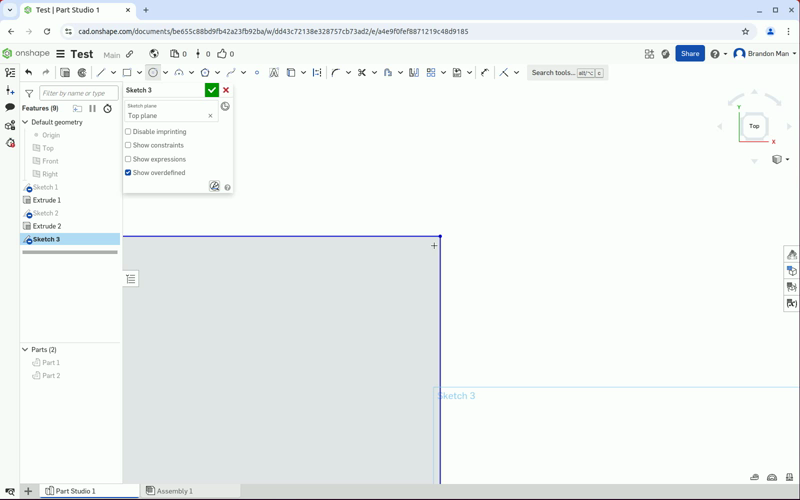
scroll(6)
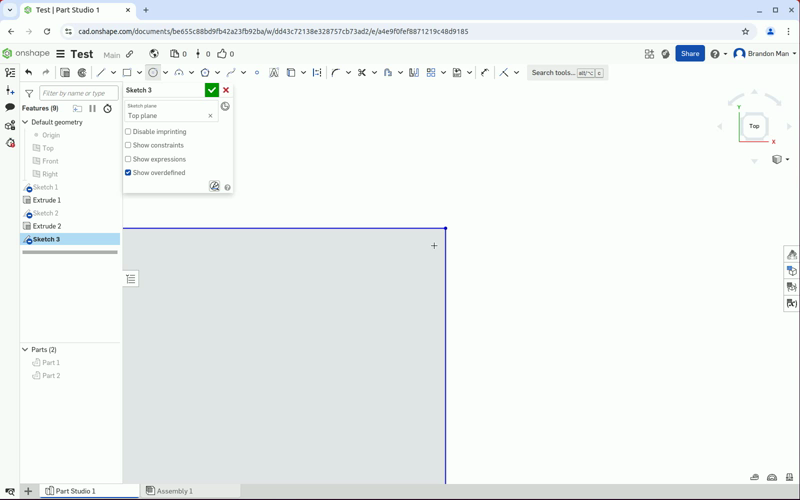
click(434, 245)
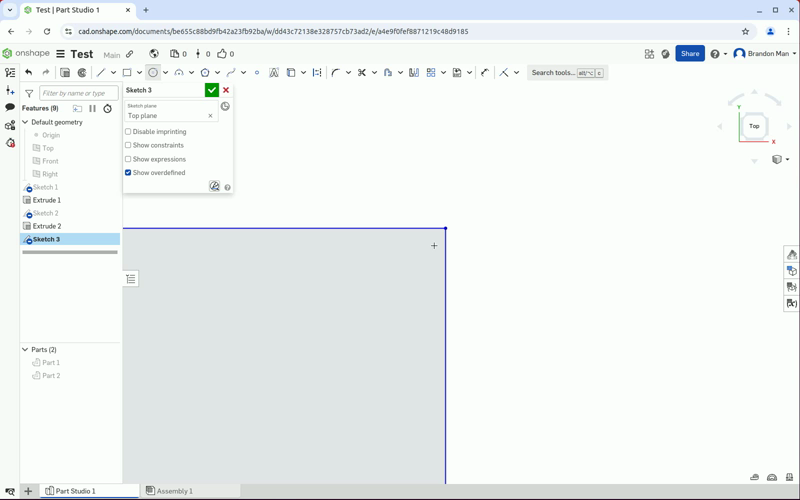
scroll(-6)
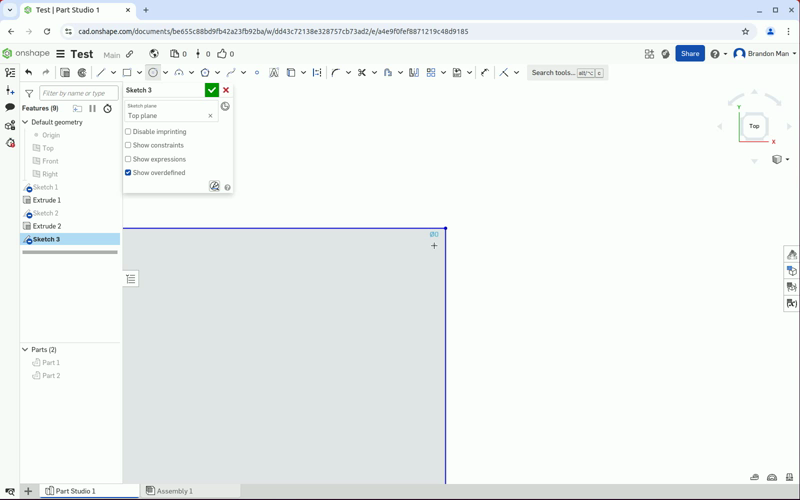
scroll(-6)
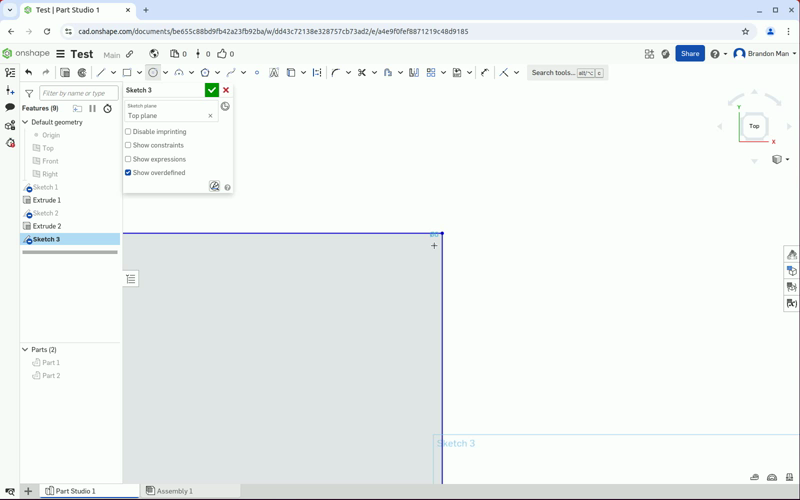
scroll(-6)
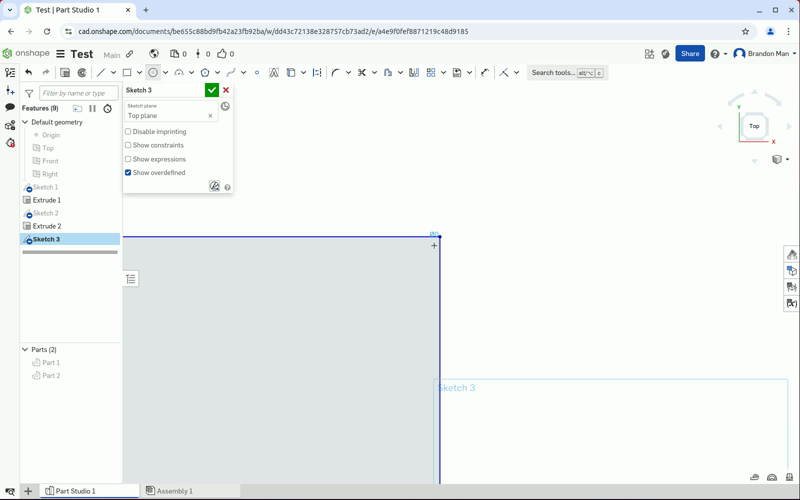
scroll(-6)
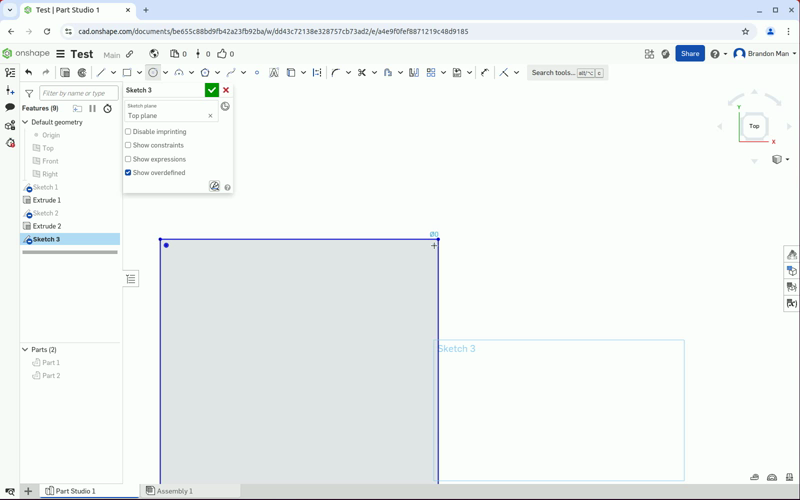
scroll(-6)
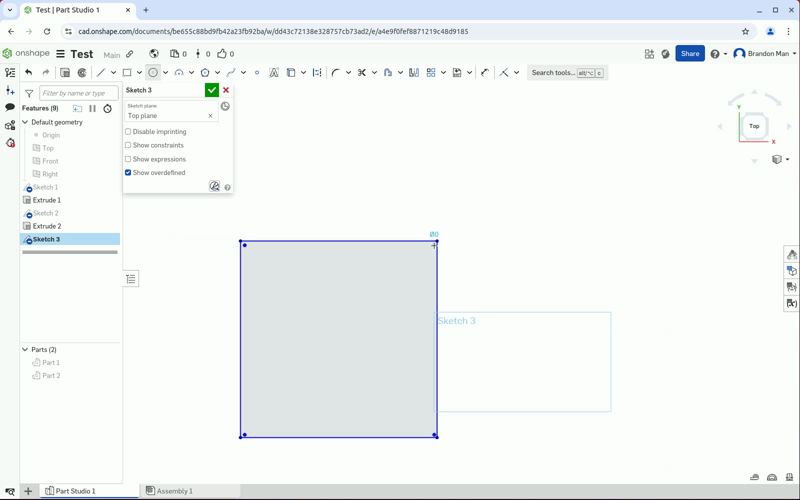
scroll(-6)
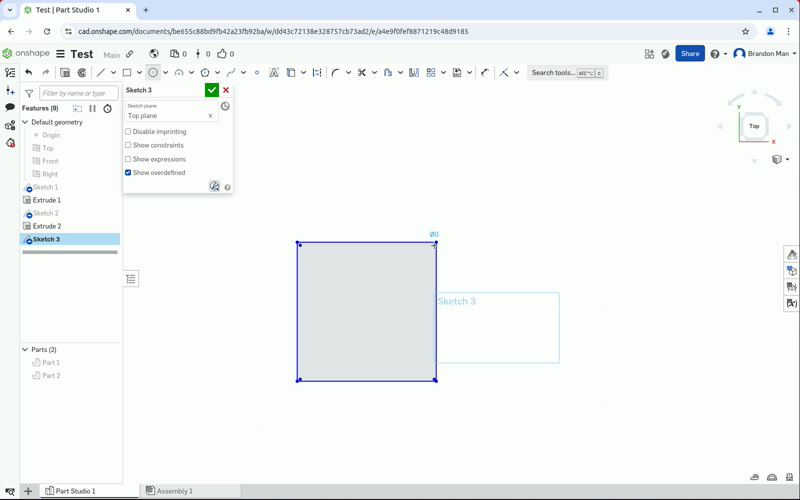
scroll(-6)
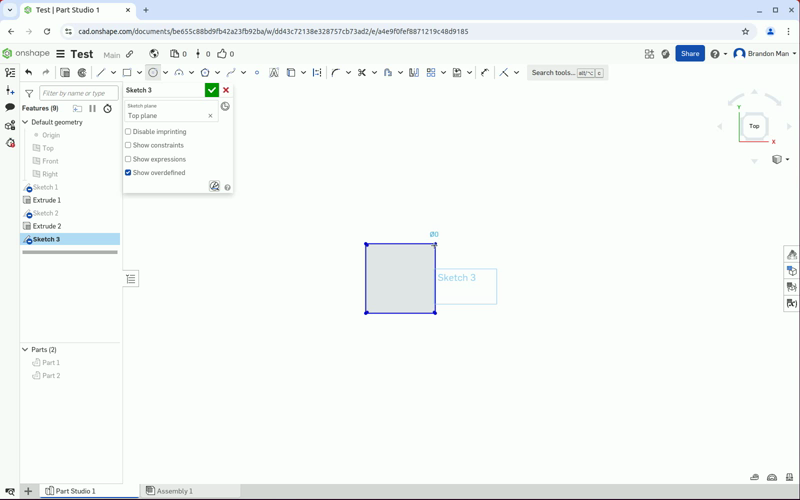
key_up(shift)
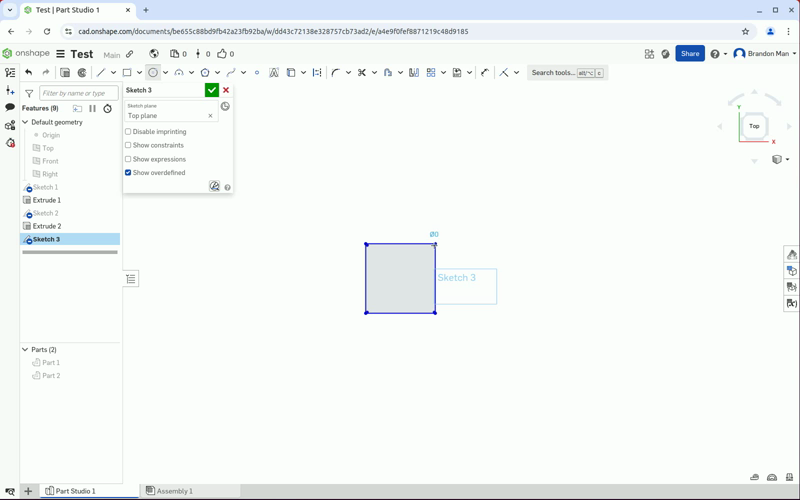
mouse_move(434, 245)
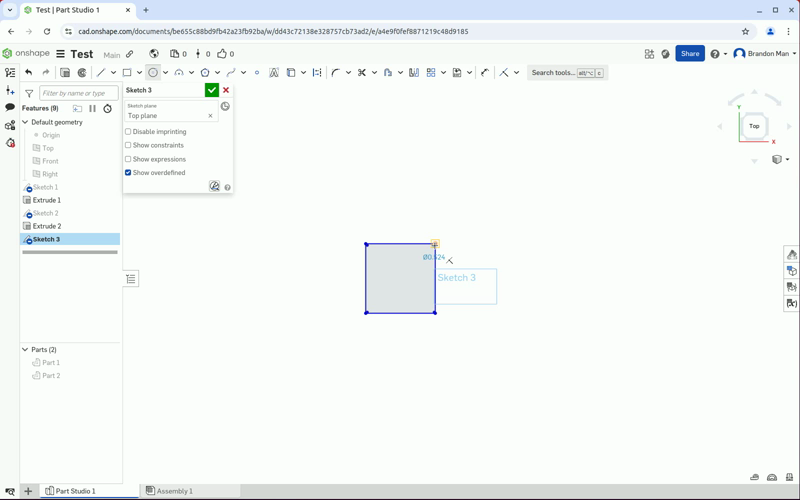
scroll(6)
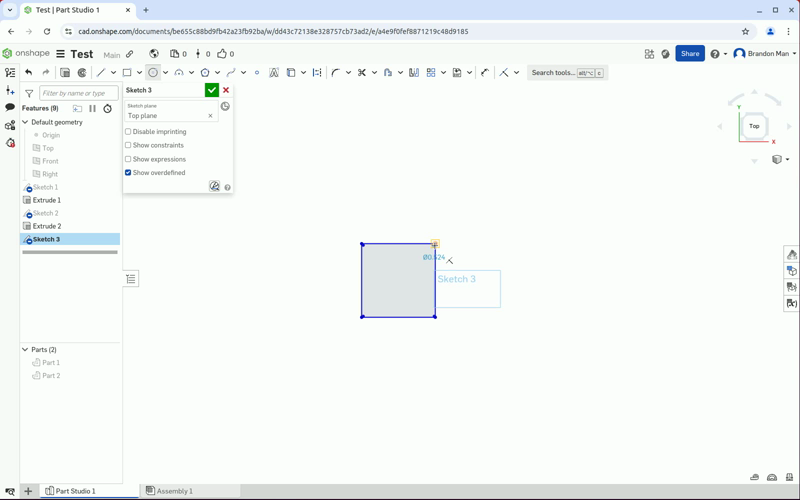
scroll(6)
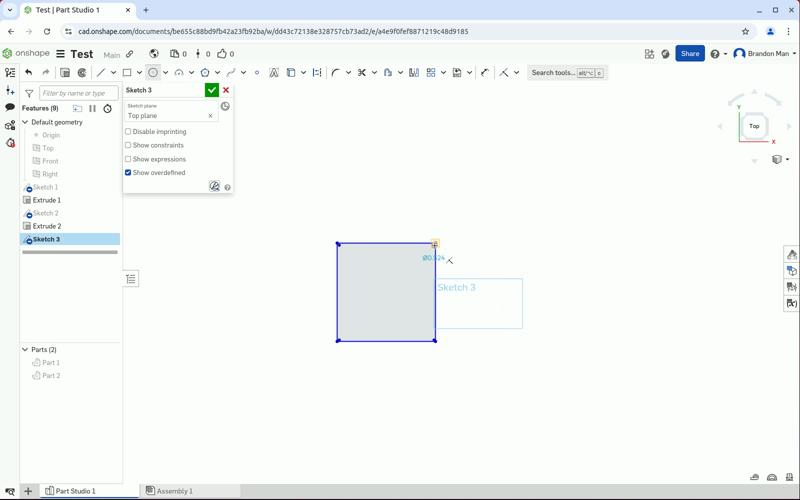
scroll(6)
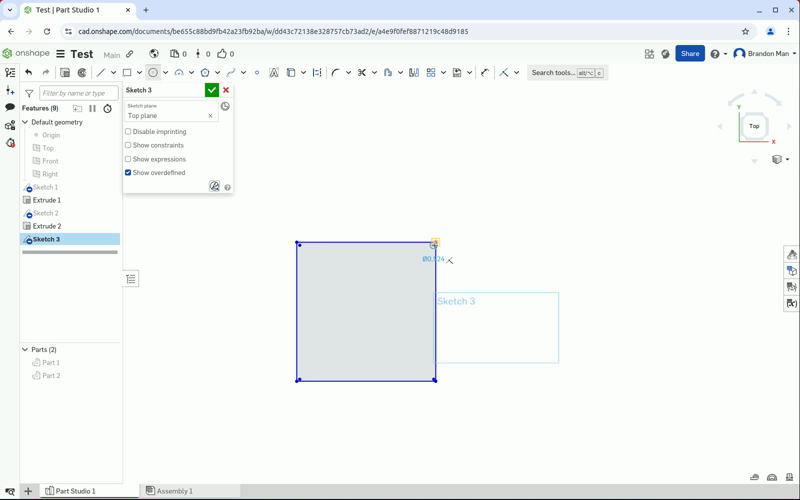
scroll(6)
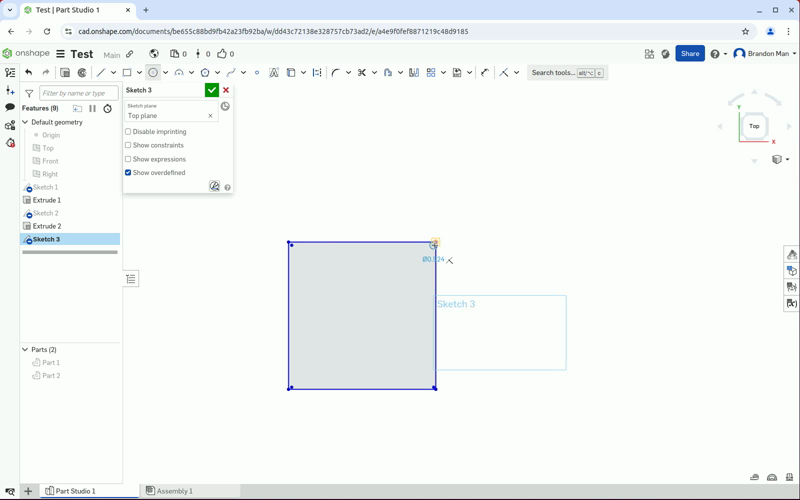
scroll(6)
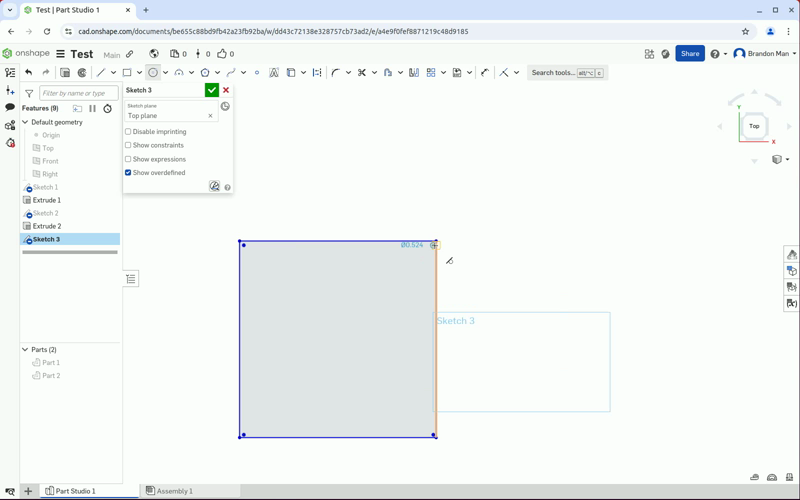
scroll(6)
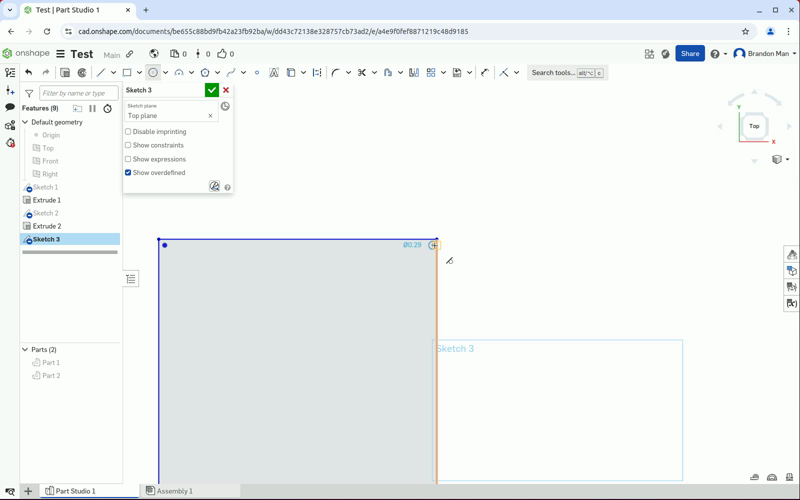
scroll(6)
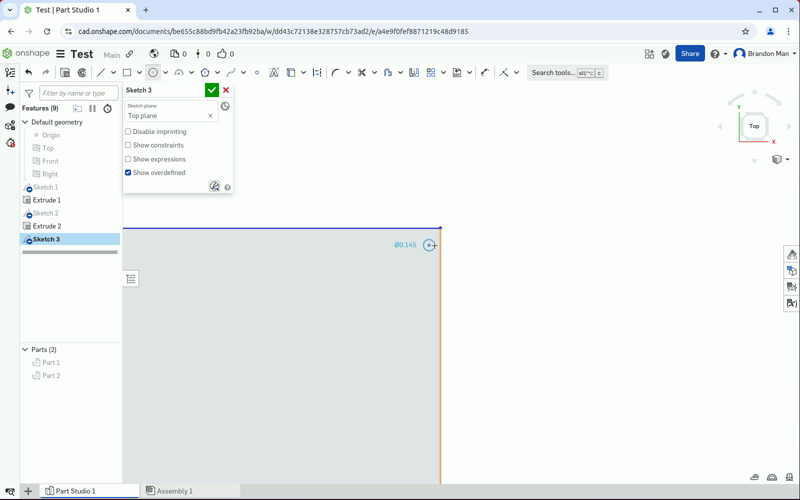
click(434, 245)
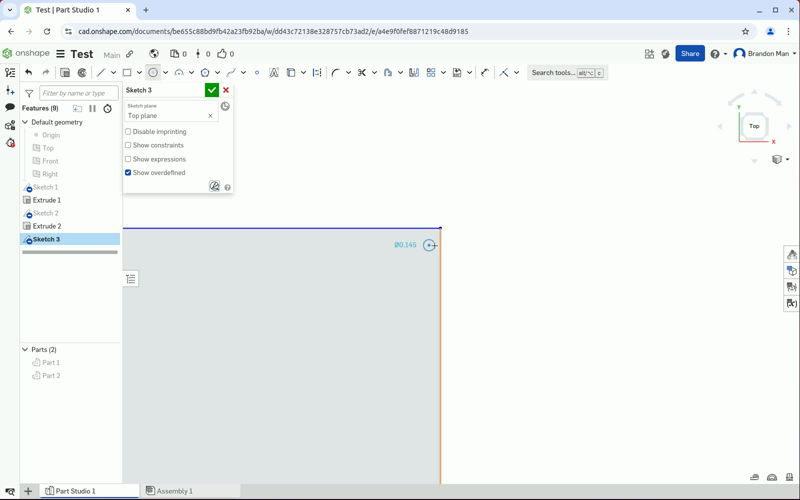
scroll(-6)
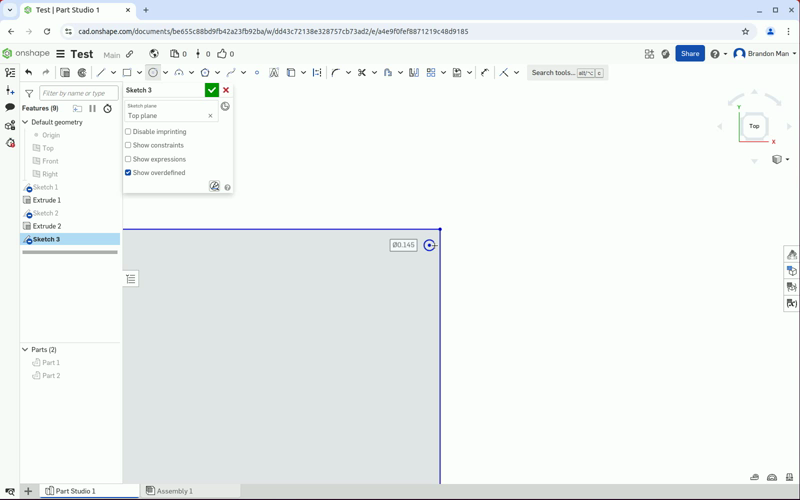
scroll(-6)
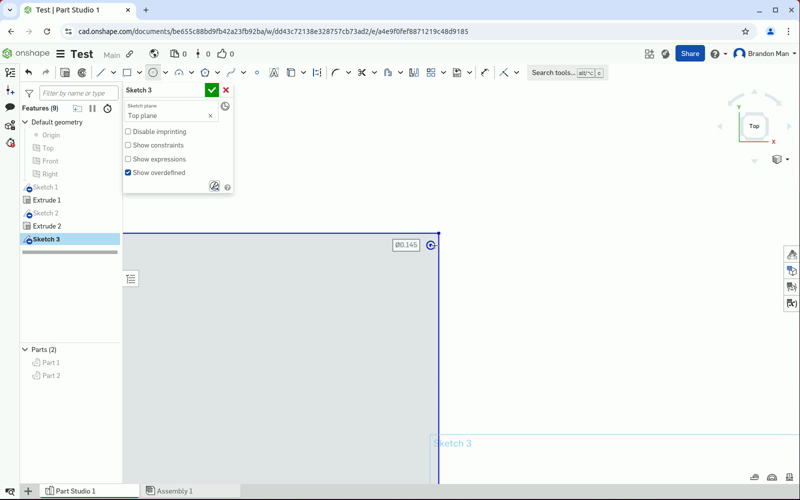
scroll(-6)
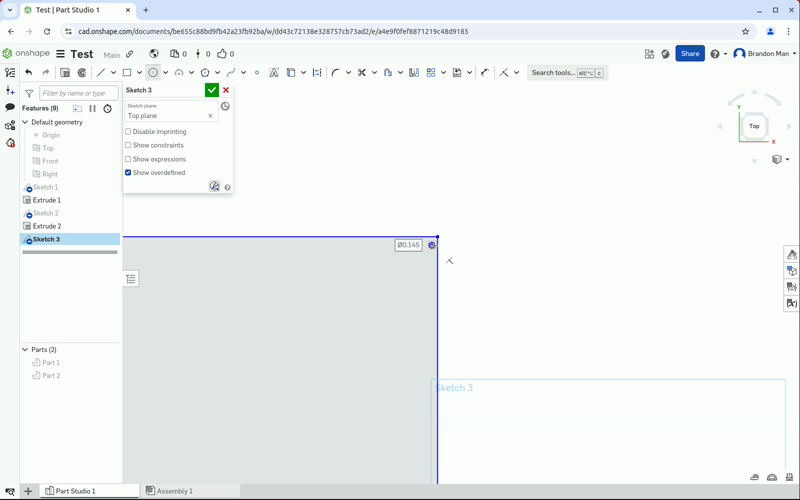
scroll(-6)
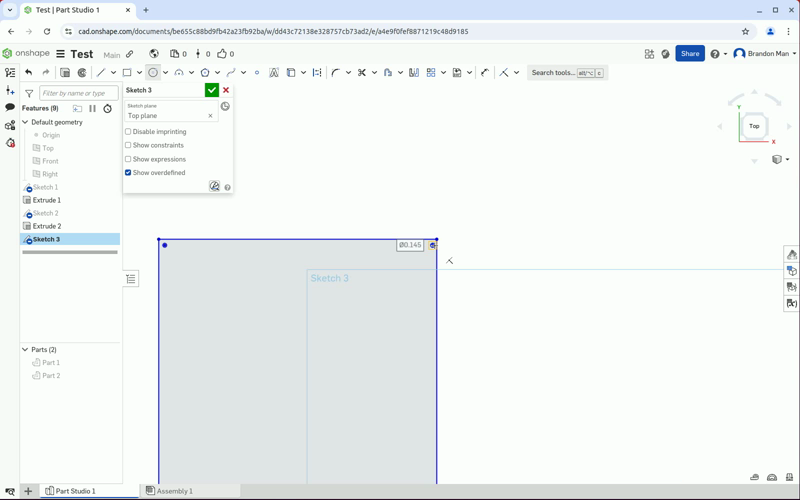
scroll(-6)
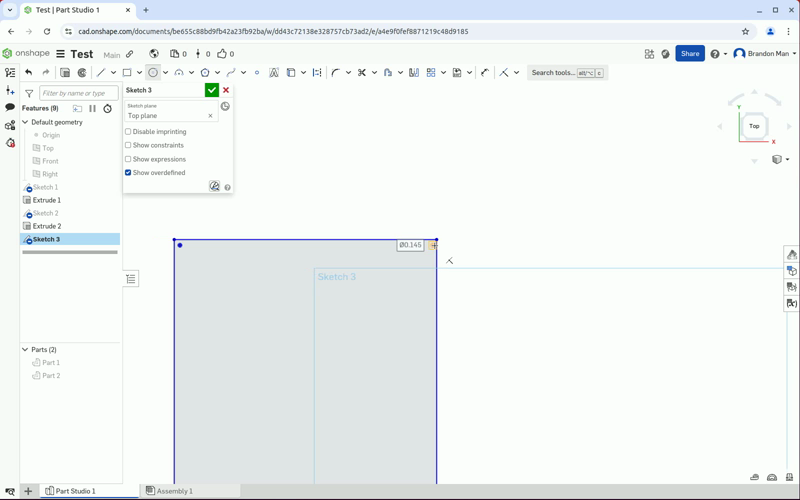
scroll(-6)
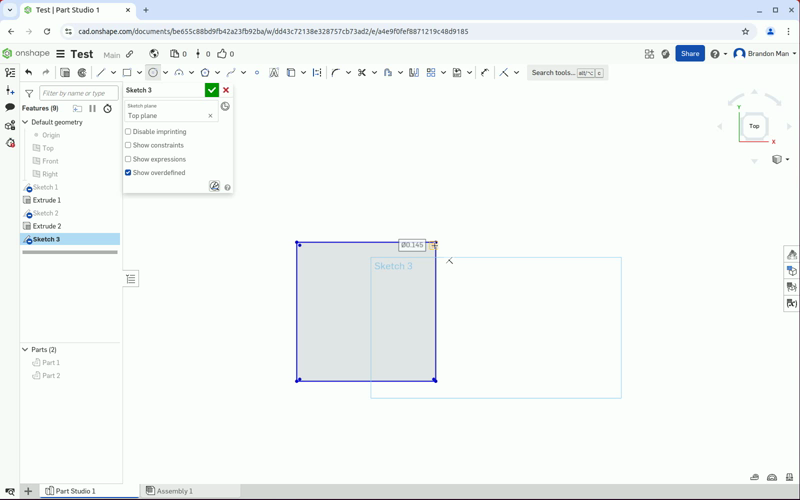
scroll(-6)
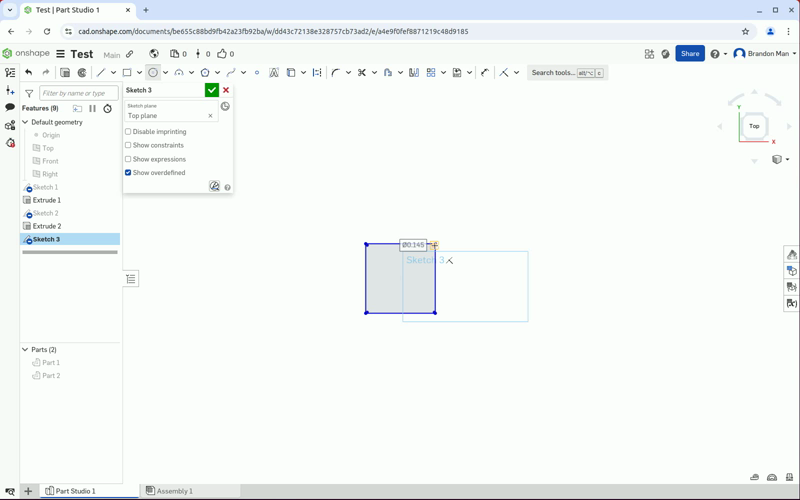
key(esc)
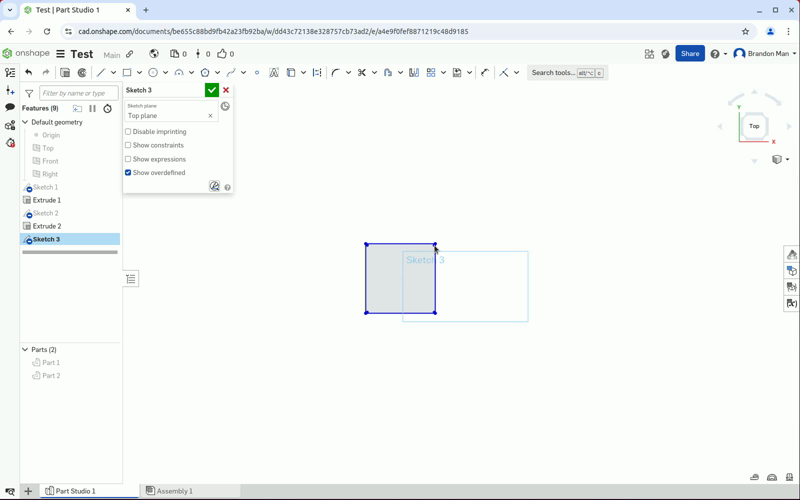
mouse_move(383, 254)
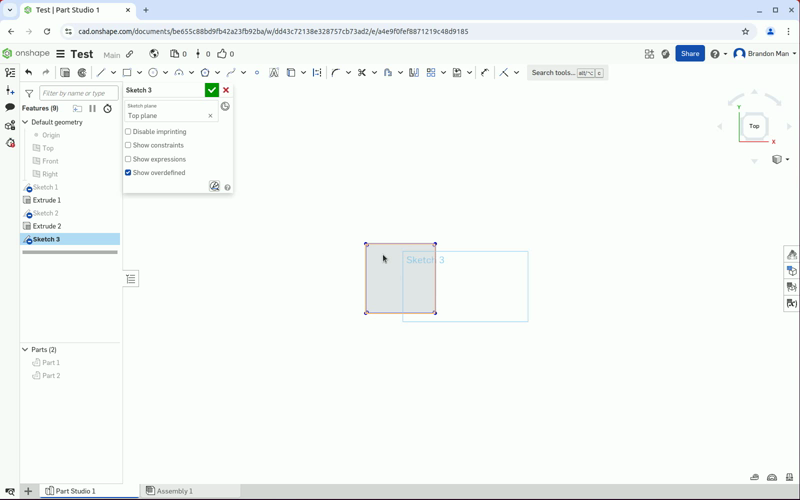
click(383, 254)
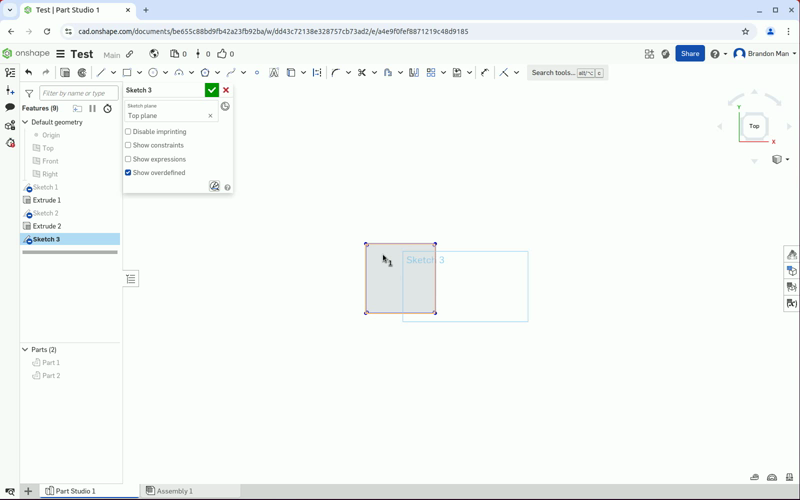
mouse_move(73, 352)
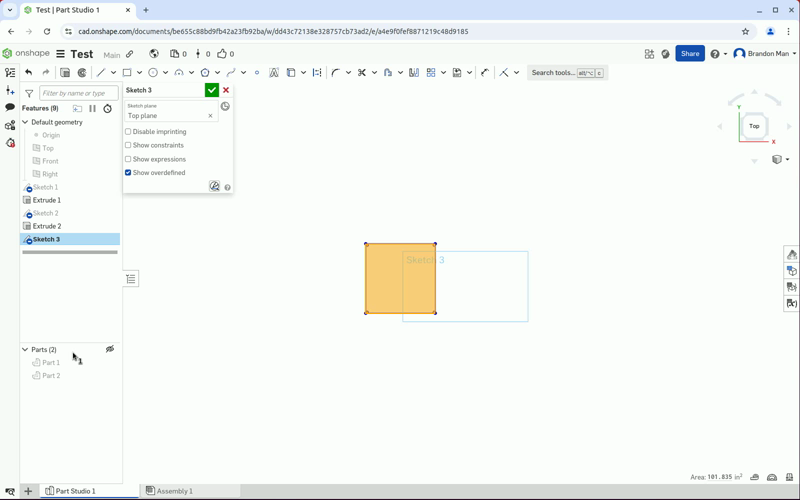
key(shift+y)
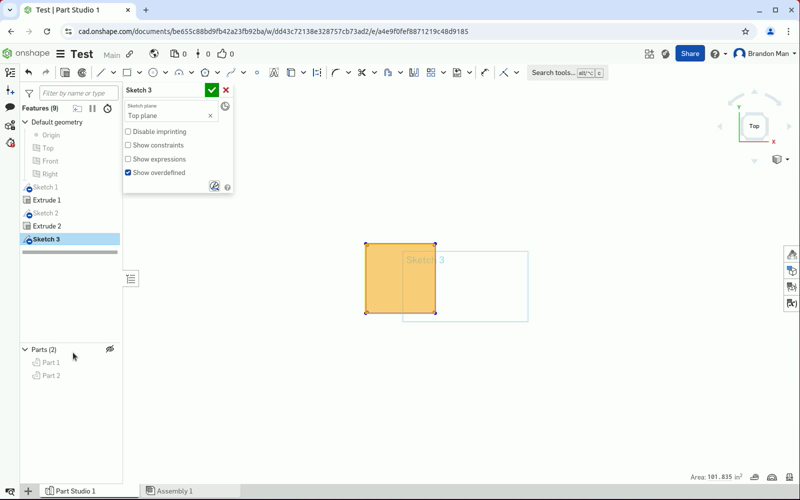
key(shift+e)
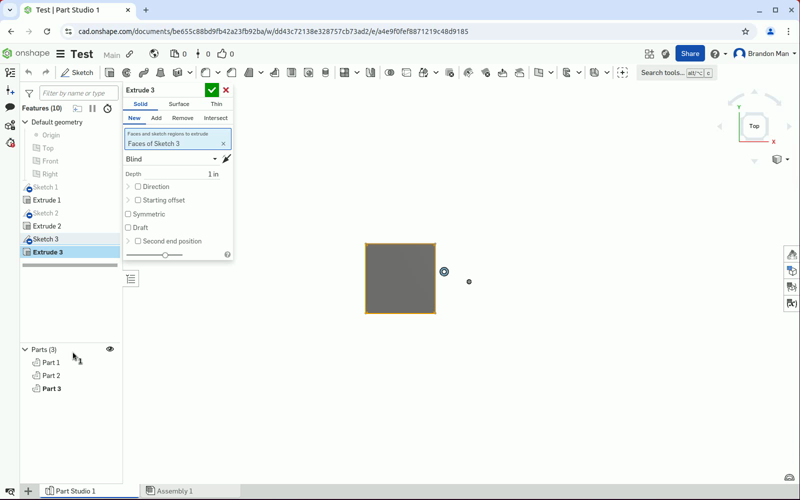
mouse_move(143, 106)
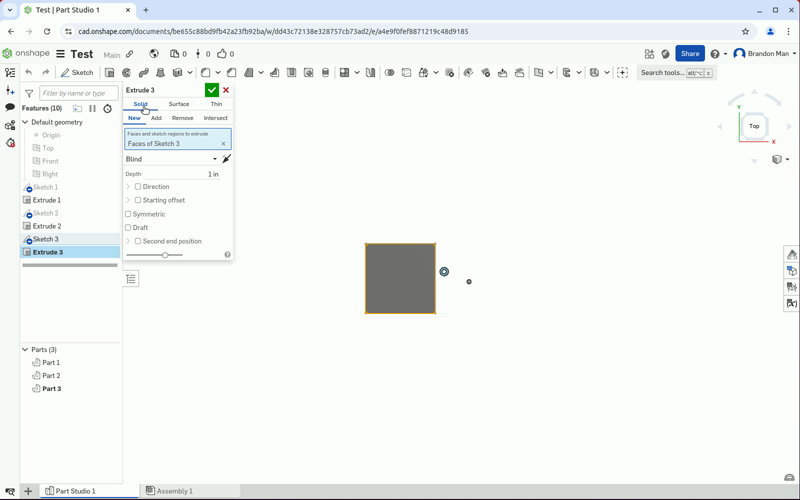
click(143, 106)
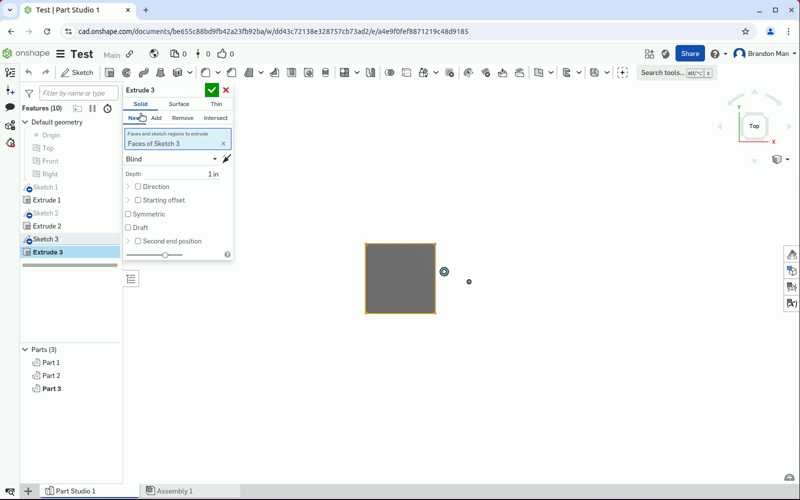
mouse_move(137, 120)
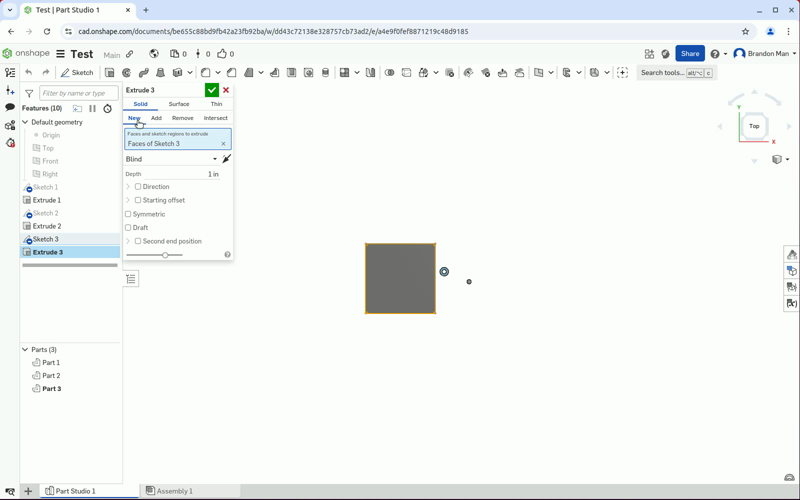
click(137, 120)
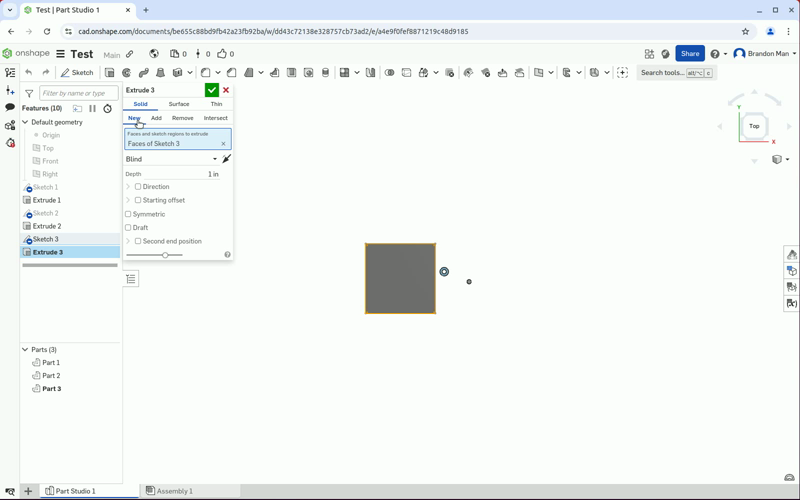
key(tab, 4)
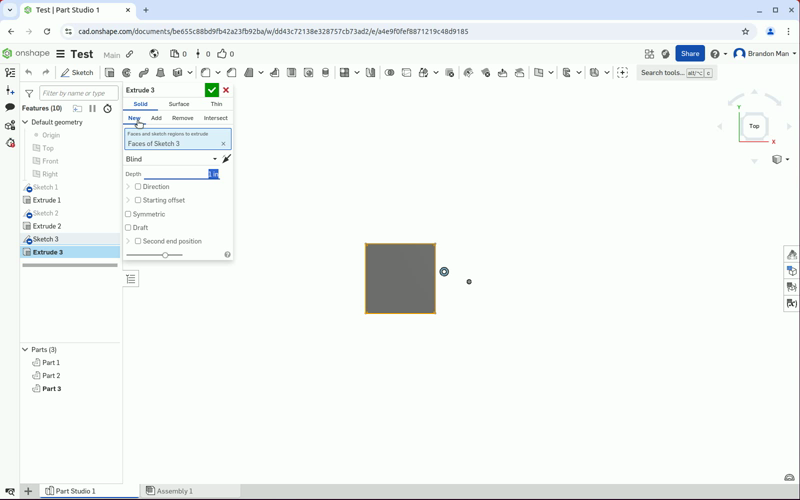
text(0.241)
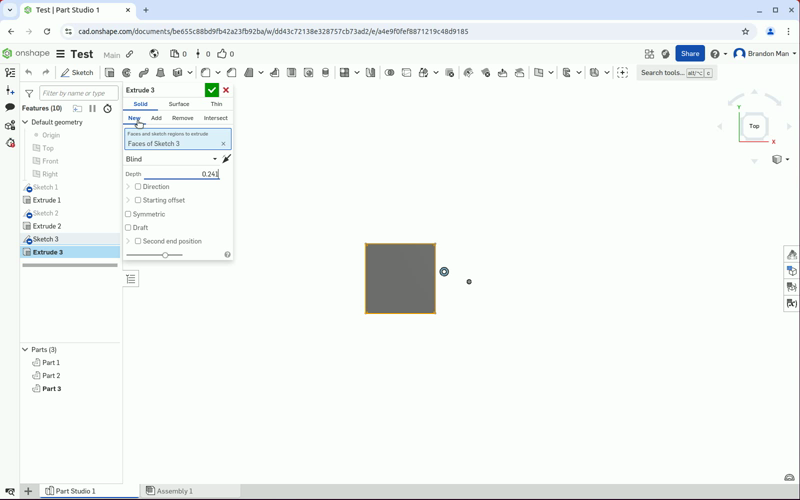
key(enter)
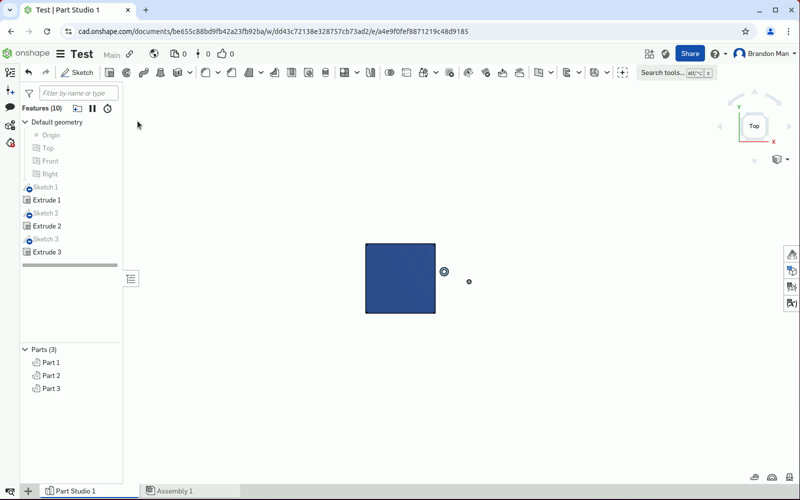
key(shift+h)
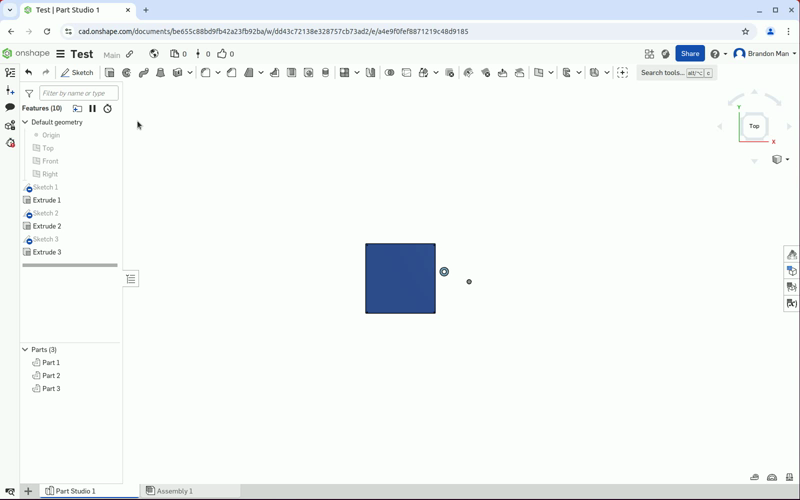
key(shift+h)
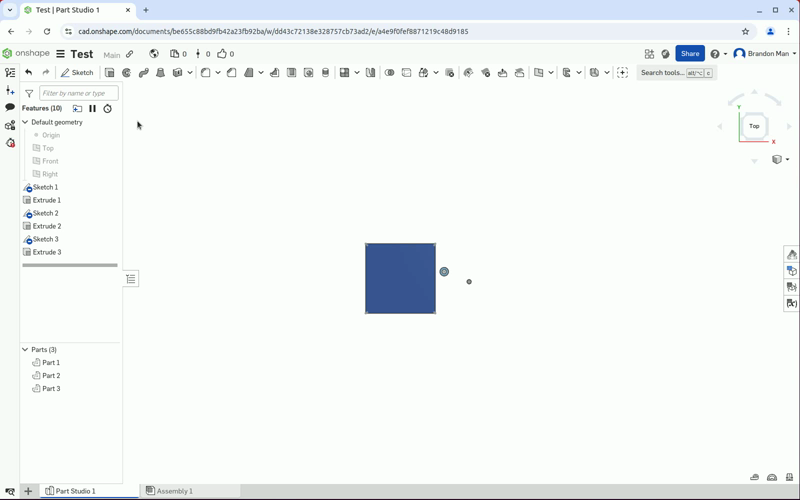
key(shift+7)
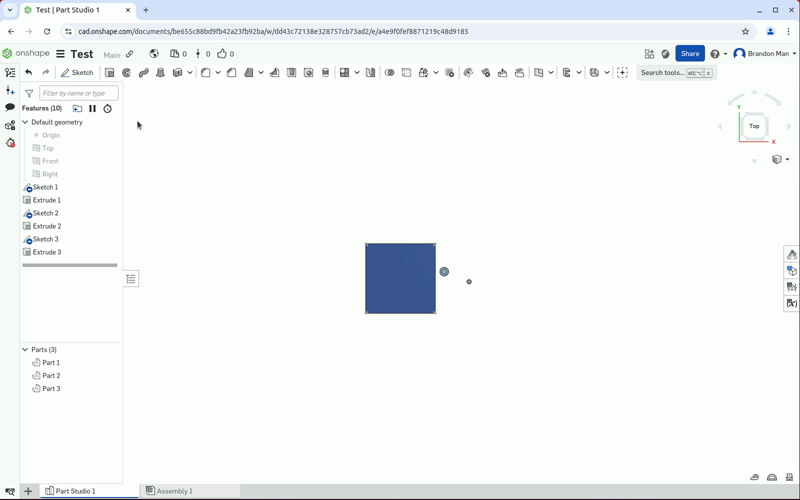
key(up, 3)
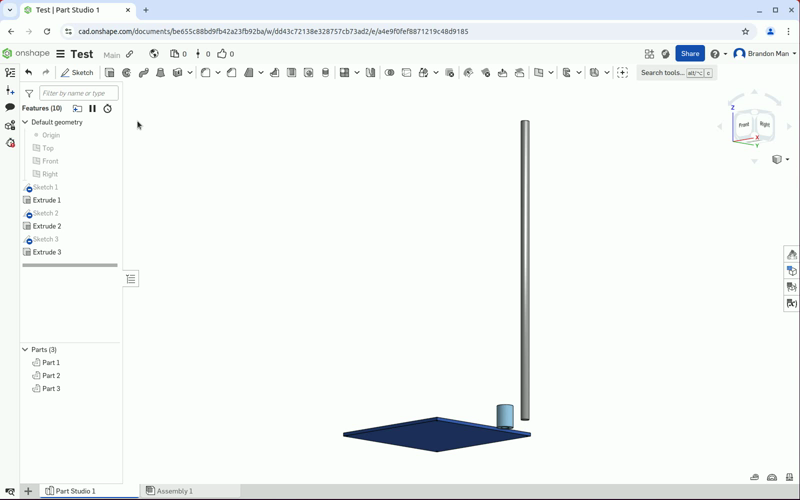
key(left, 3)
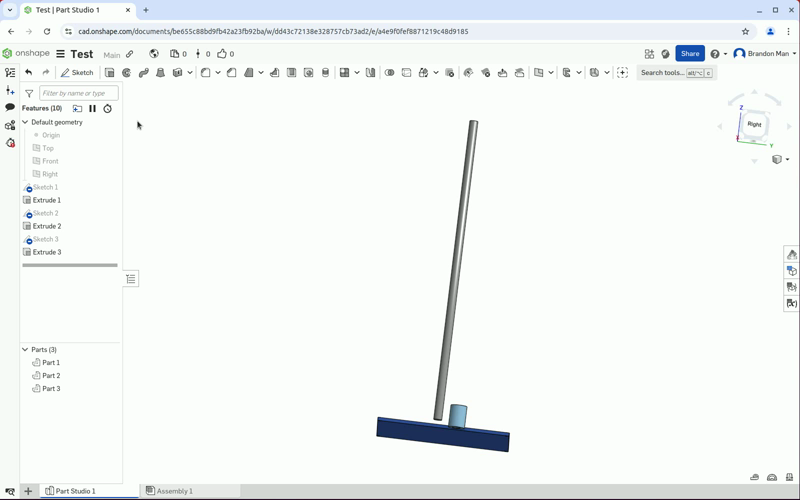
key(right, 3)
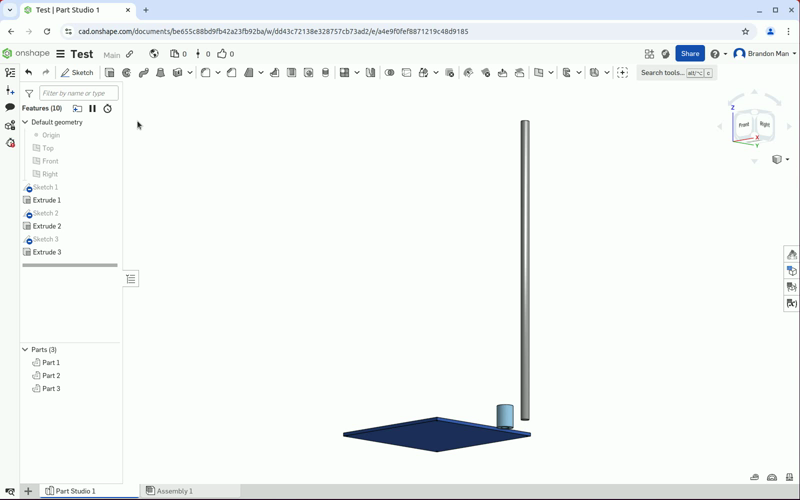
key(down, 3)
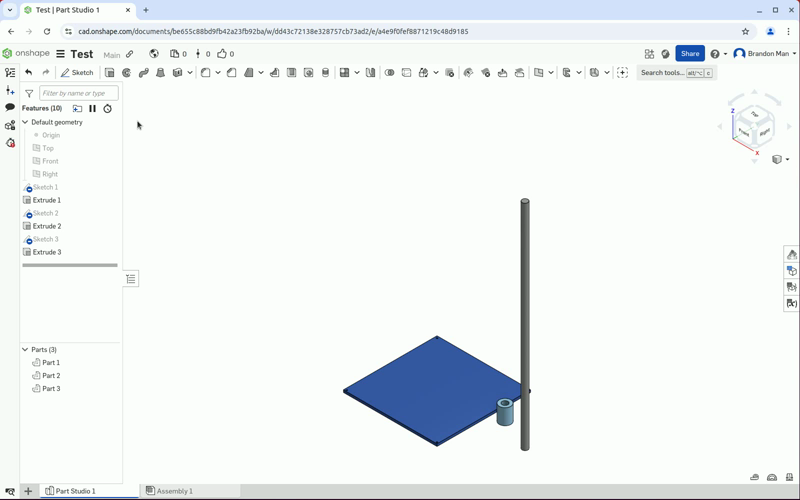
mouse_move(73, 189)
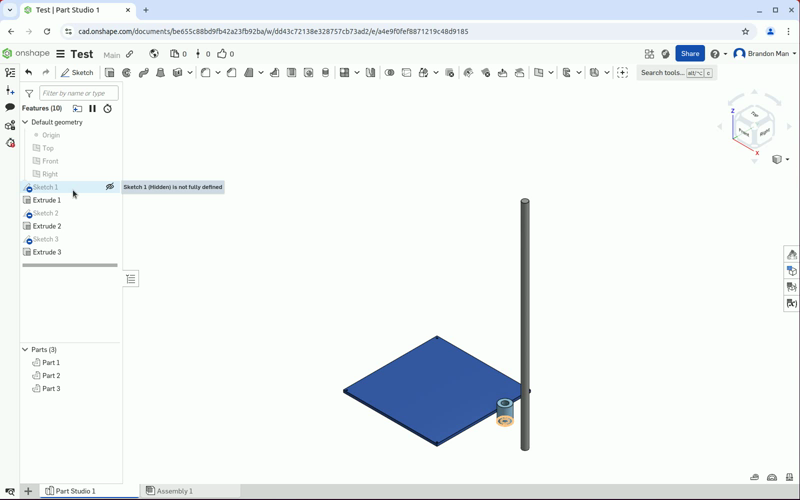
click(73, 189)